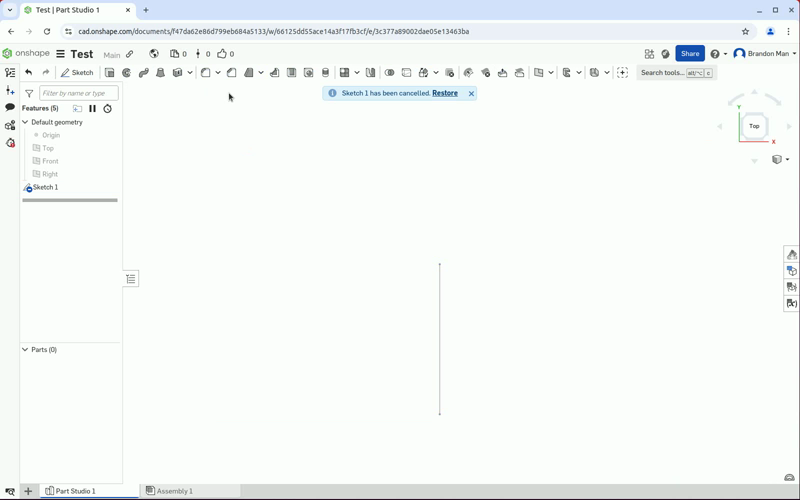
key(shift+h)
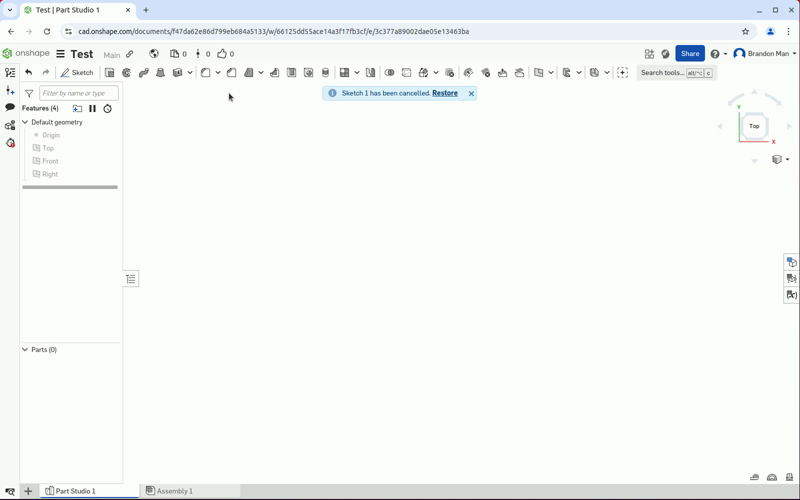
mouse_move(73, 352)
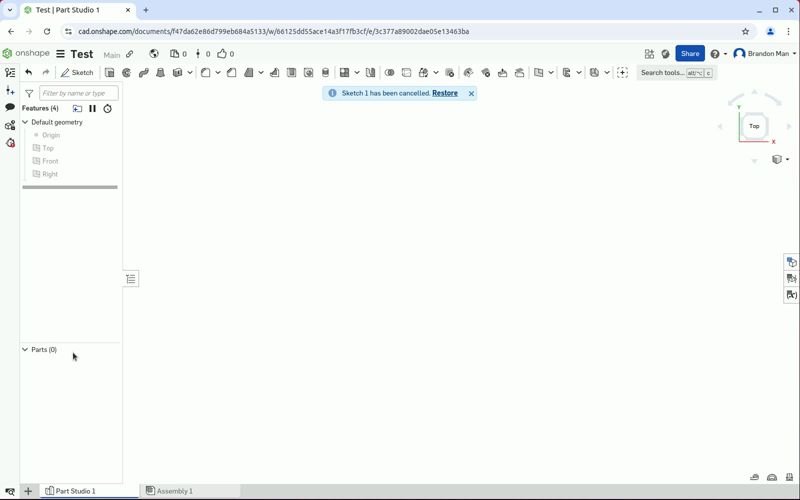
key(y)
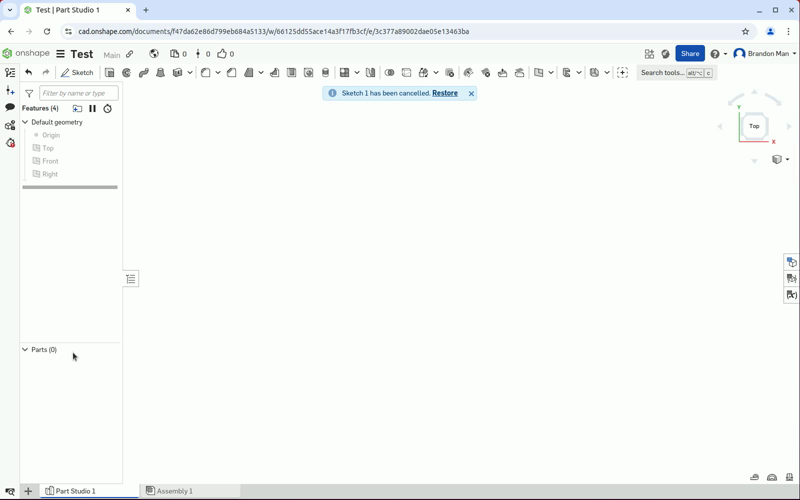
key(shift+p)
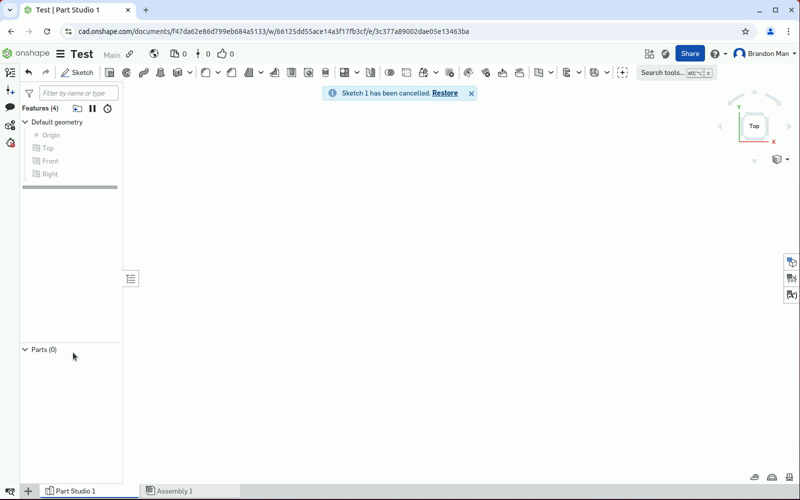
key(space)
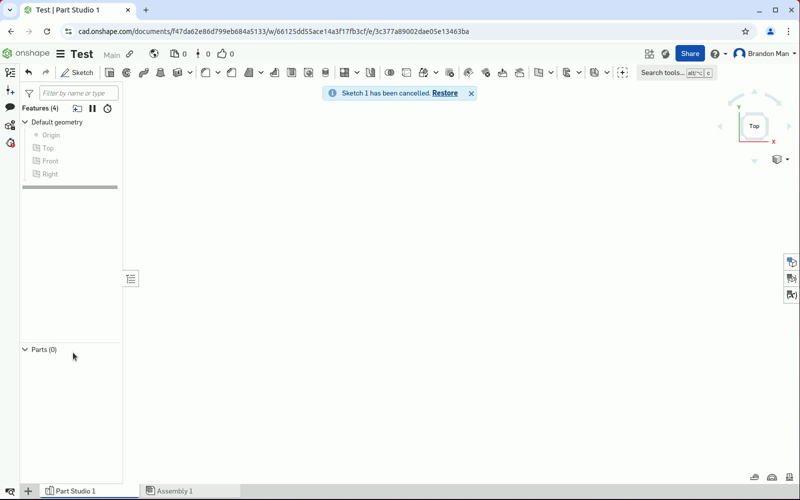
key_down(shift)
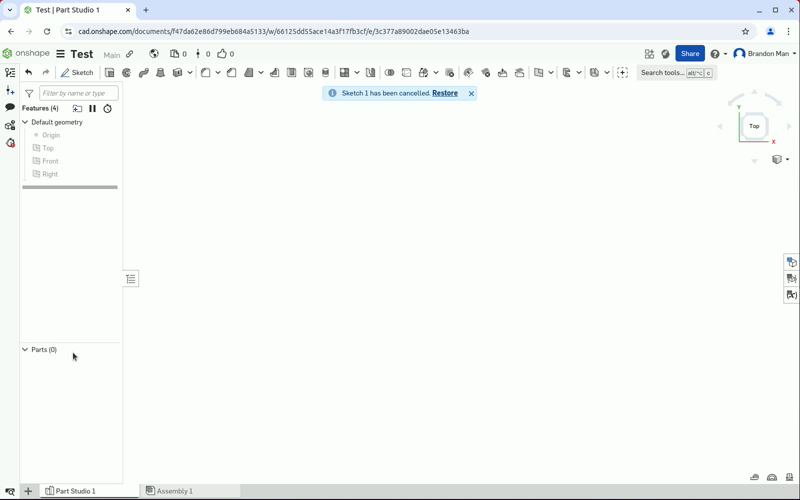
key(up)
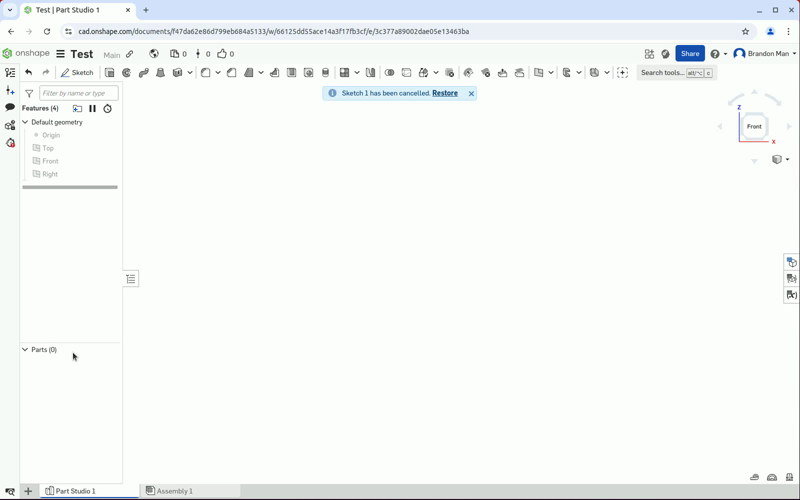
key_up(shift)
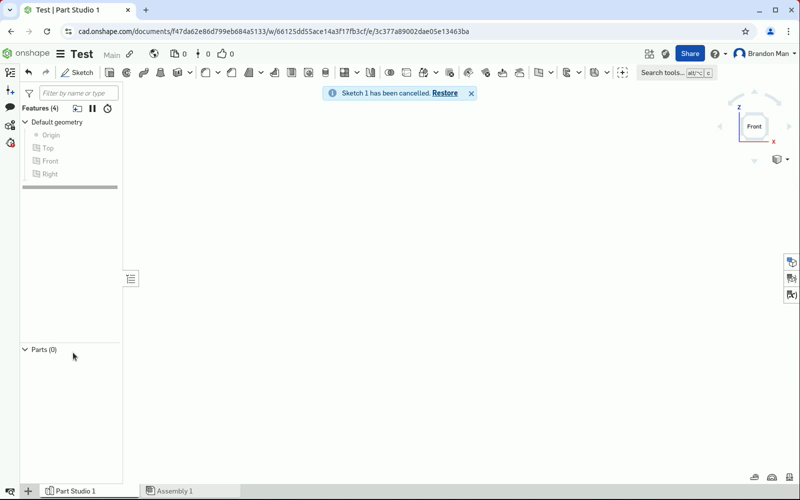
mouse_move(73, 352)
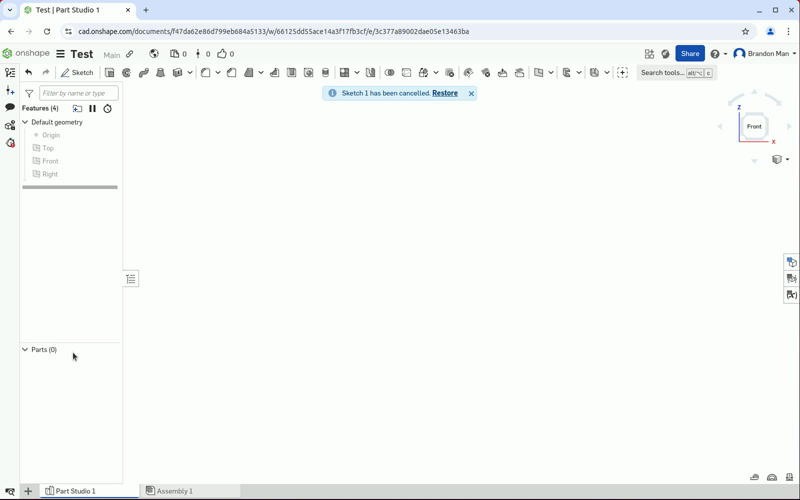
key(shift+y)
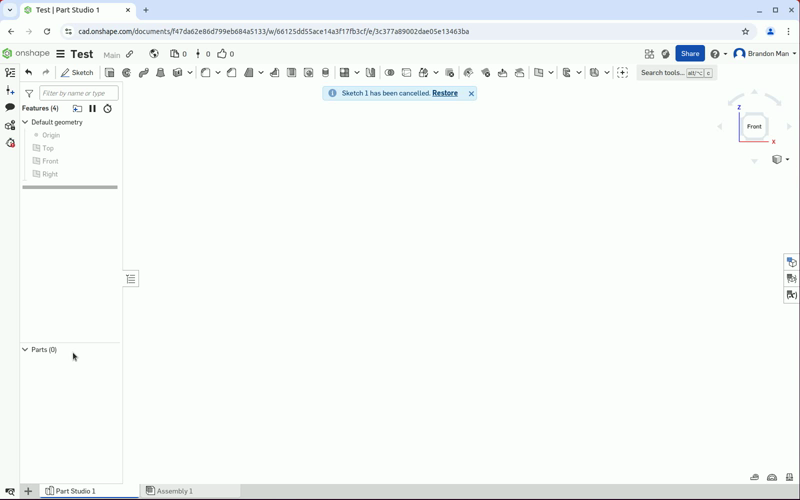
key(shift+s)
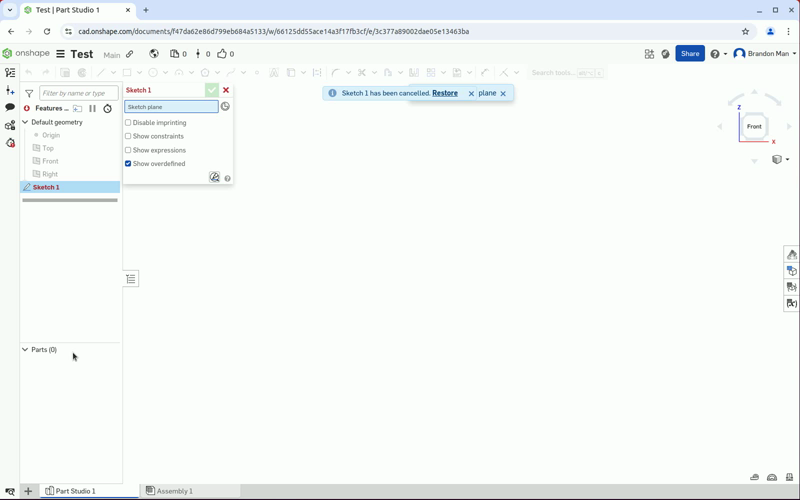
mouse_move(73, 163)
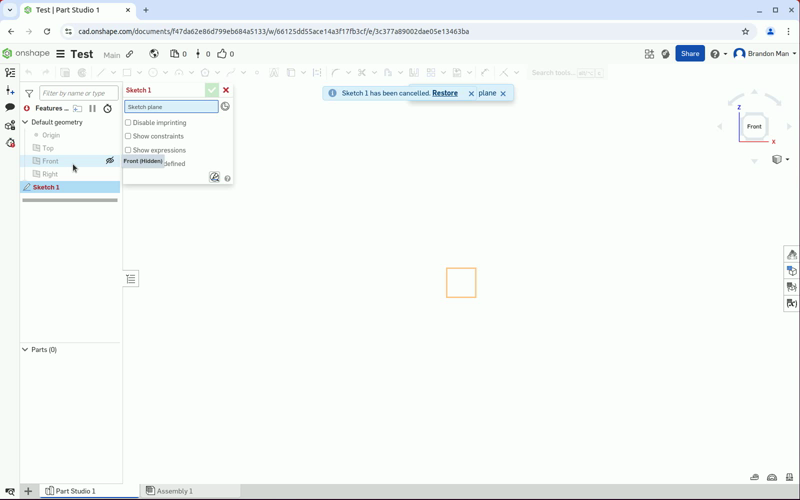
click(73, 163)
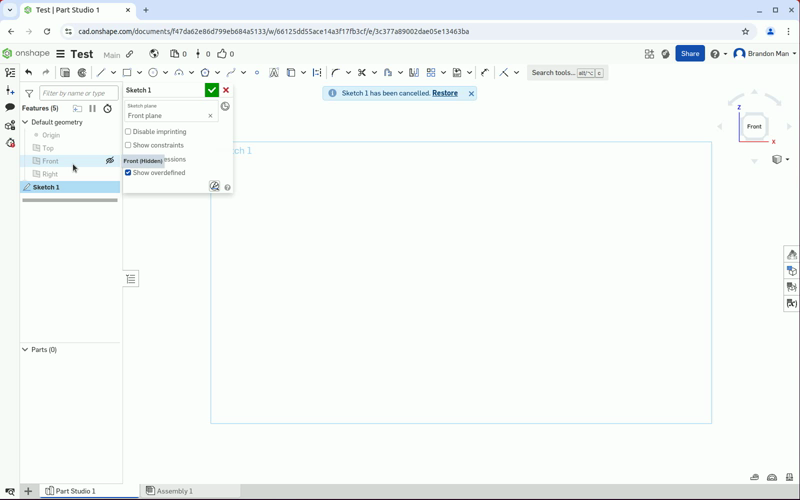
mouse_move(73, 352)
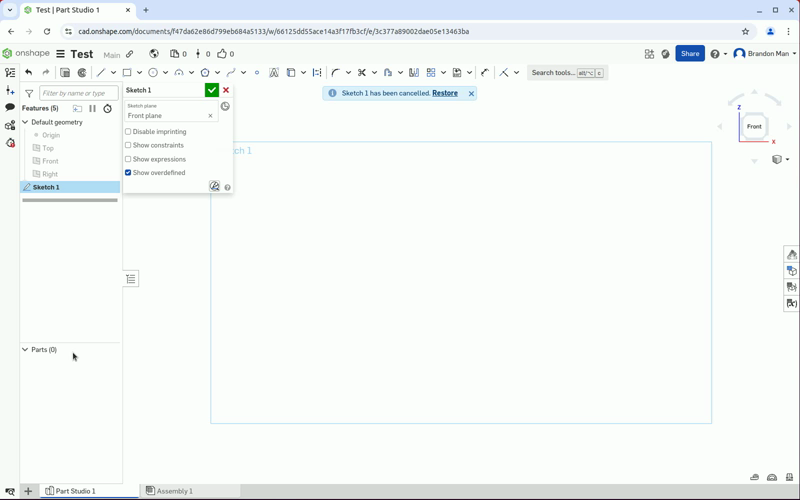
key(y)
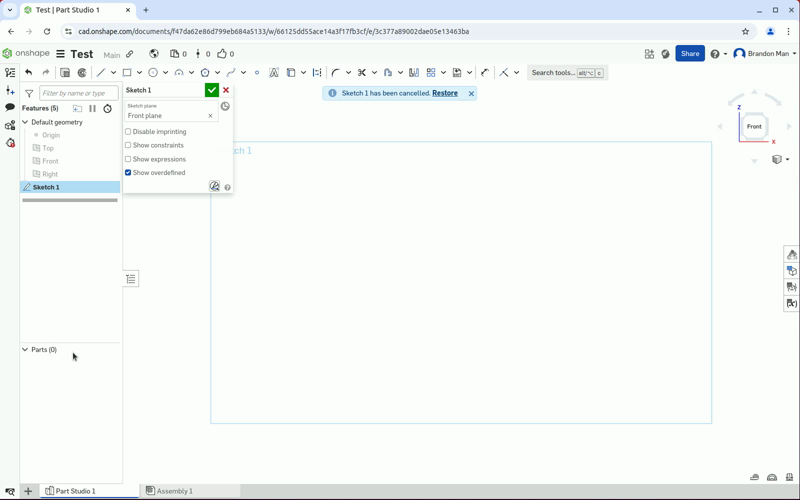
key(l)
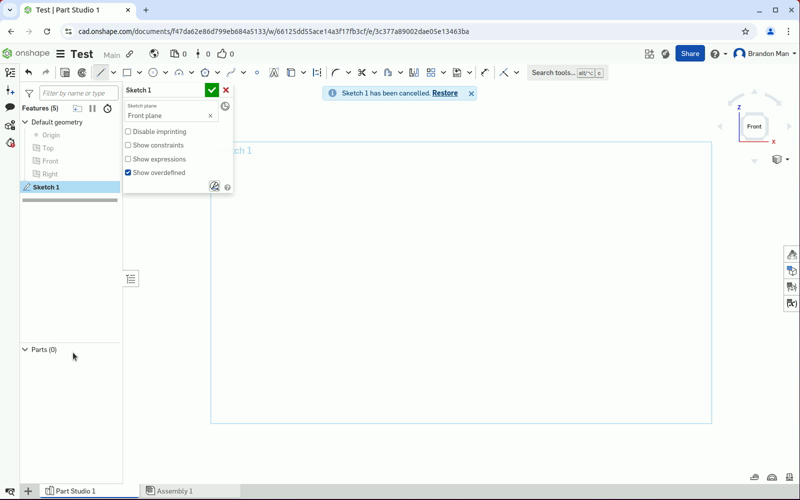
key_down(shift)
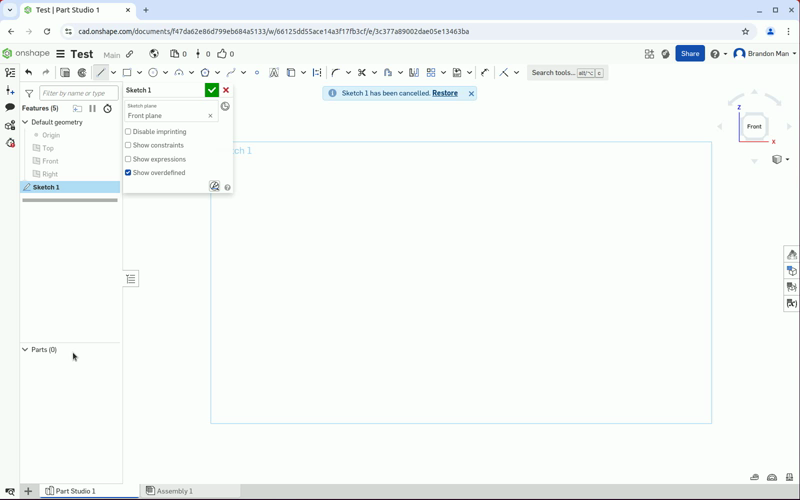
mouse_move(460, 282)
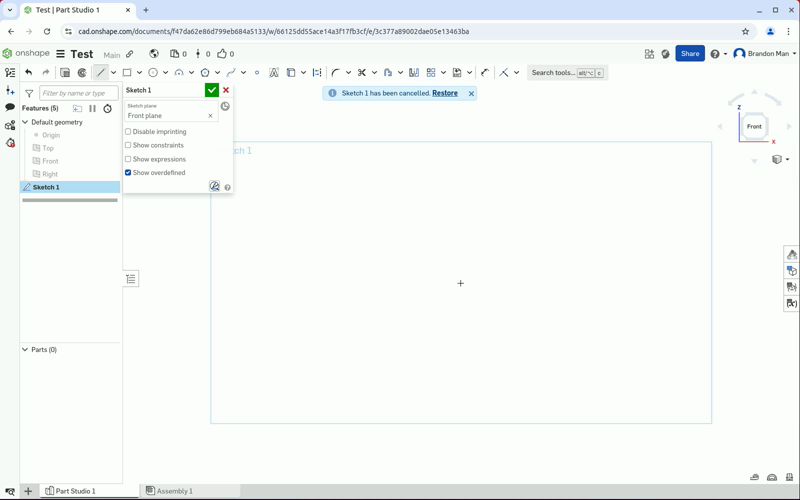
click(460, 282)
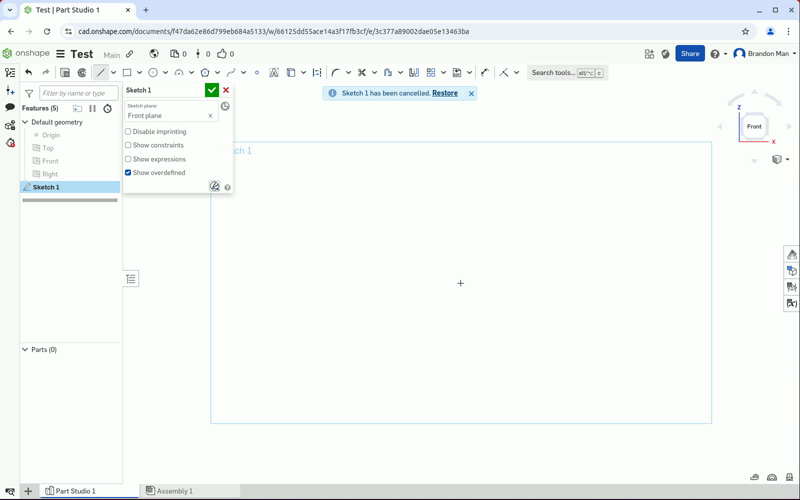
key_up(shift)
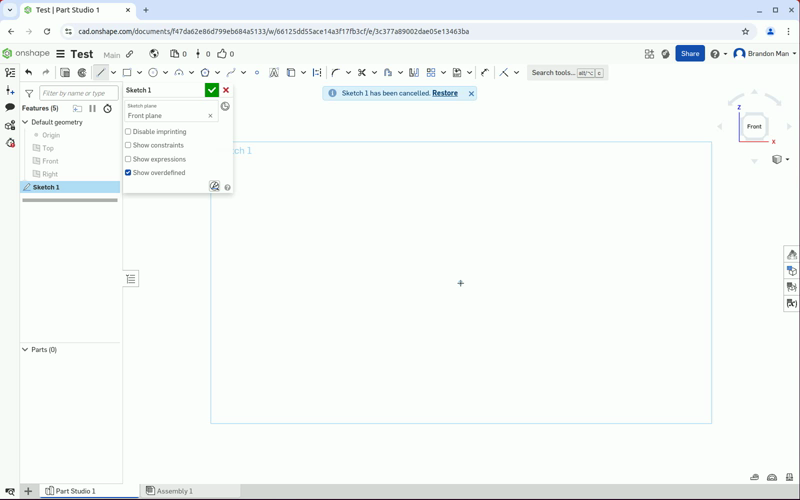
key_down(shift)
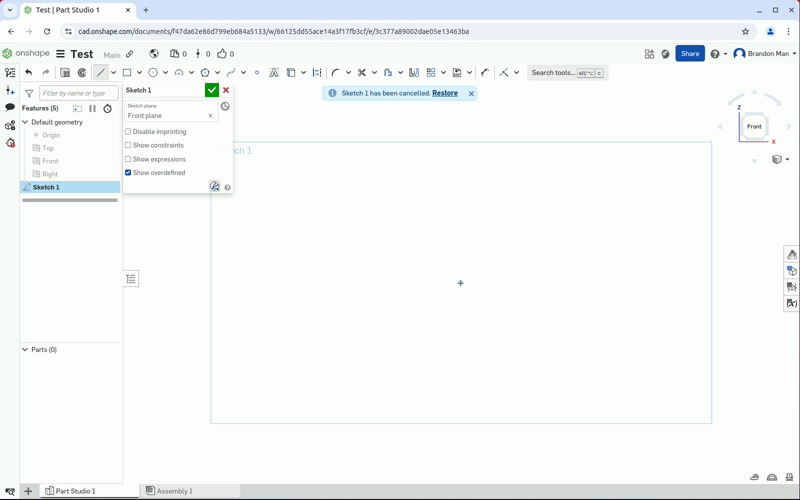
mouse_move(551, 282)
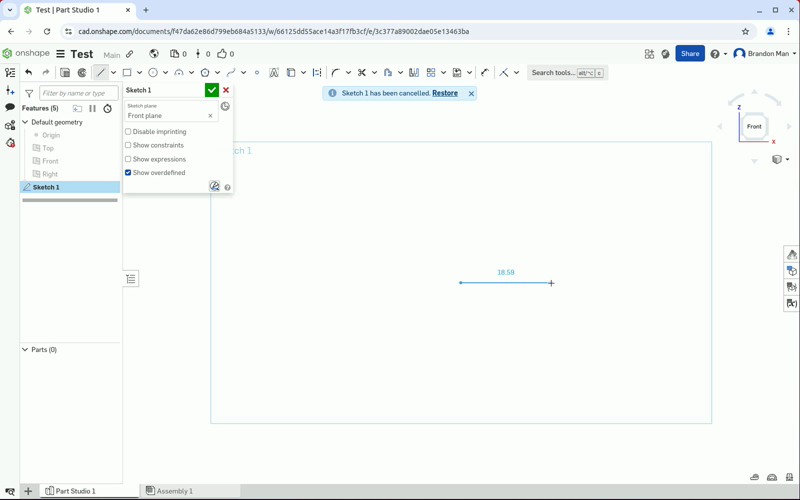
click(551, 282)
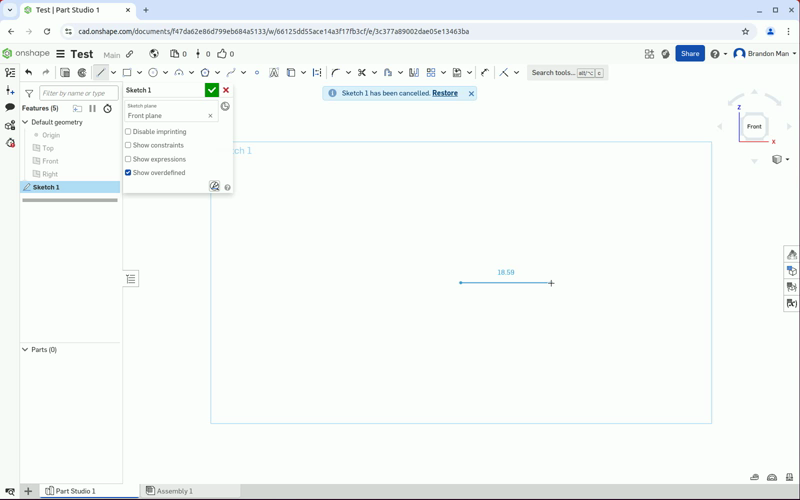
key_up(shift)
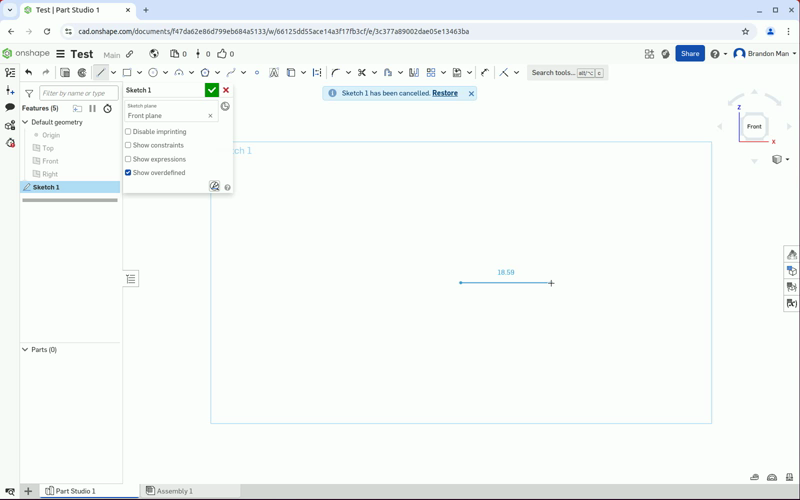
key_down(shift)
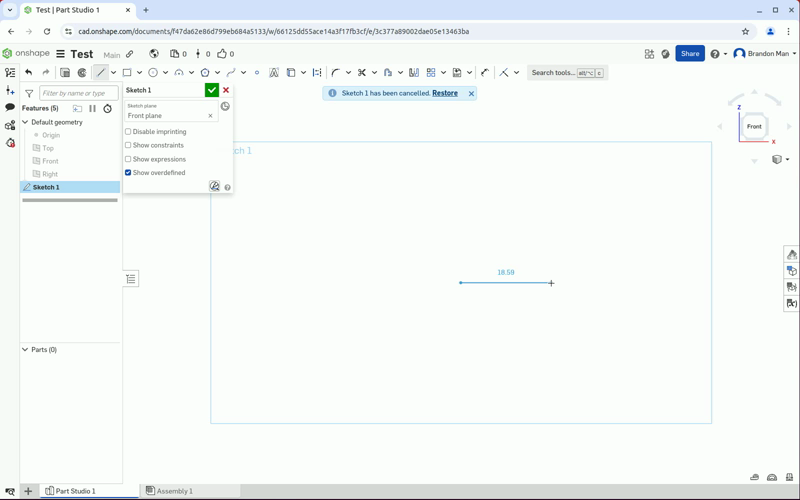
mouse_move(551, 192)
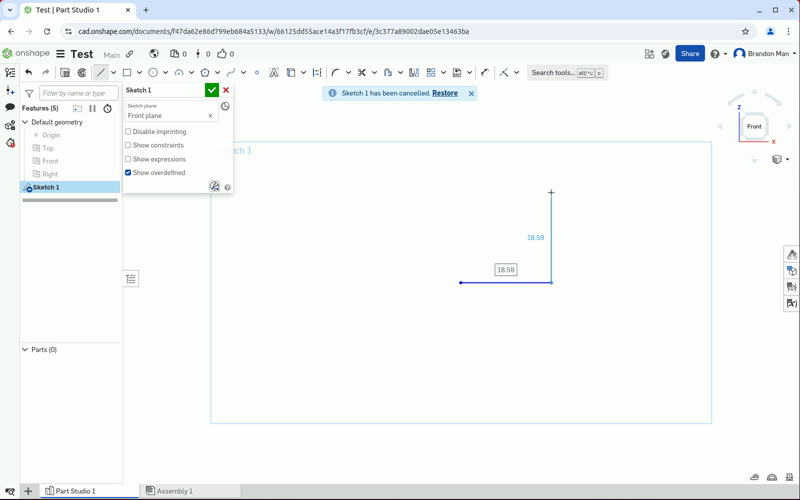
click(551, 192)
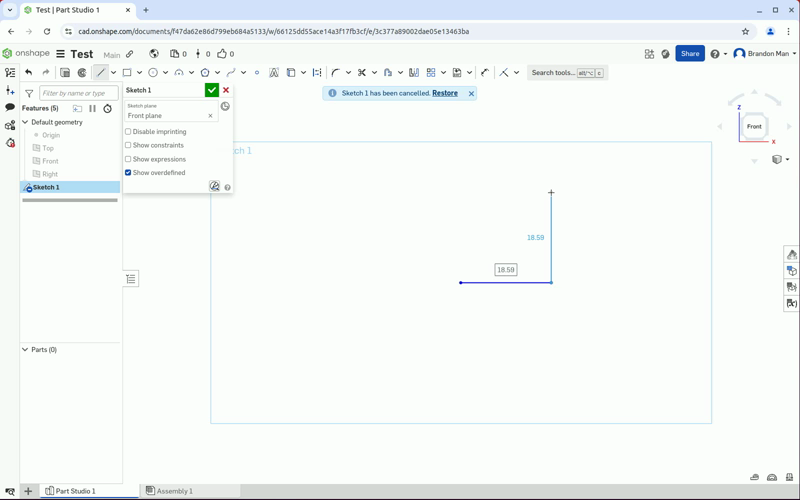
key_up(shift)
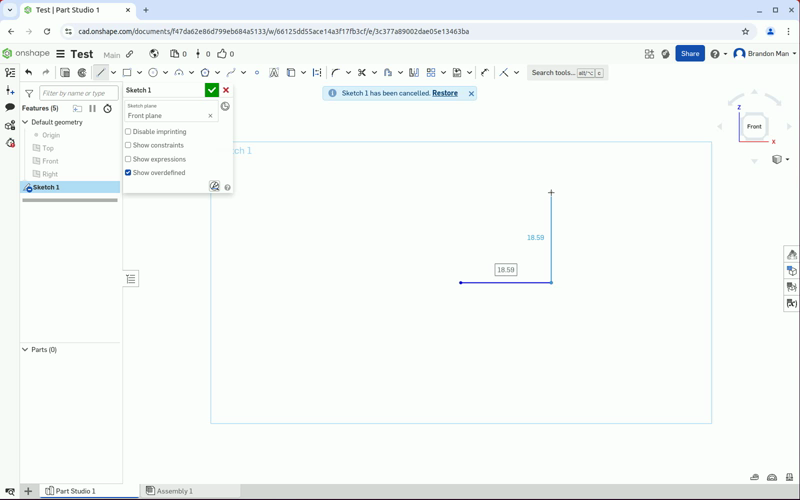
key_down(shift)
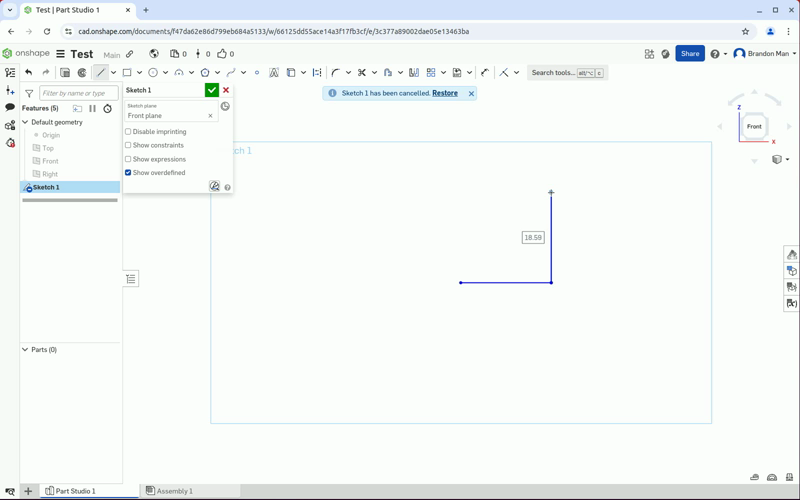
mouse_move(460, 192)
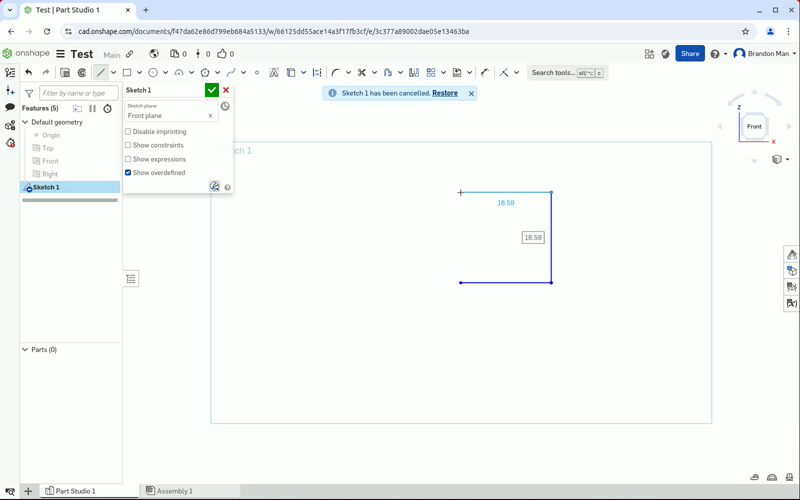
click(460, 192)
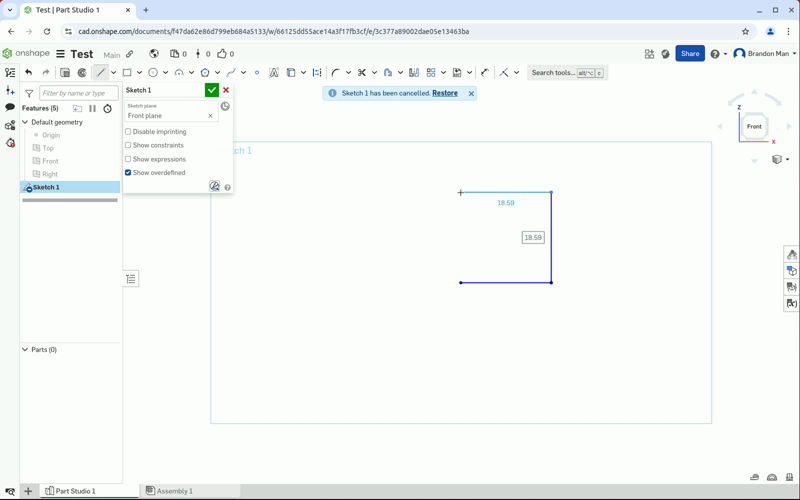
key_up(shift)
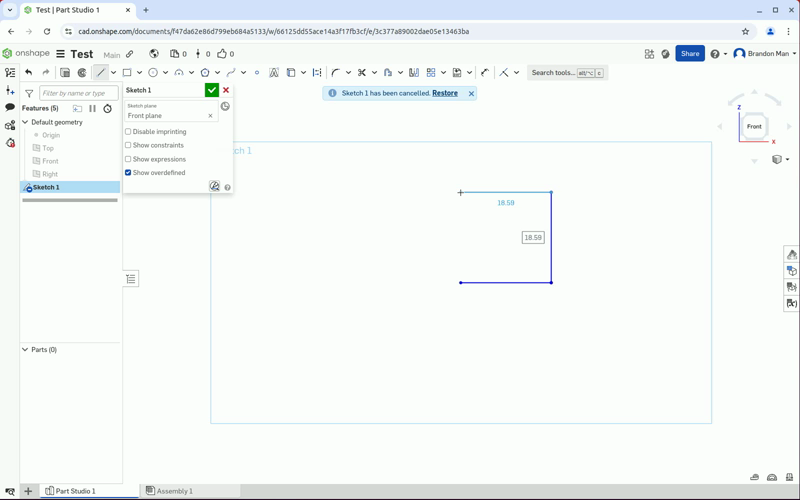
key_down(shift)
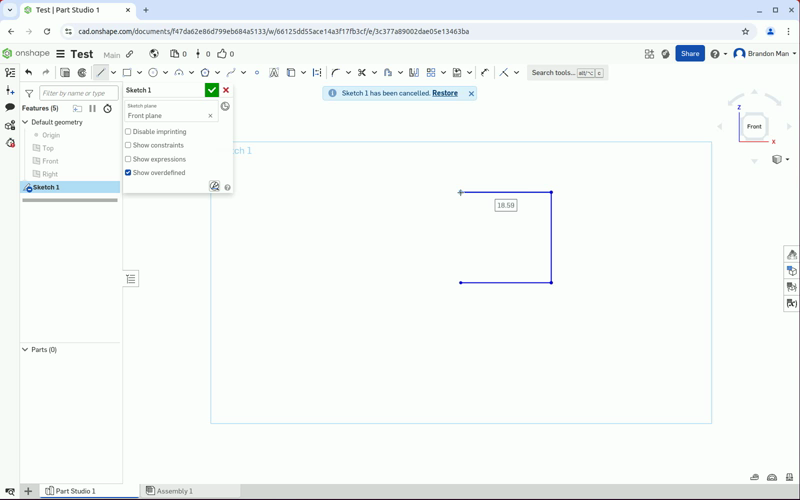
mouse_move(460, 282)
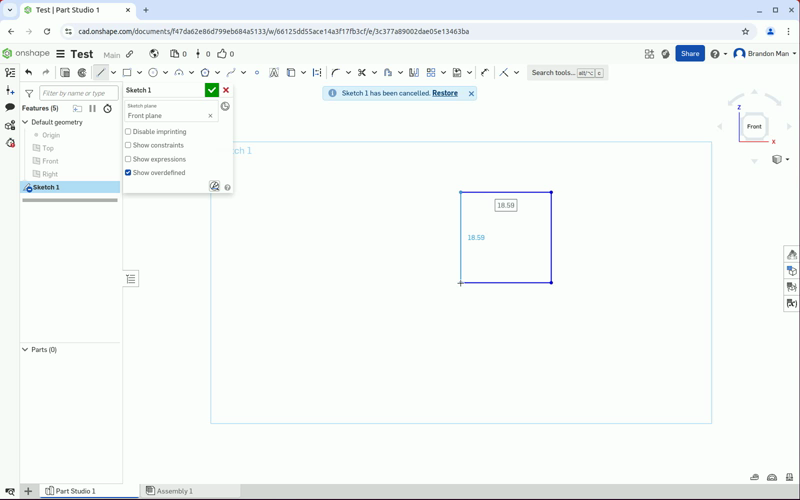
key_up(shift)
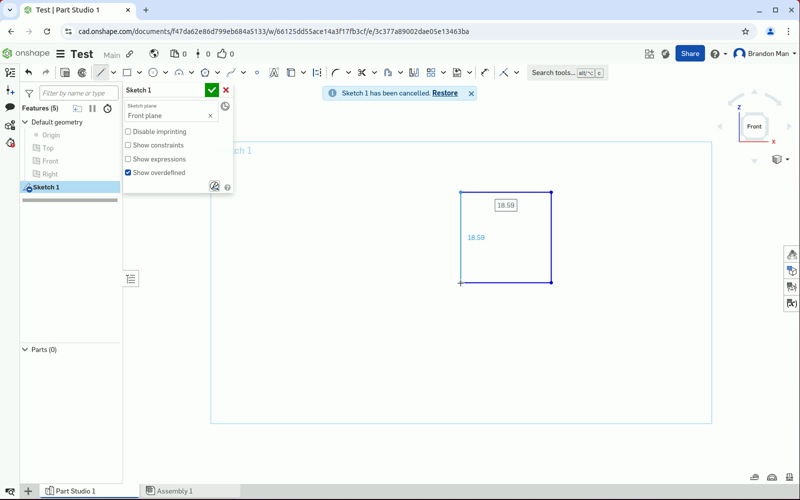
click(460, 282)
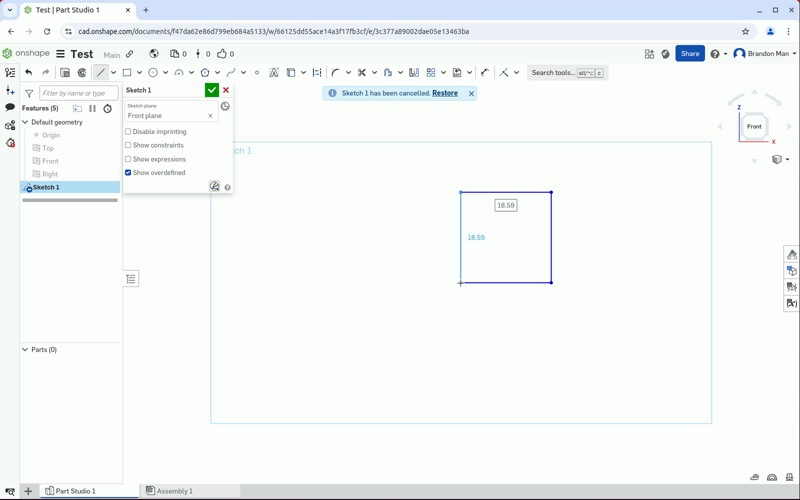
key(esc)
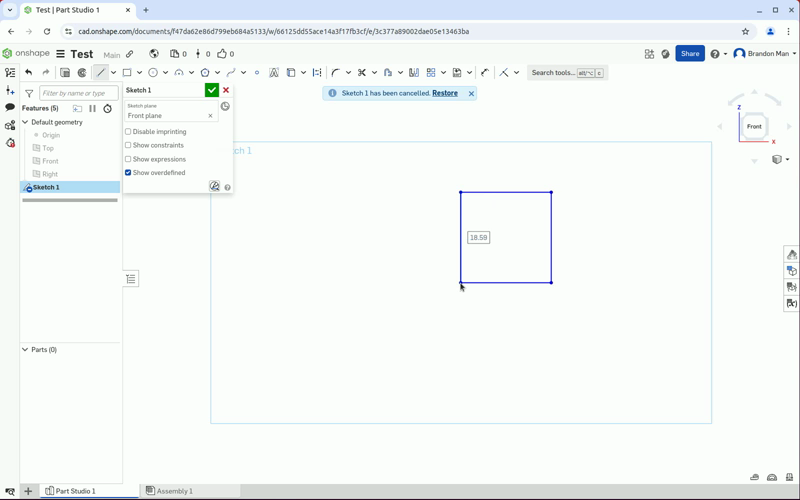
mouse_move(530, 254)
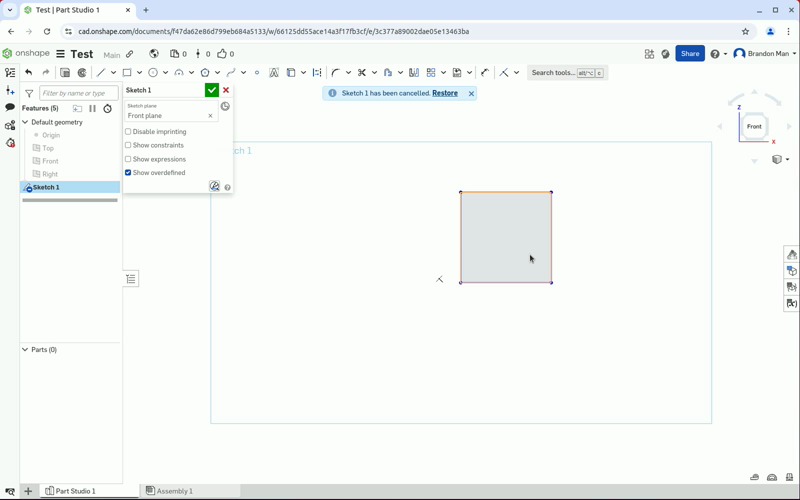
click(530, 254)
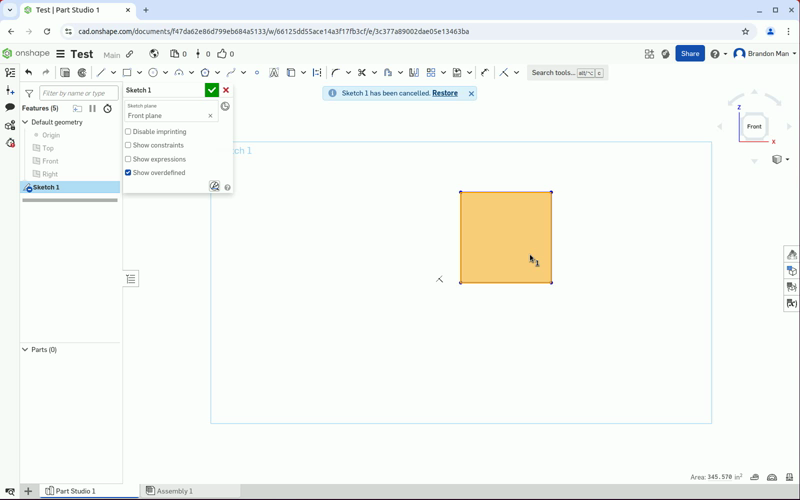
mouse_move(73, 352)
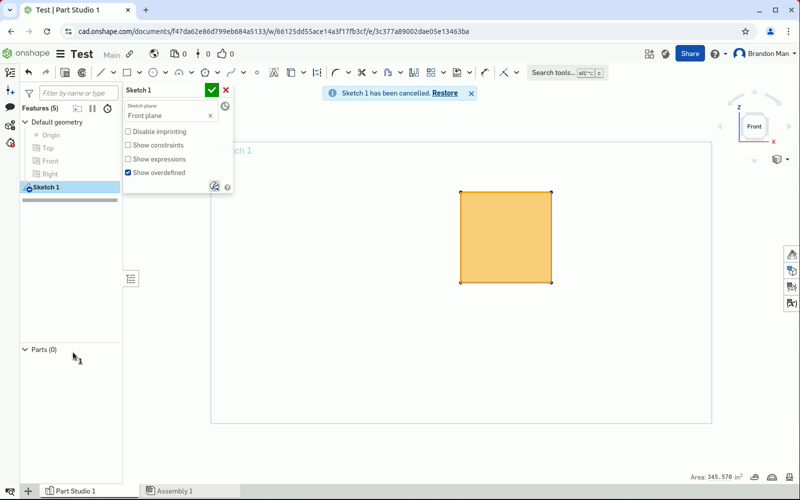
key(shift+y)
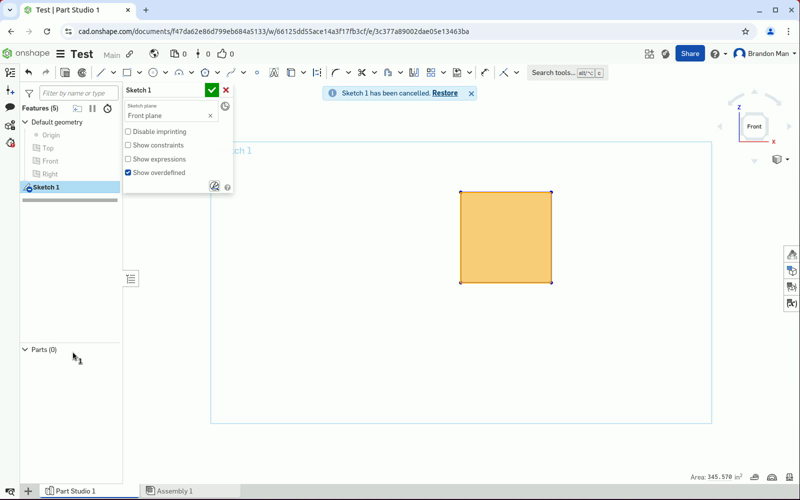
key(shift+e)
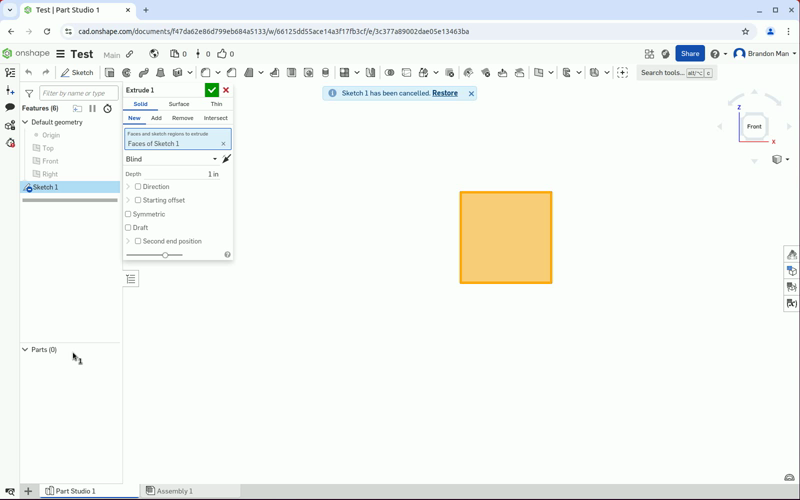
mouse_move(143, 106)
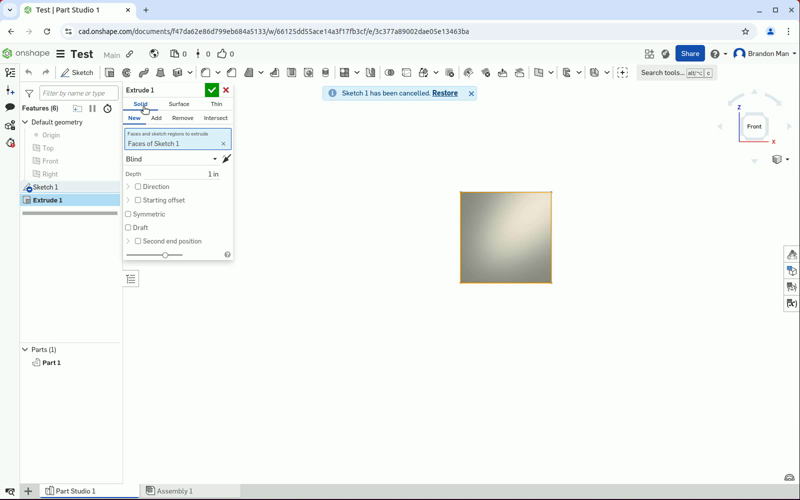
click(143, 106)
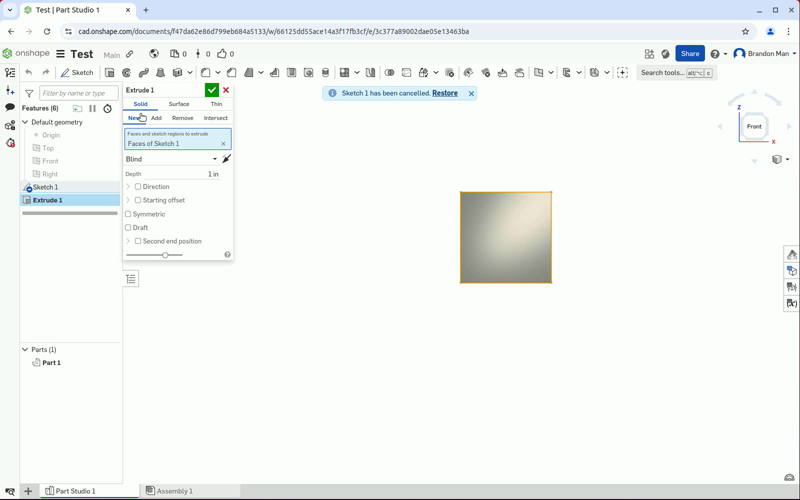
mouse_move(137, 120)
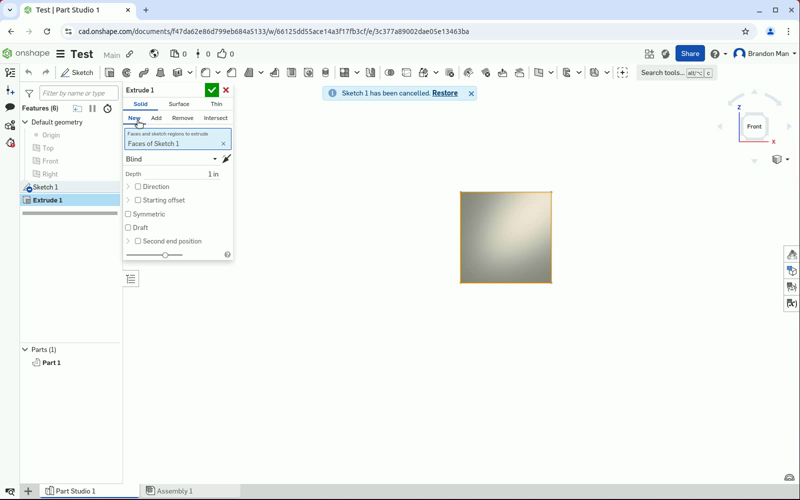
click(137, 120)
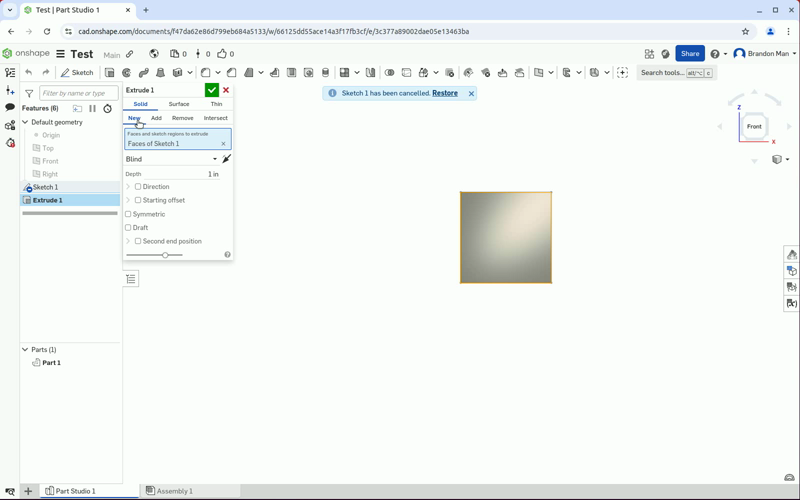
key(tab, 4)
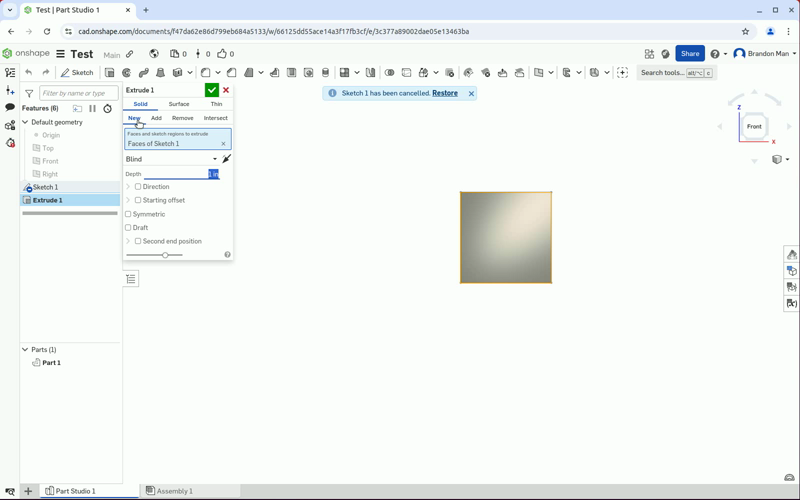
text(18.535)
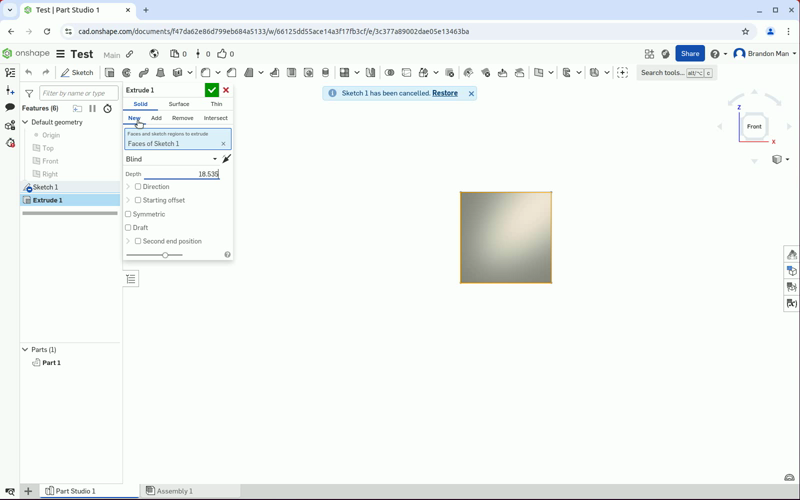
key(enter)
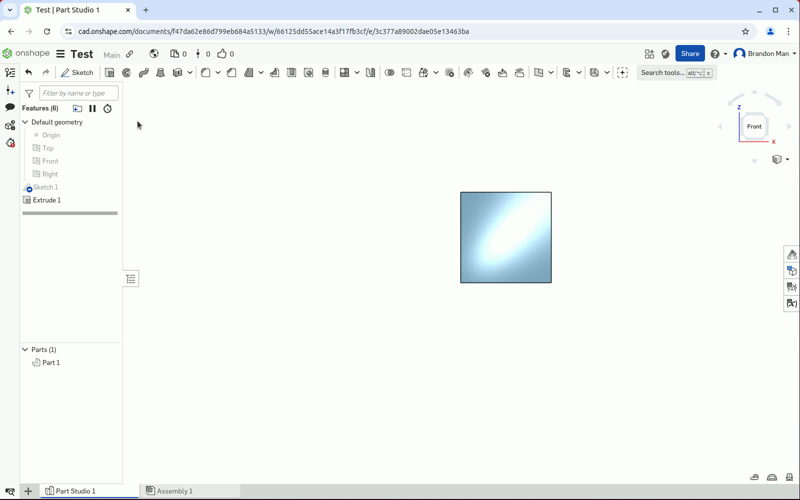
key(shift+h)
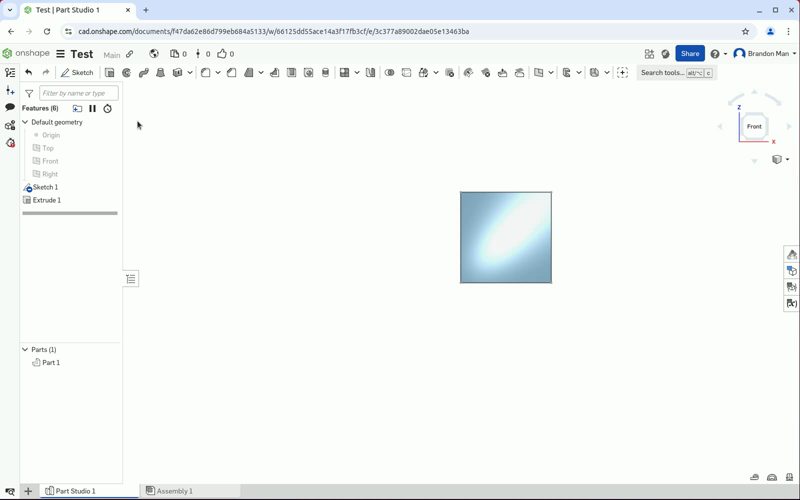
key(shift+h)
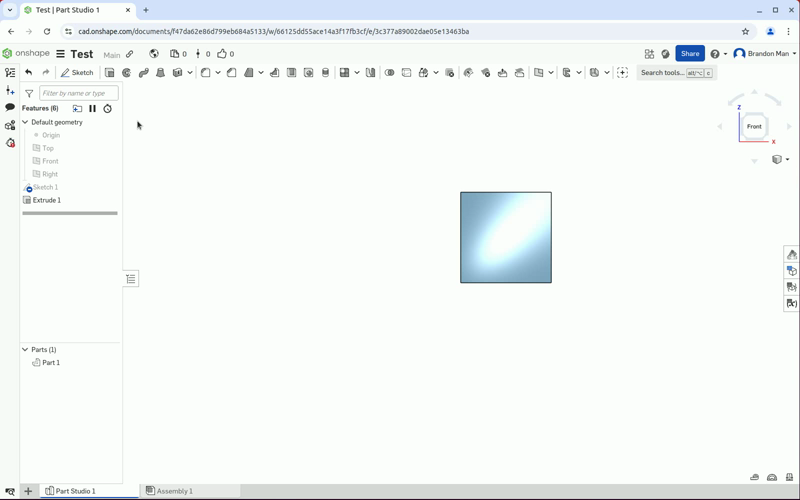
mouse_move(73, 189)
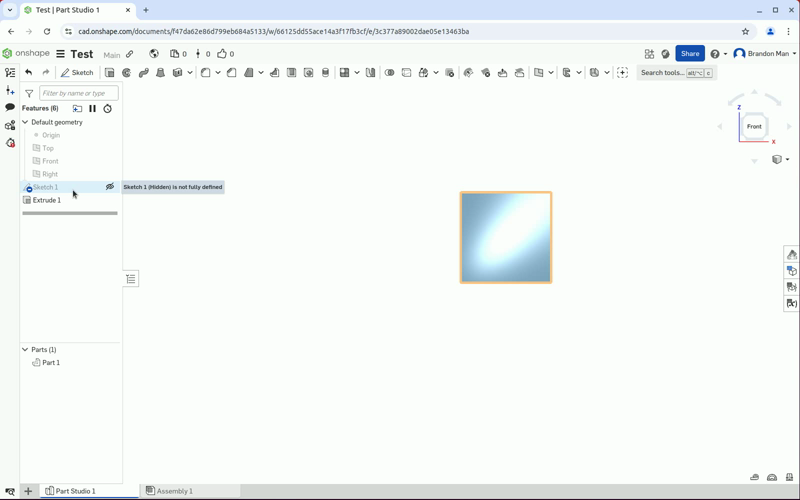
click(73, 189)
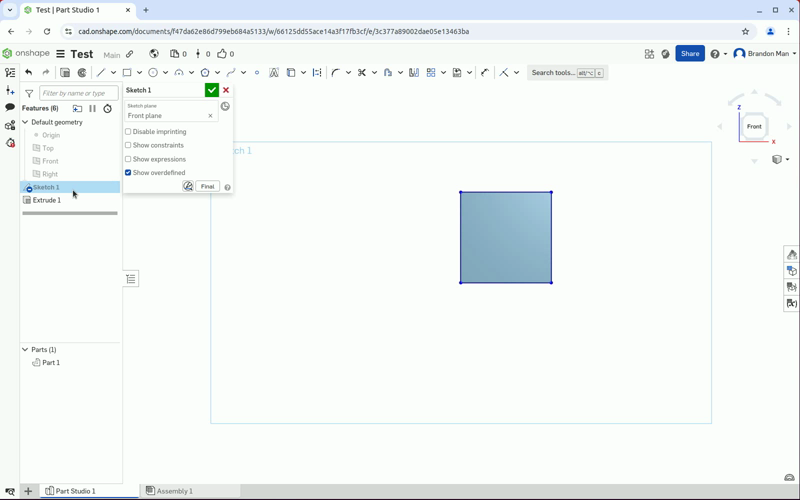
mouse_move(229, 92)
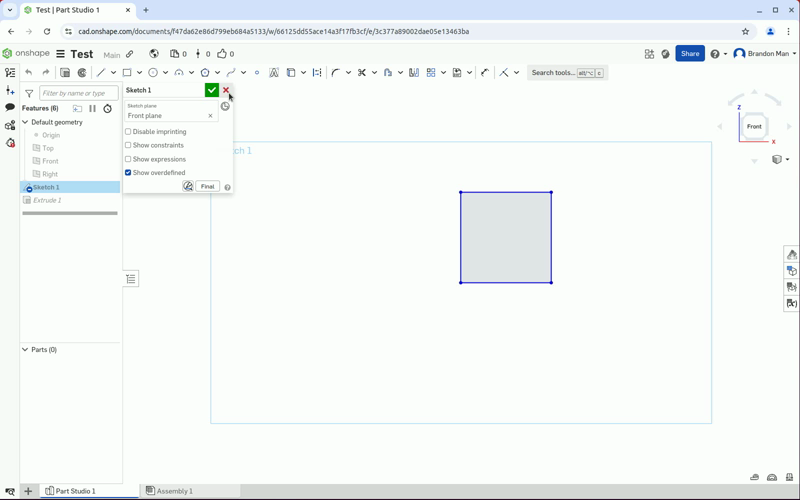
click(229, 92)
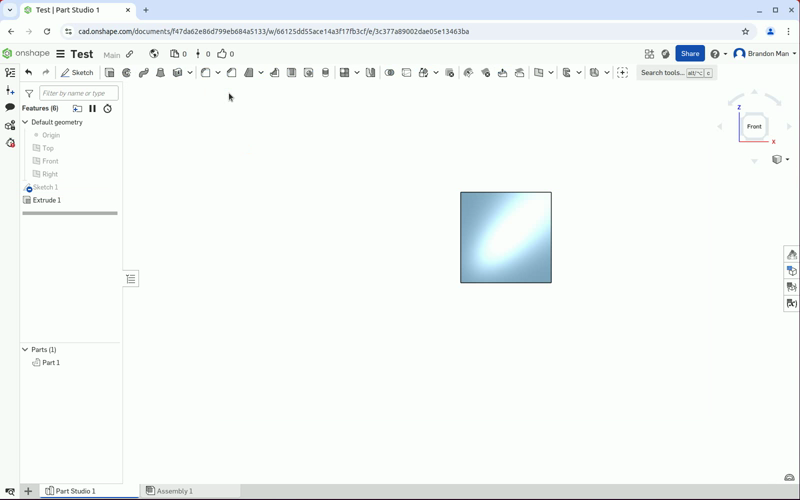
mouse_move(541, 75)
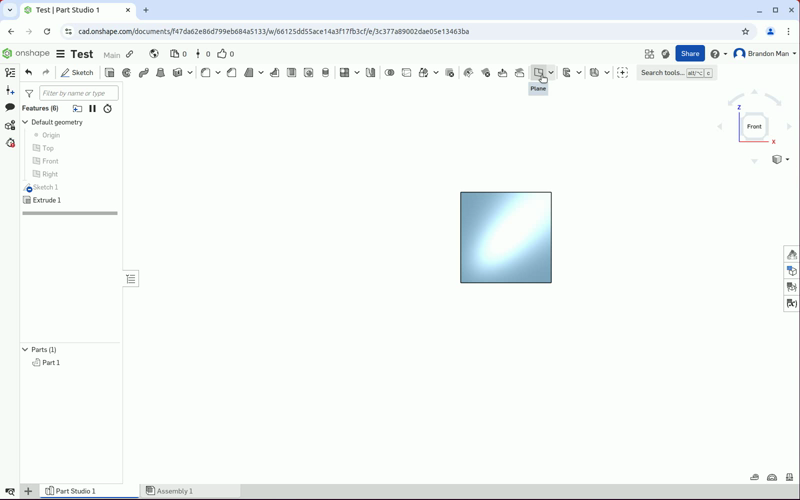
click(541, 75)
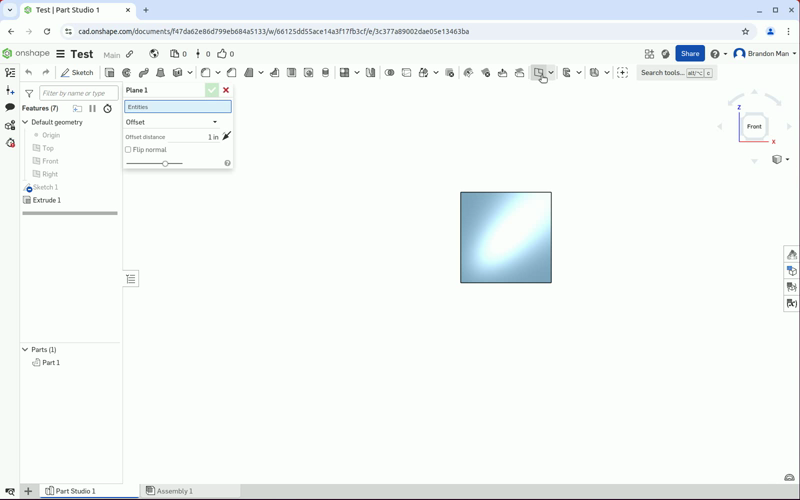
mouse_move(73, 163)
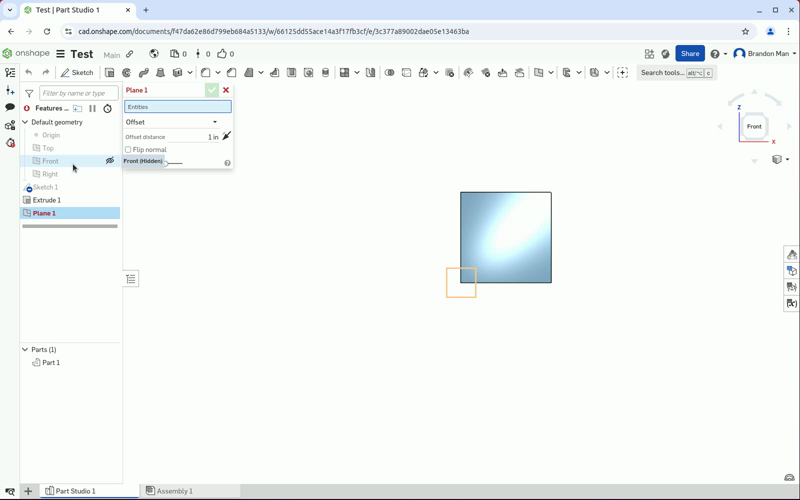
click(73, 163)
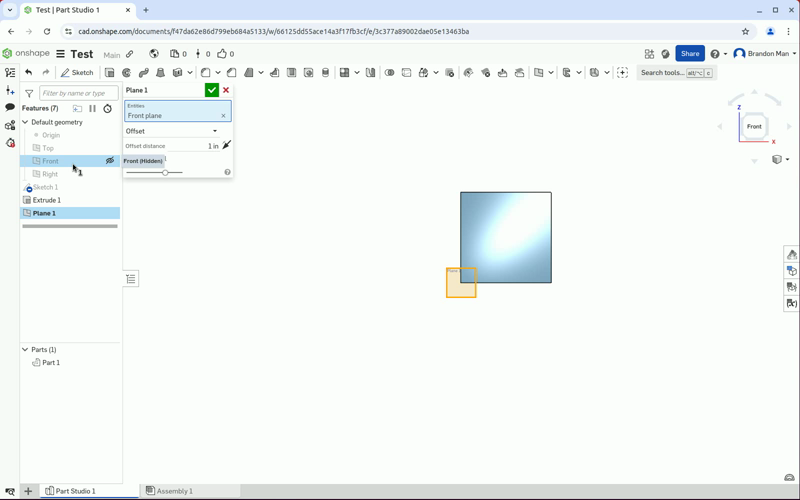
key(tab, 2)
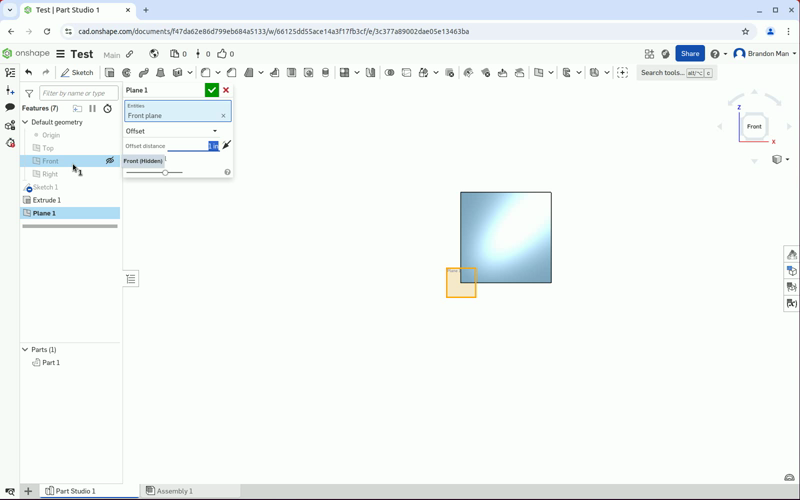
text(18.548)
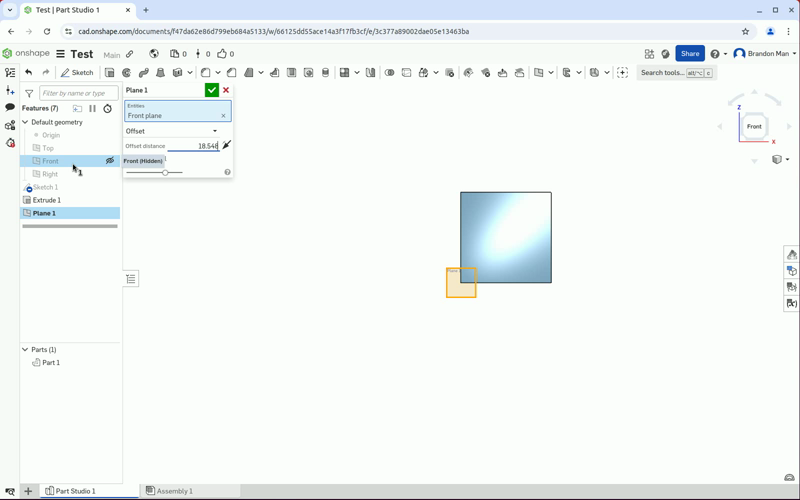
key(enter, 2)
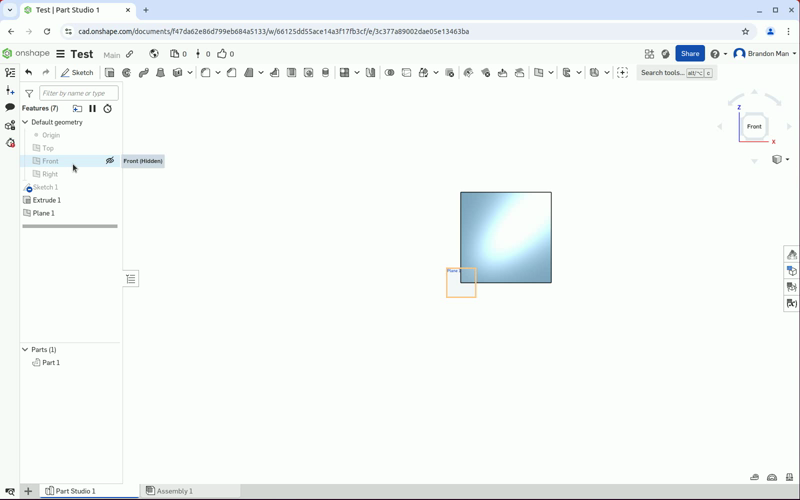
key(shift+s)
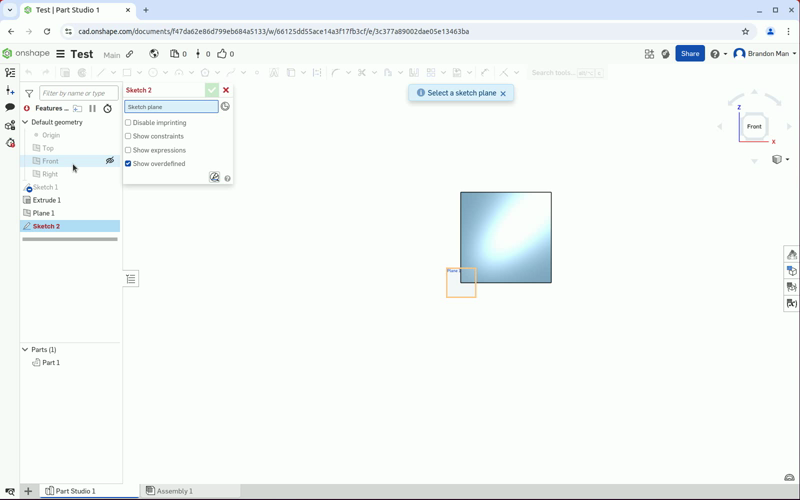
mouse_move(73, 215)
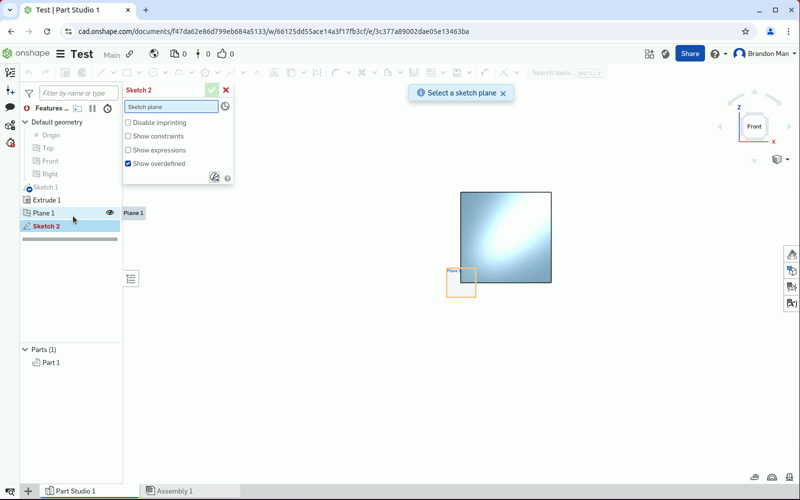
click(73, 215)
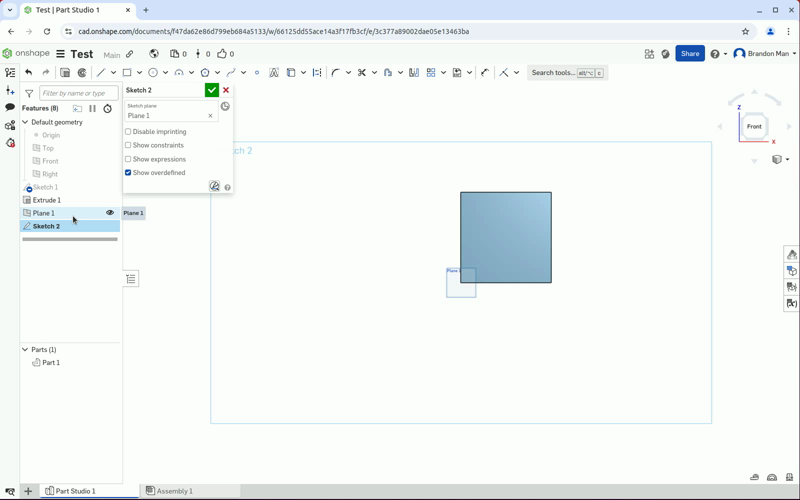
mouse_move(73, 352)
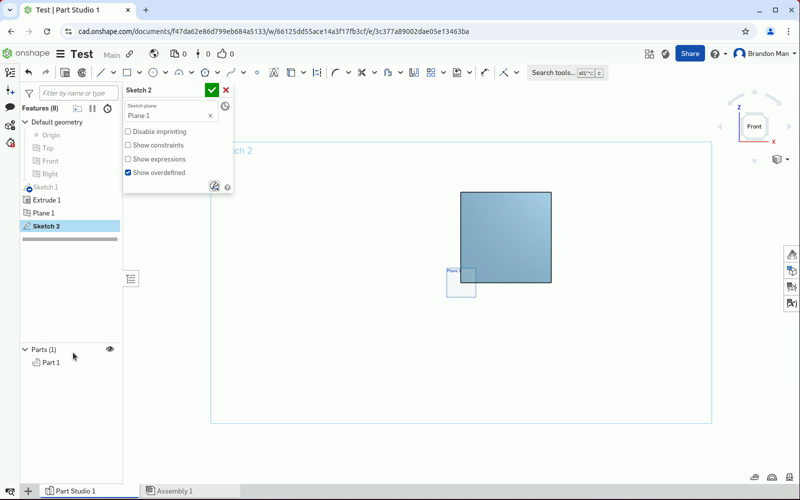
key(y)
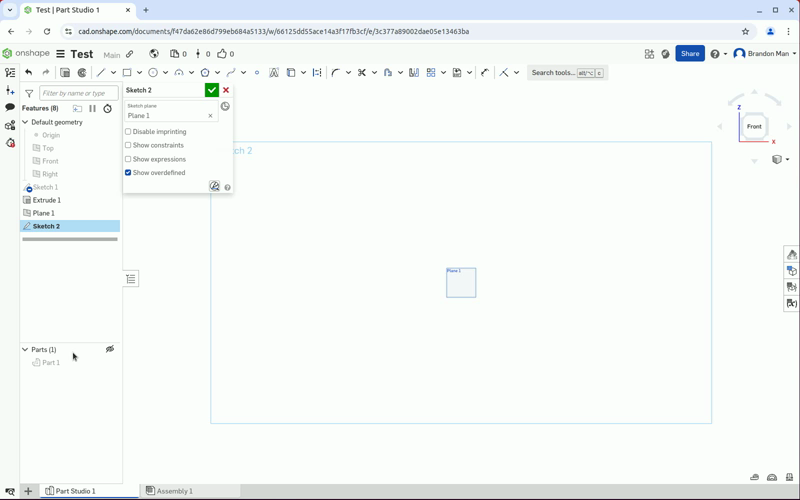
key(c)
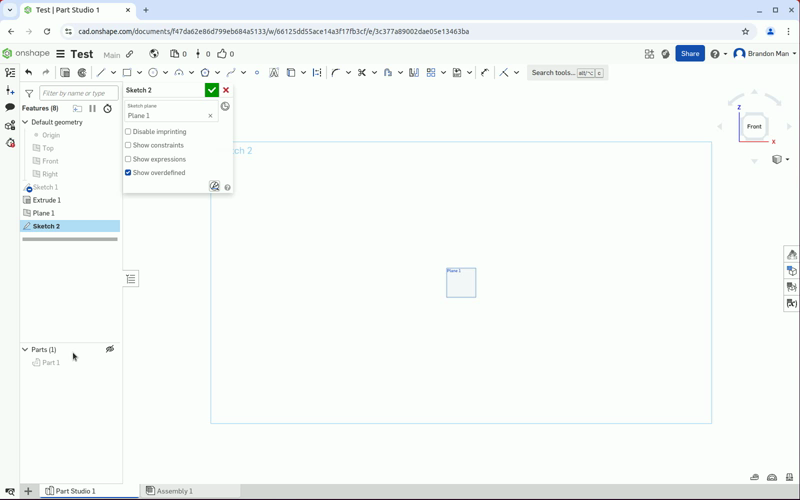
key_down(shift)
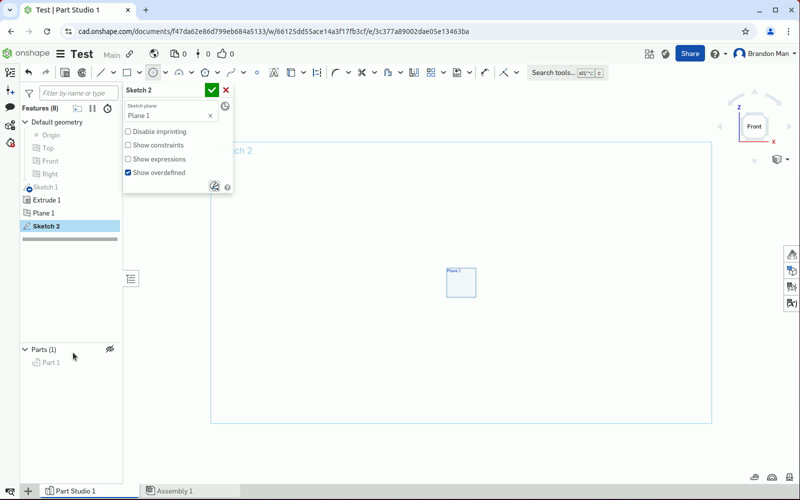
mouse_move(505, 237)
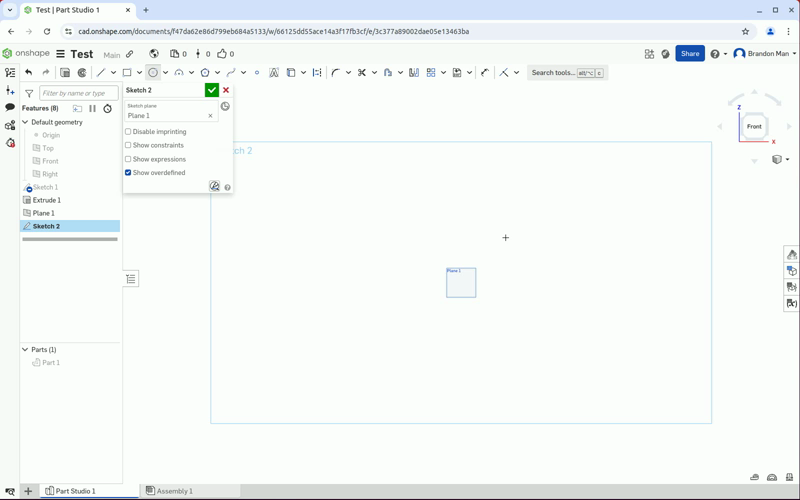
click(505, 237)
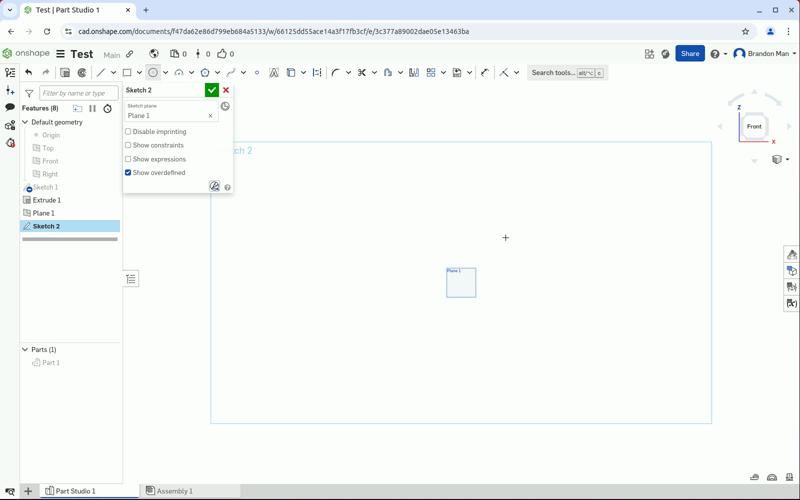
key_up(shift)
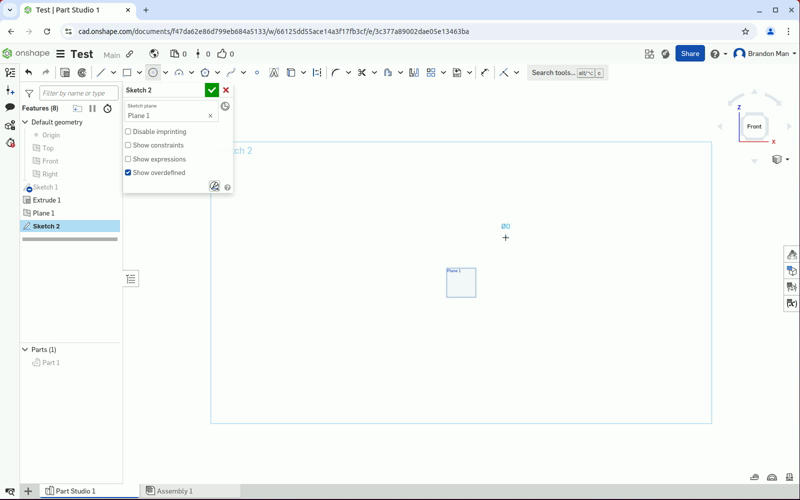
mouse_move(528, 237)
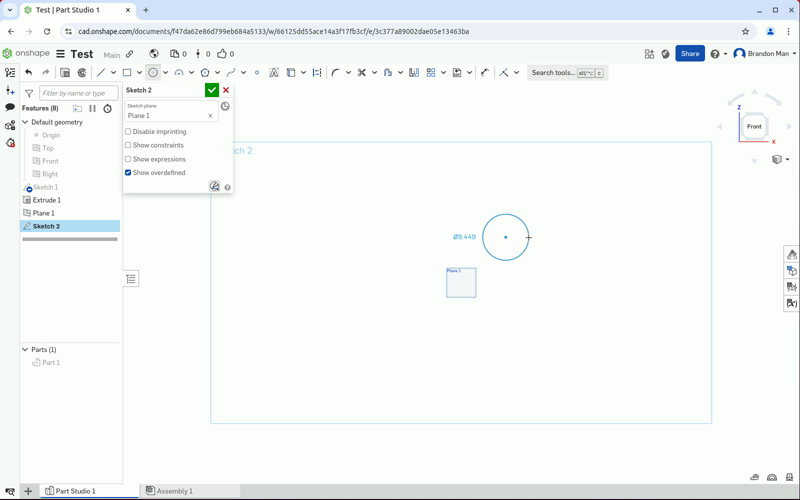
click(528, 237)
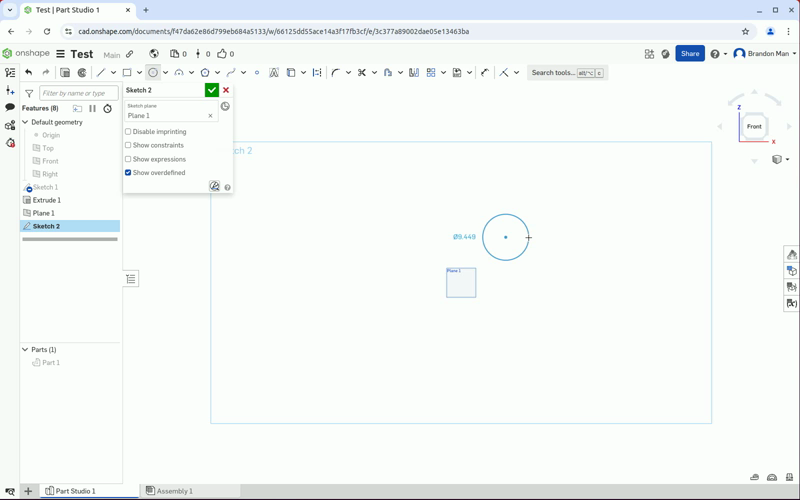
key(esc)
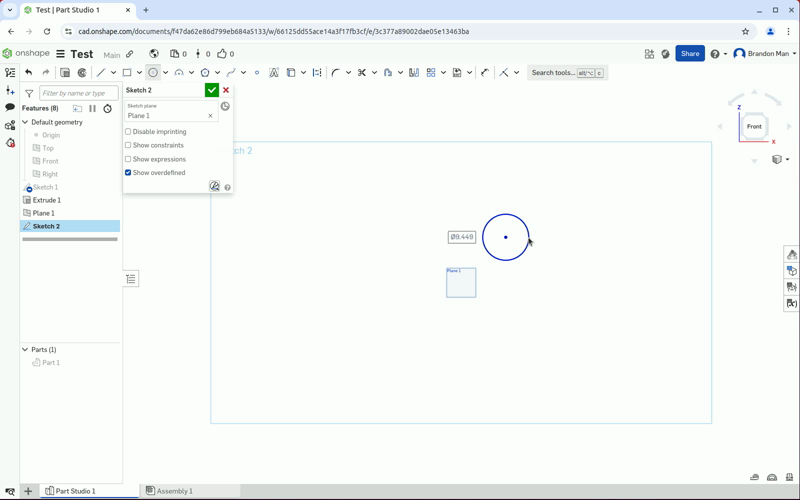
mouse_move(497, 243)
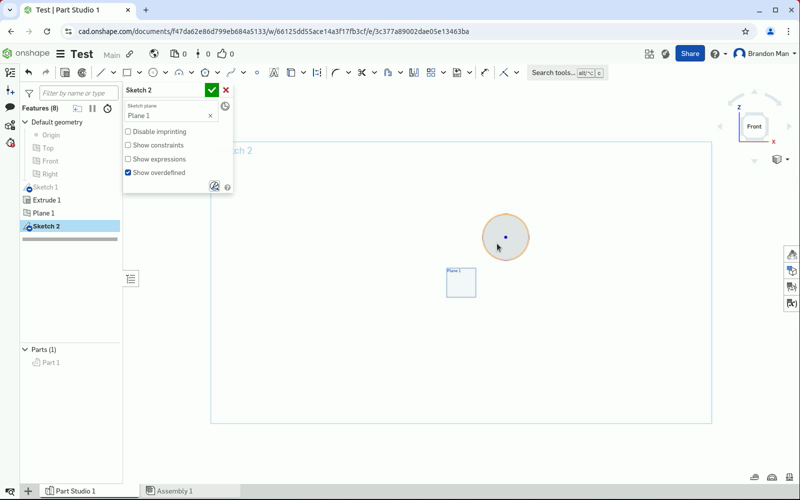
scroll(6)
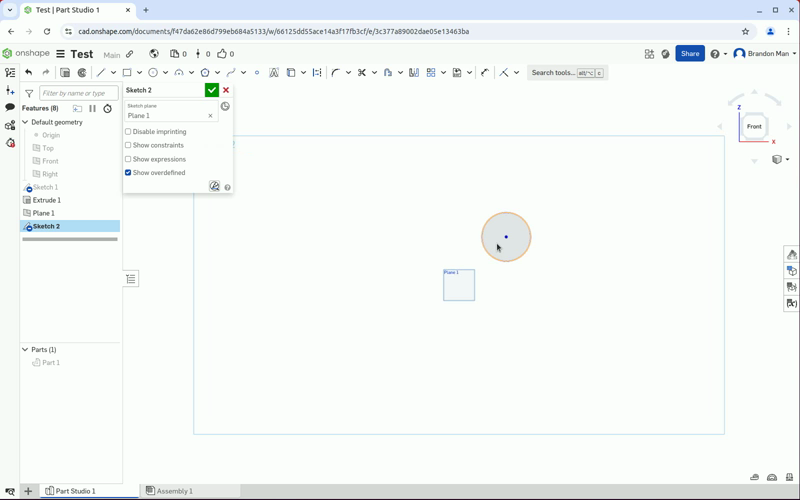
scroll(6)
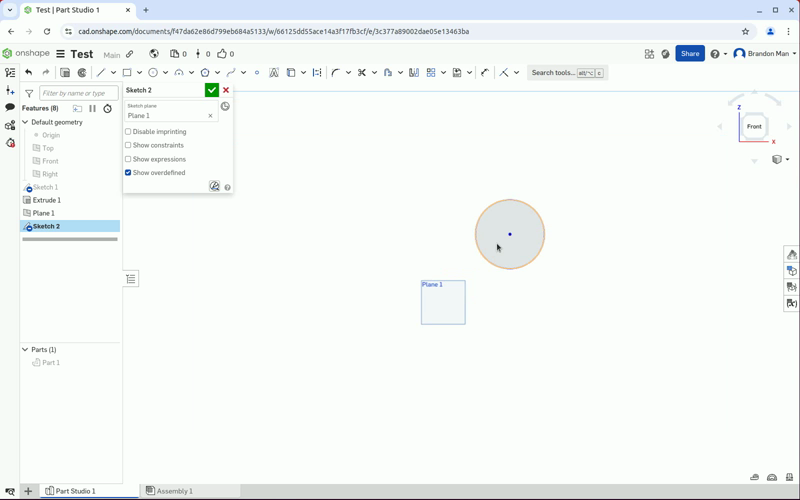
scroll(6)
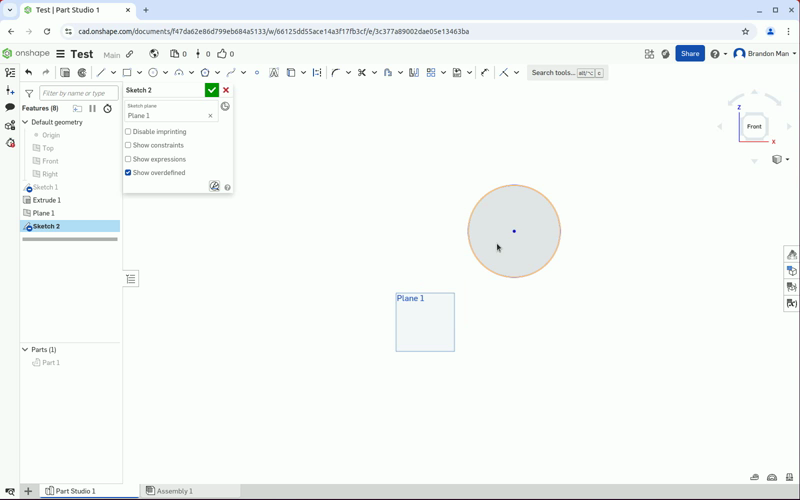
scroll(6)
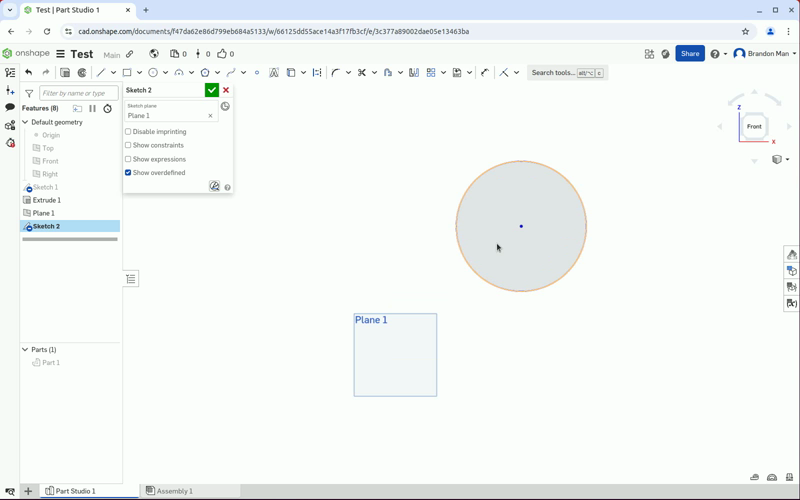
scroll(6)
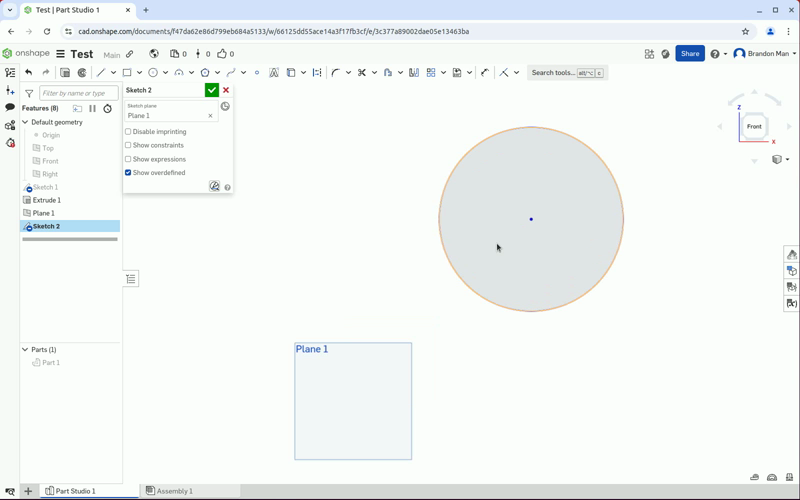
scroll(6)
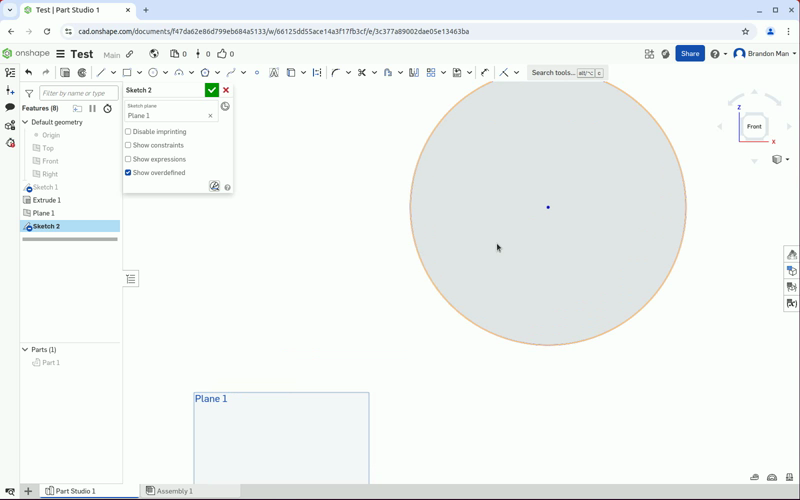
scroll(6)
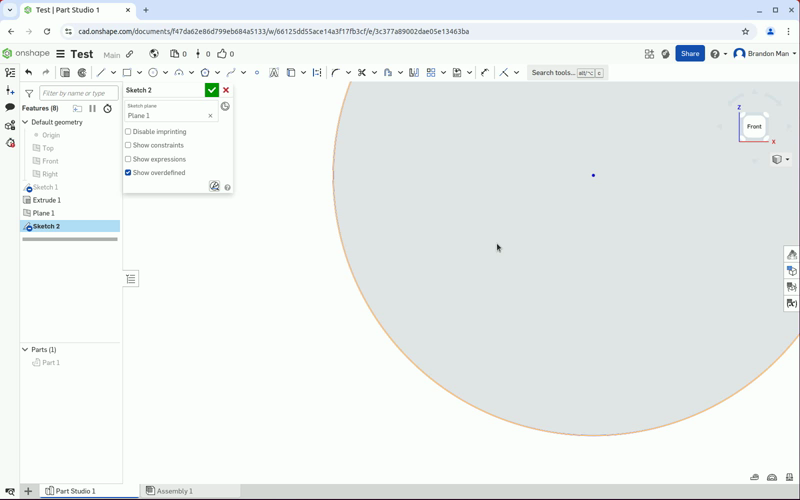
click(497, 243)
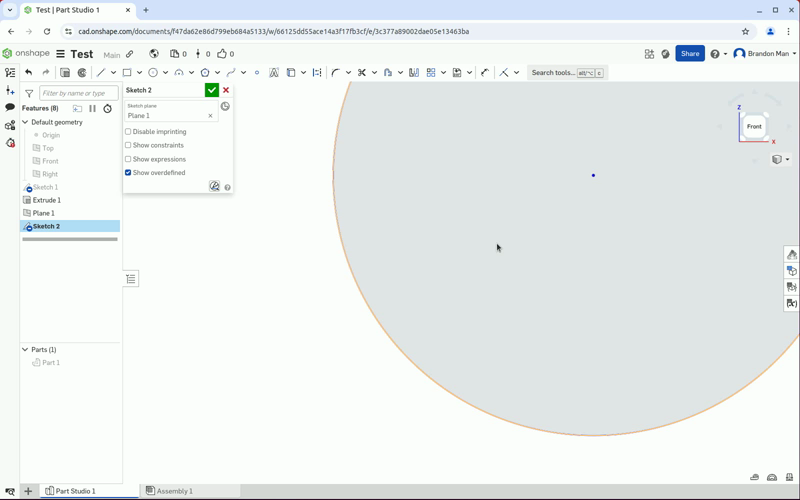
scroll(-6)
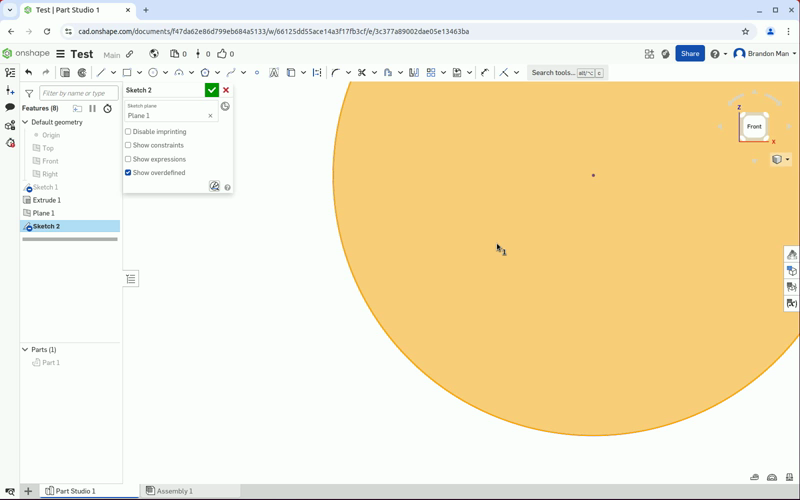
scroll(-6)
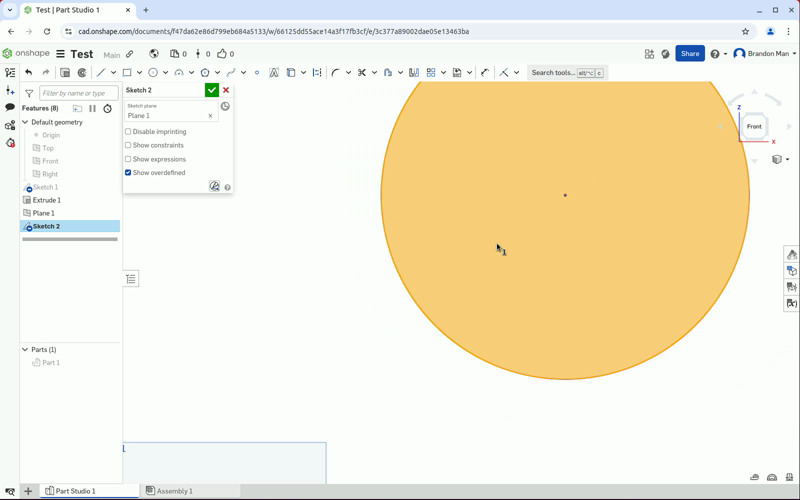
scroll(-6)
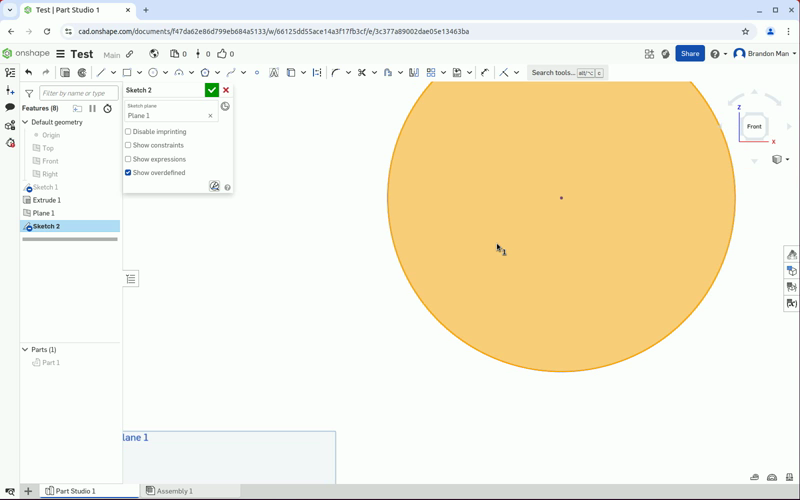
scroll(-6)
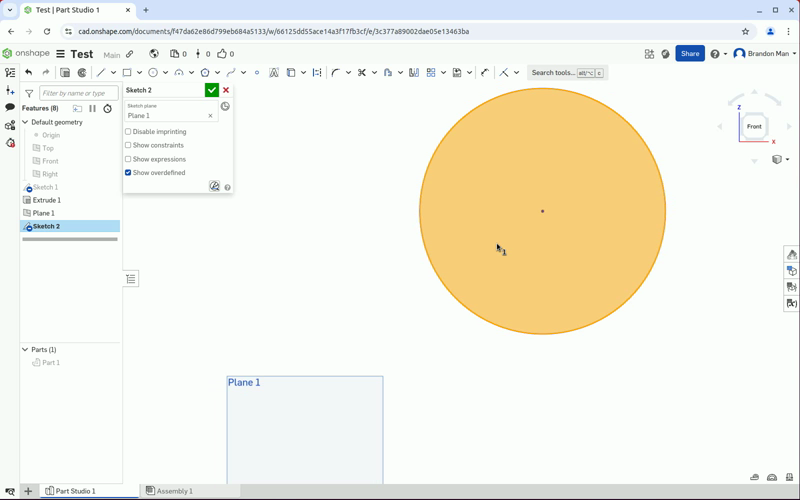
scroll(-6)
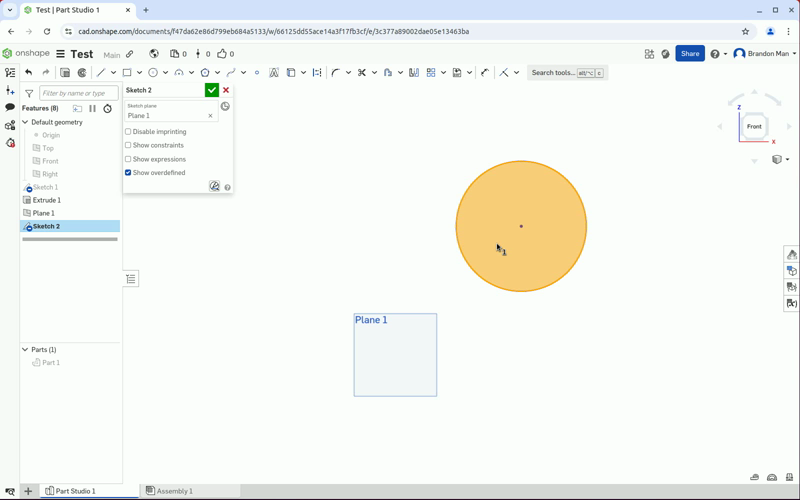
scroll(-6)
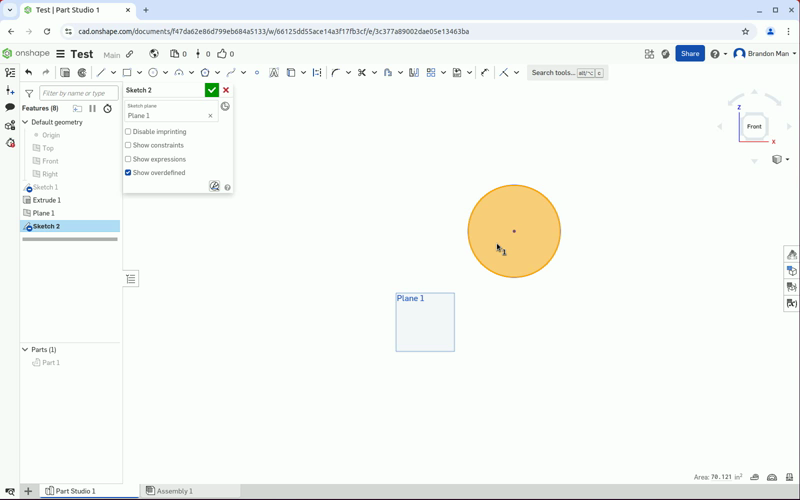
scroll(-6)
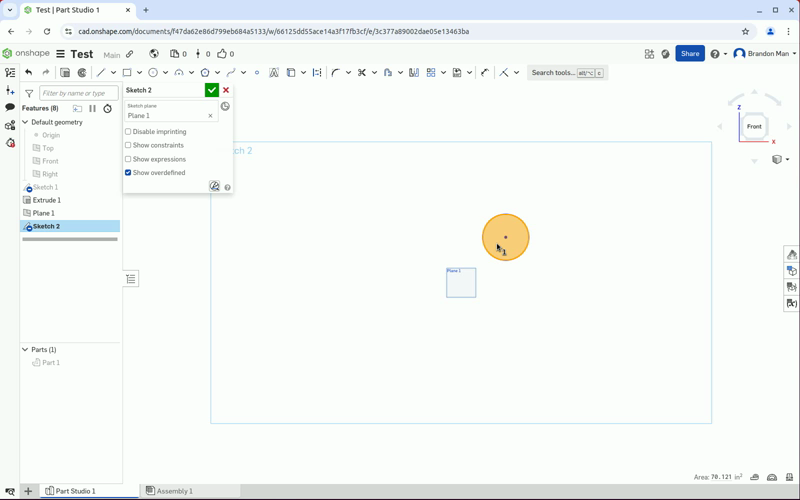
mouse_move(73, 352)
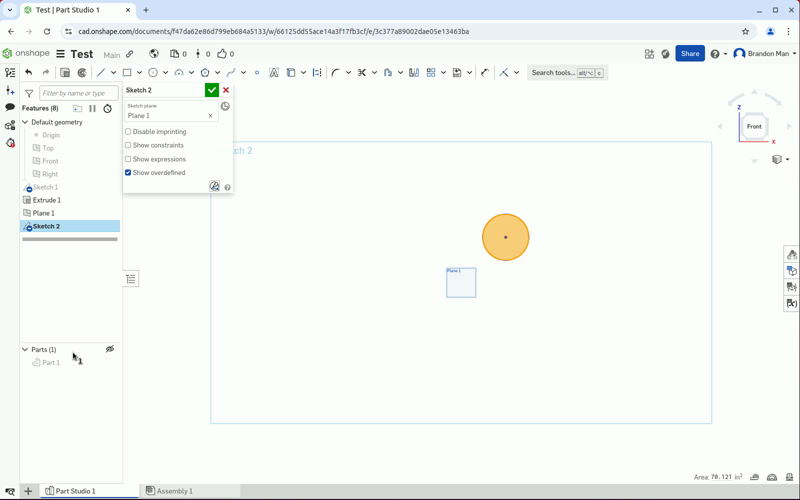
key(shift+y)
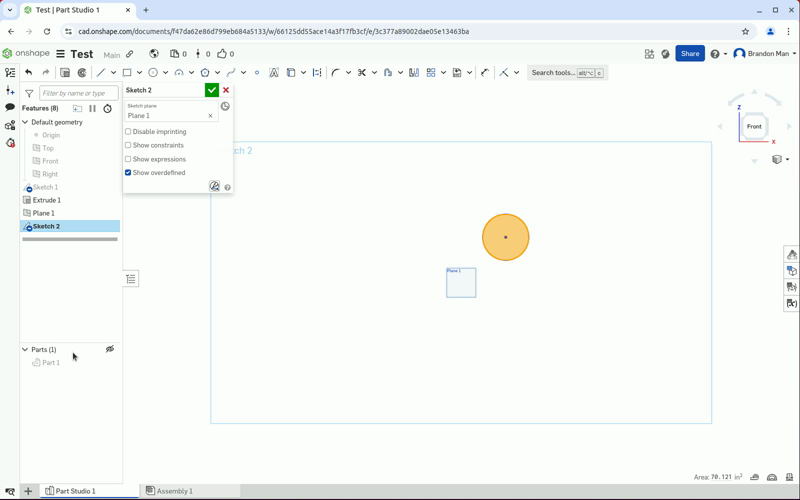
key(shift+e)
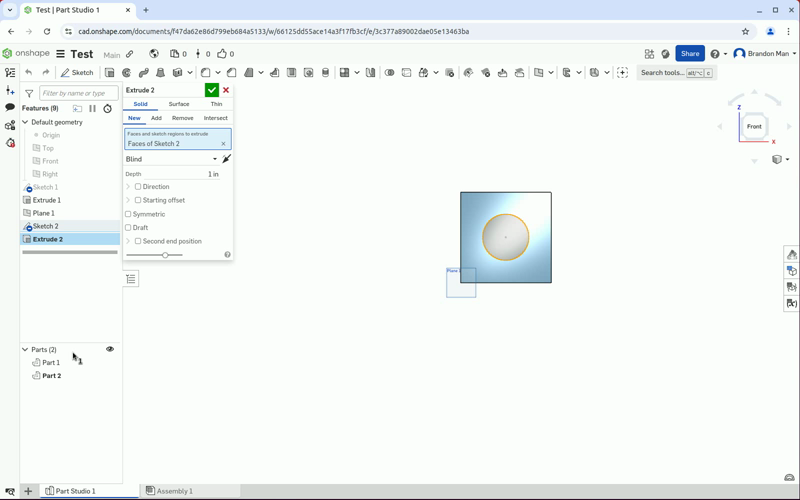
mouse_move(143, 106)
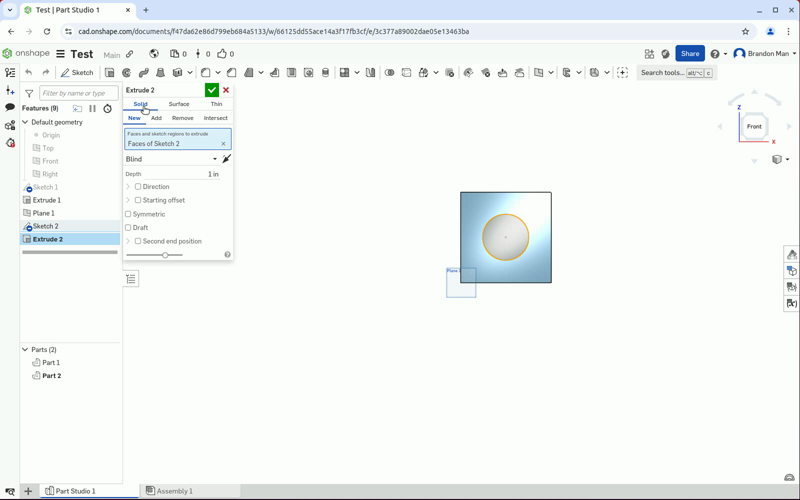
click(143, 106)
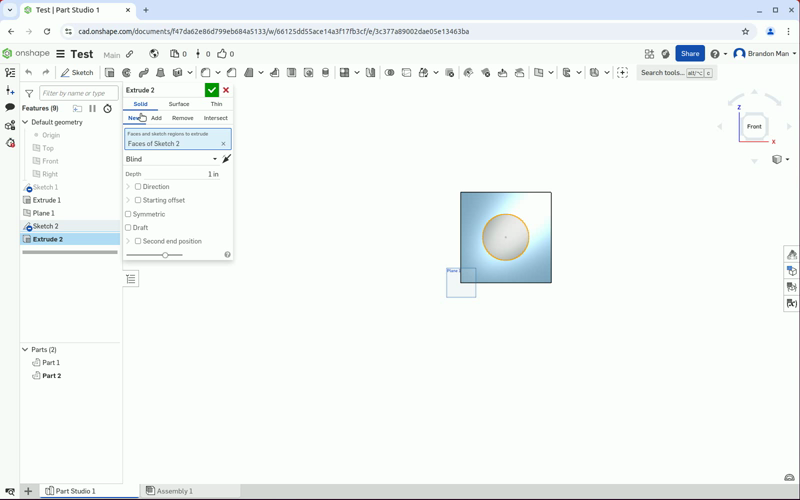
mouse_move(137, 120)
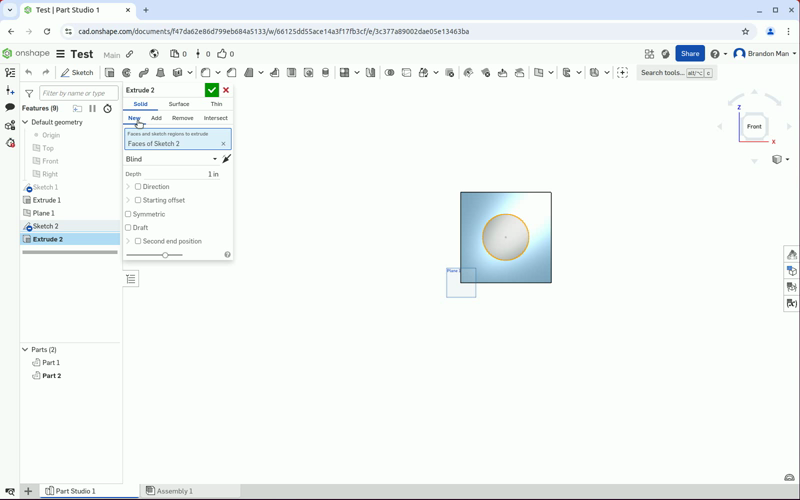
click(137, 120)
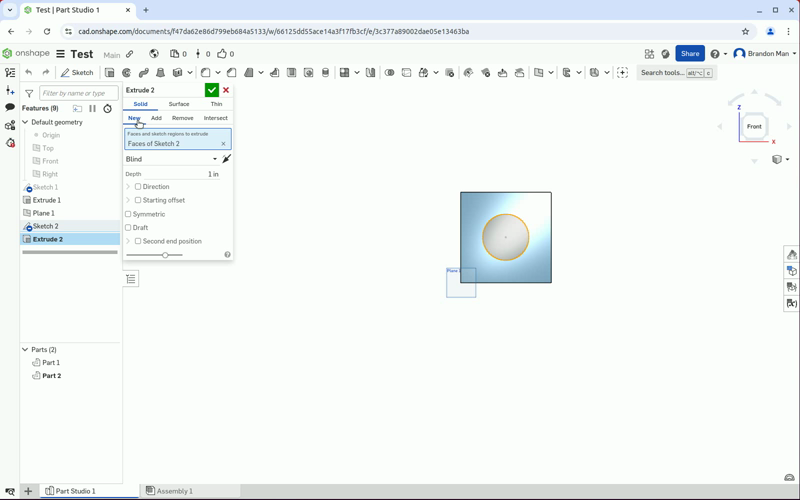
key(tab, 4)
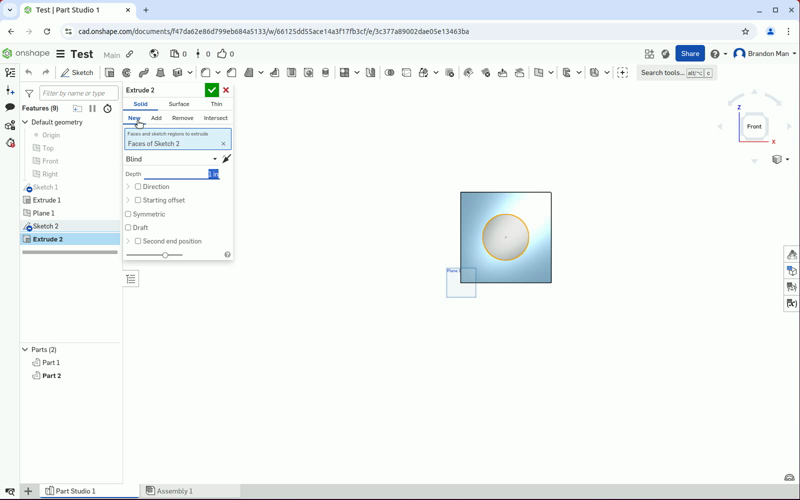
text(4.574)
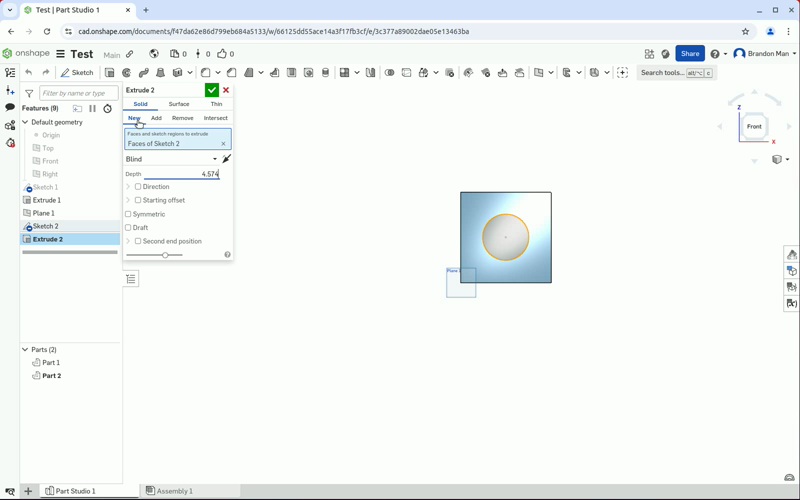
key(enter)
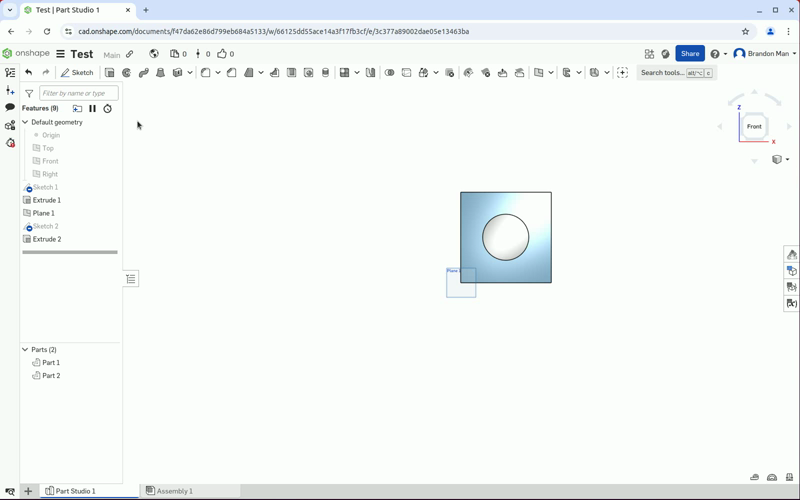
key(shift+h)
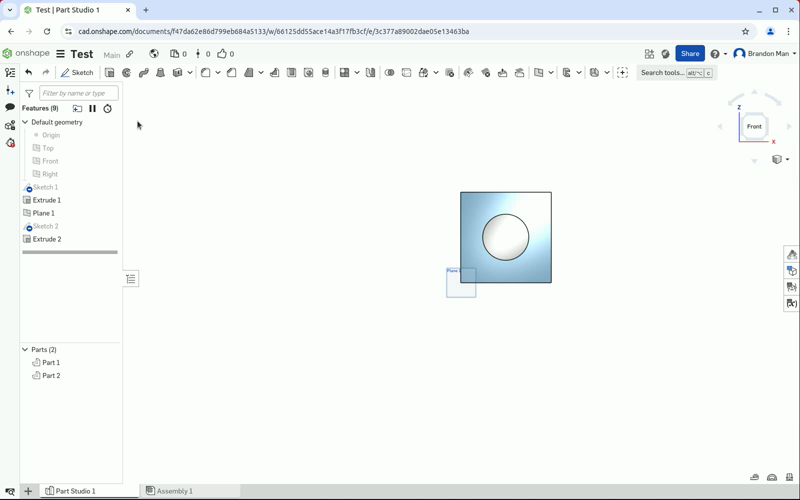
key(shift+h)
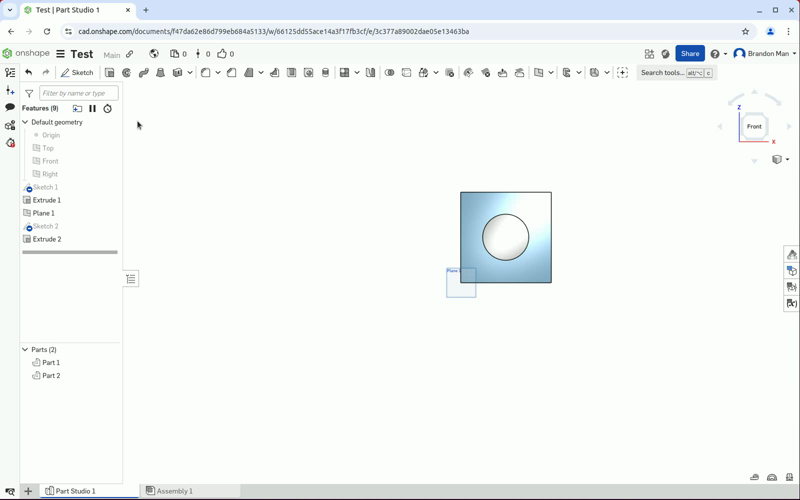
mouse_move(73, 189)
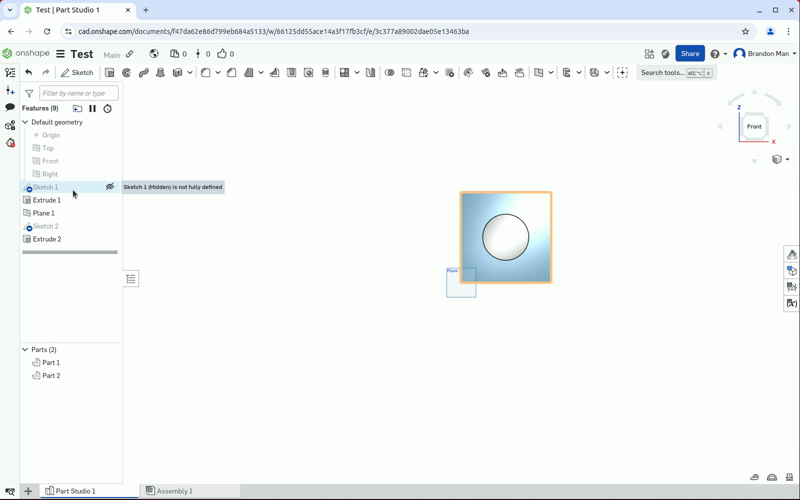
click(73, 189)
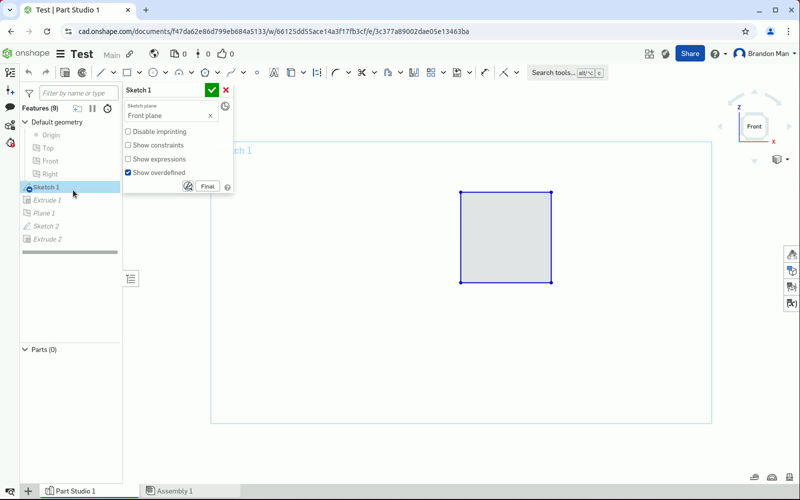
mouse_move(229, 92)
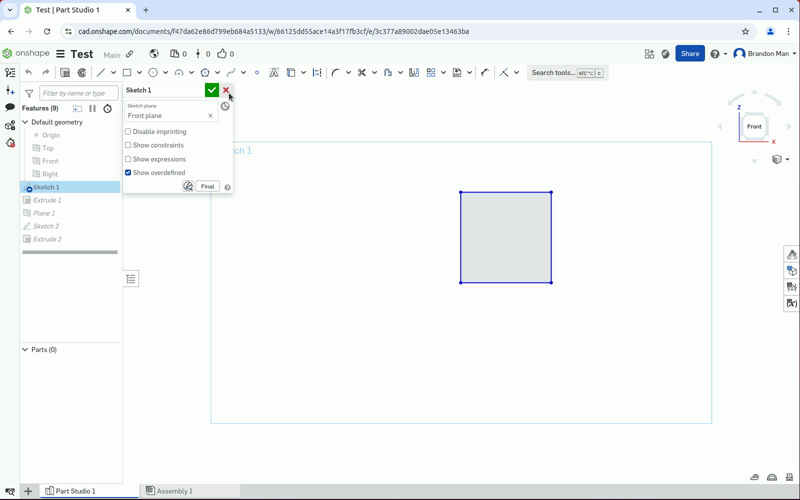
click(229, 92)
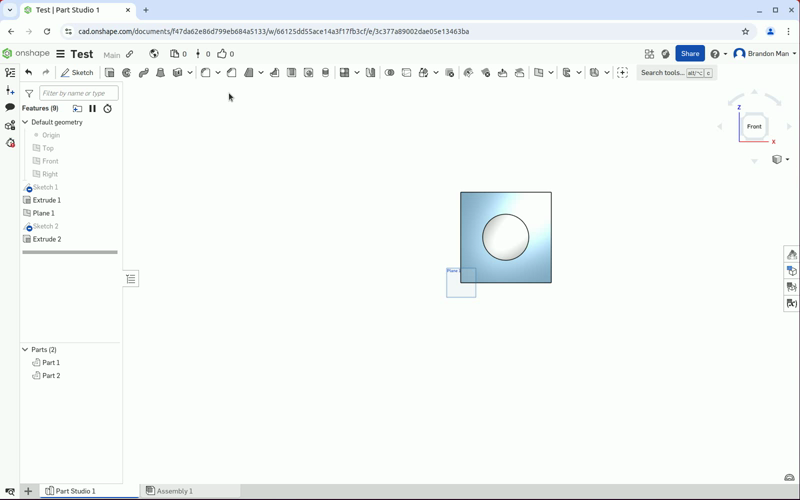
mouse_move(73, 352)
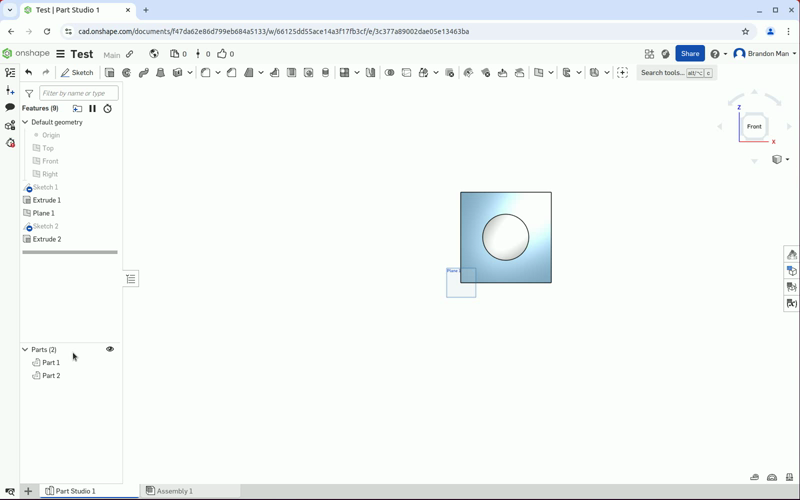
key(y)
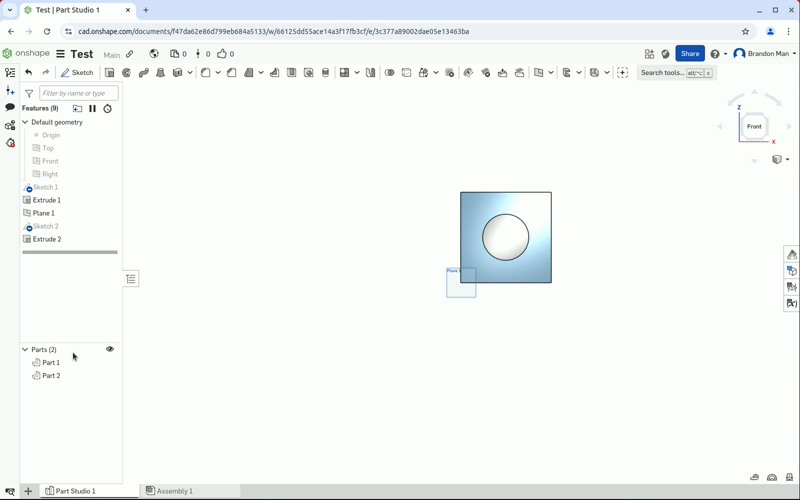
key(shift+p)
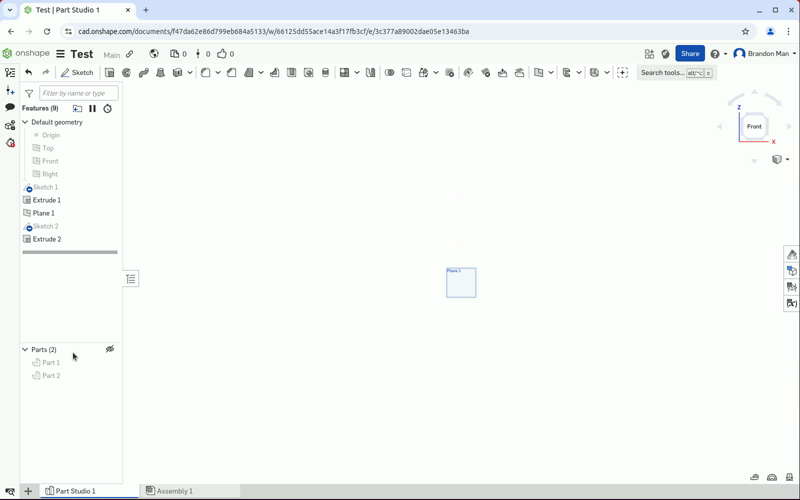
key(space)
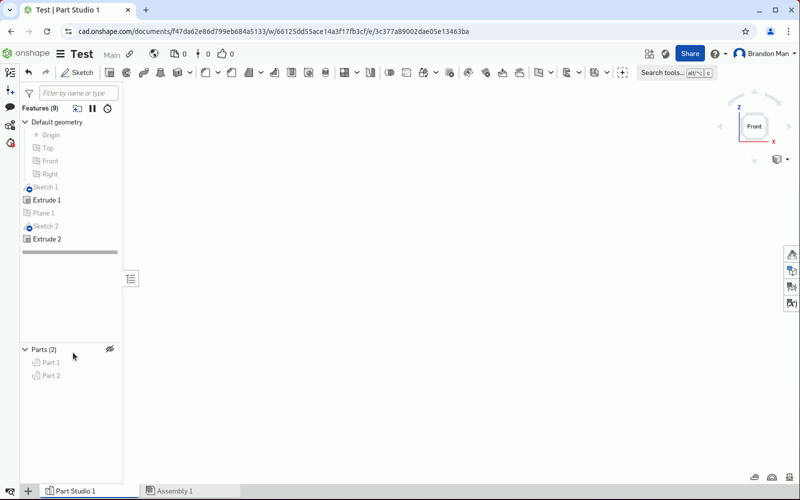
key_down(shift)
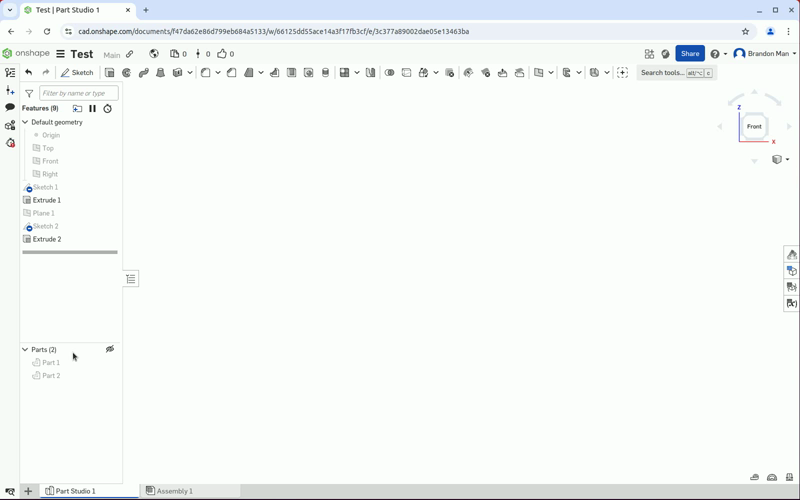
key(left)
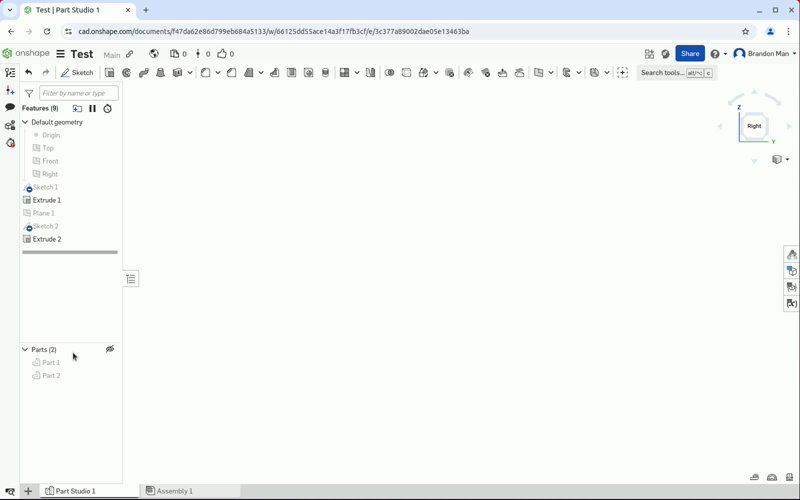
key_up(shift)
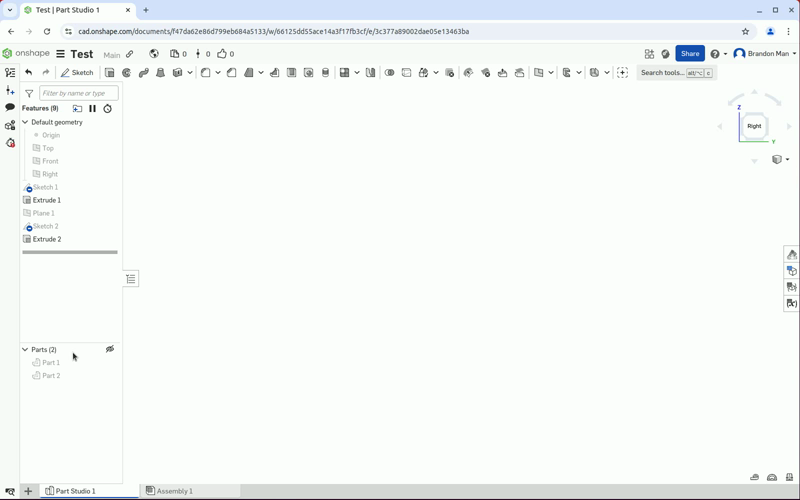
mouse_move(73, 352)
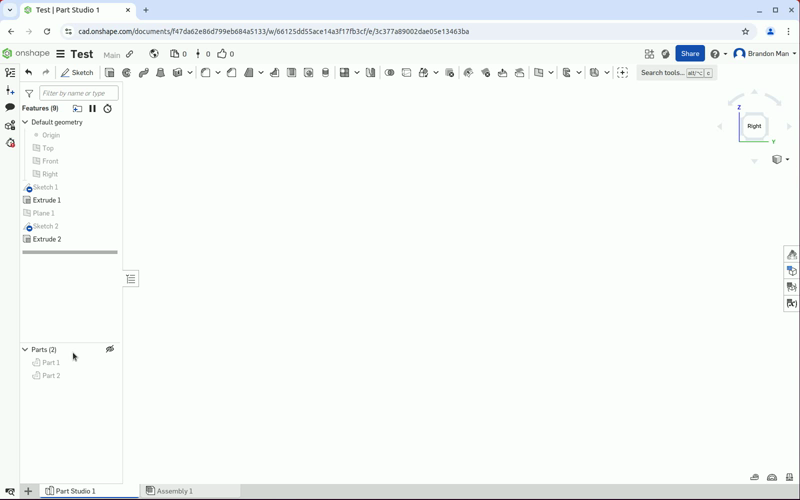
key(shift+y)
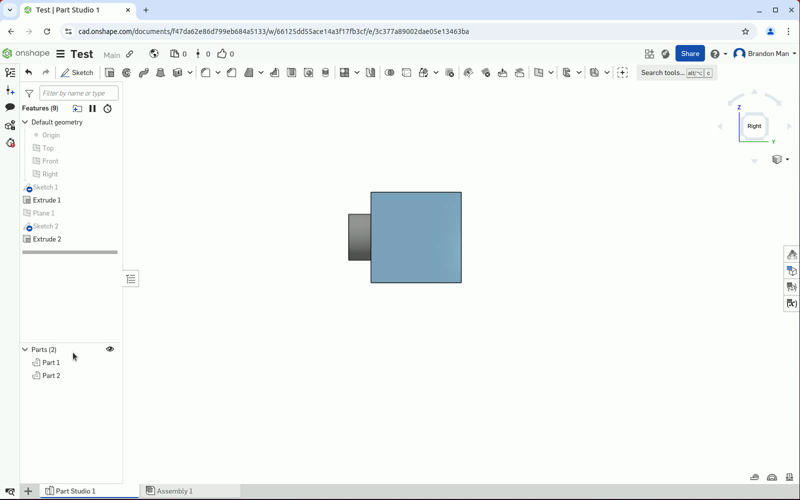
mouse_move(541, 75)
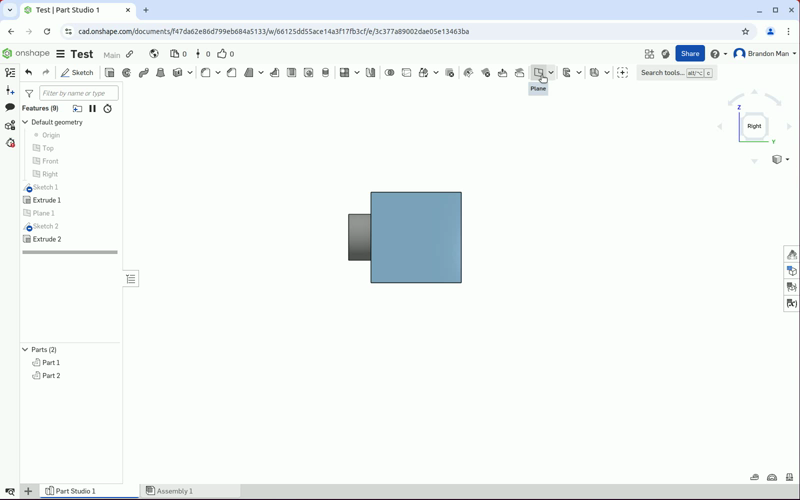
click(541, 75)
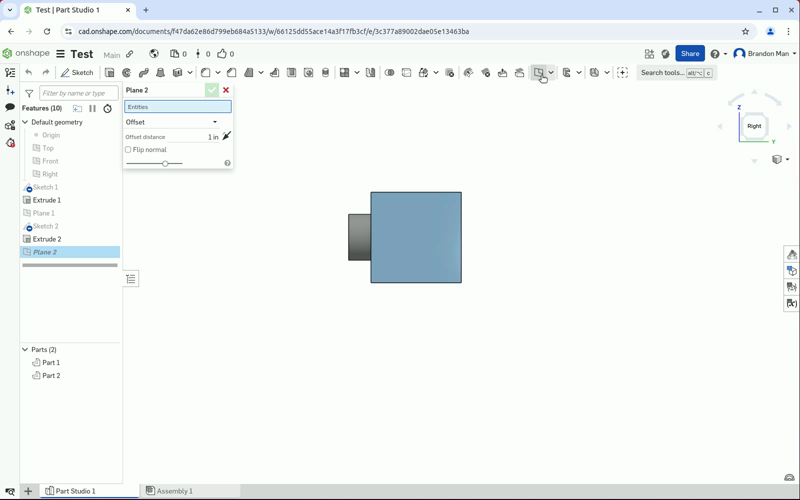
mouse_move(73, 176)
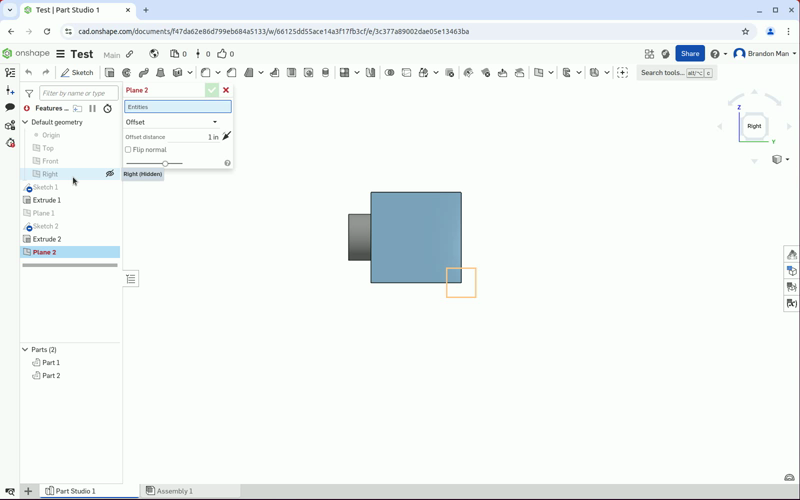
click(73, 176)
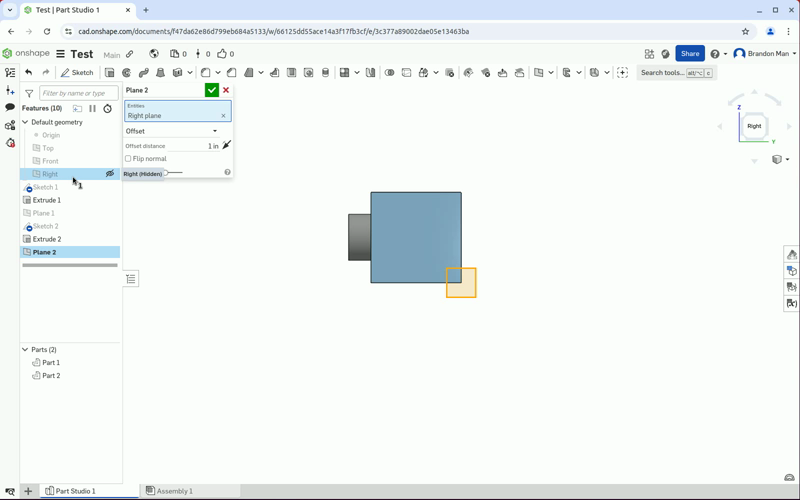
key(tab, 2)
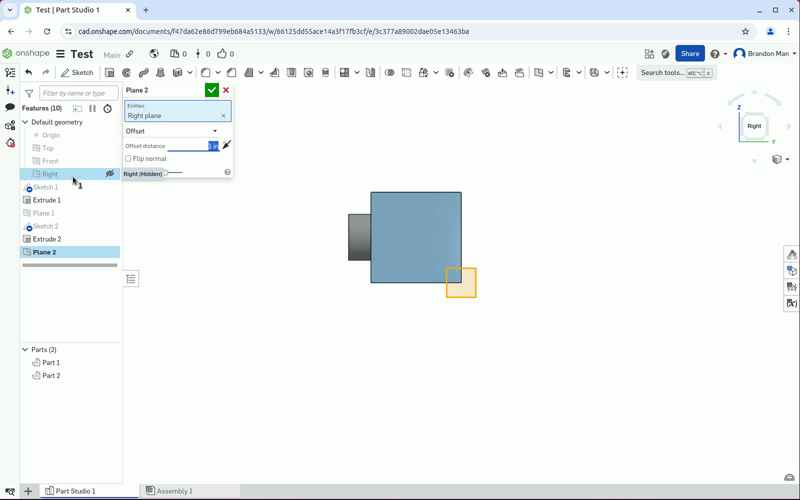
text(18.548)
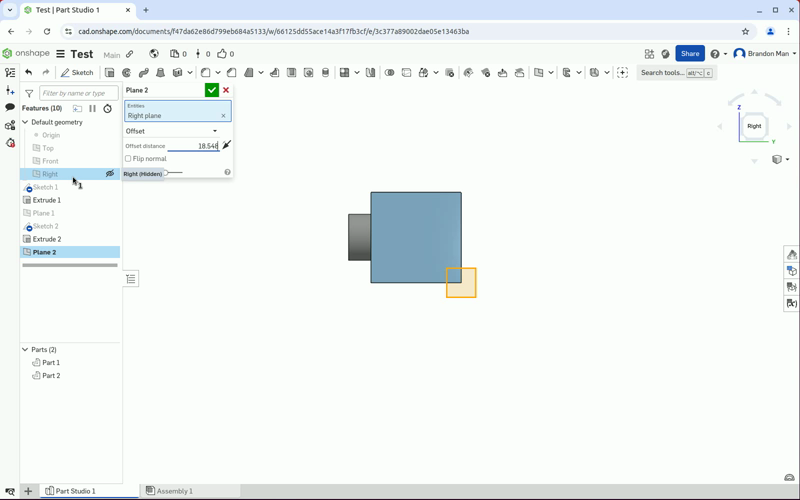
key(enter, 2)
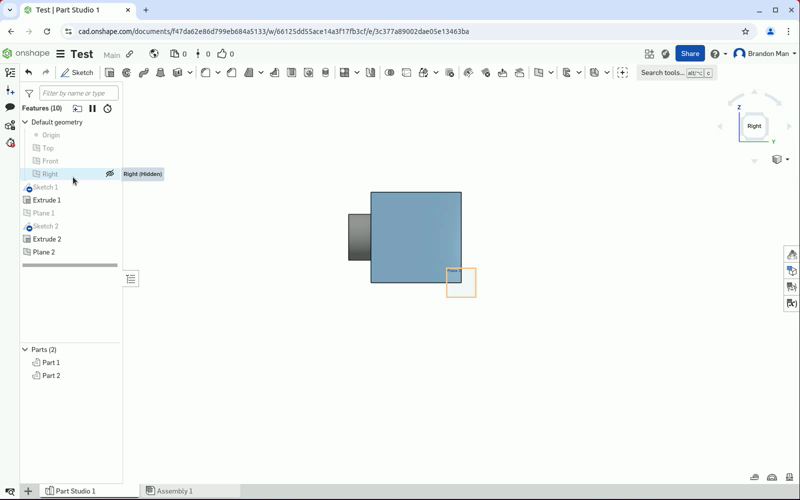
key(shift+s)
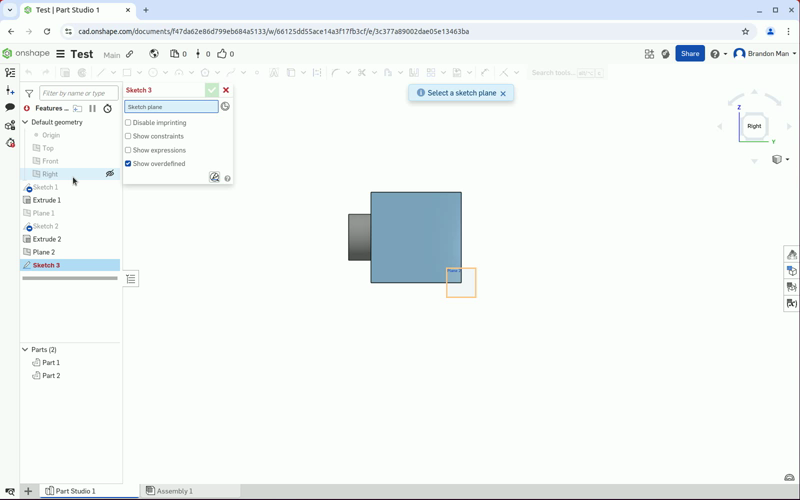
mouse_move(73, 254)
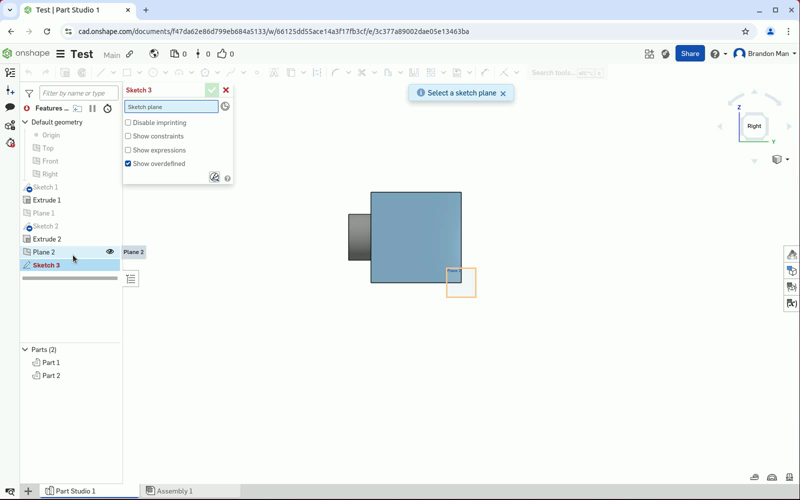
click(73, 254)
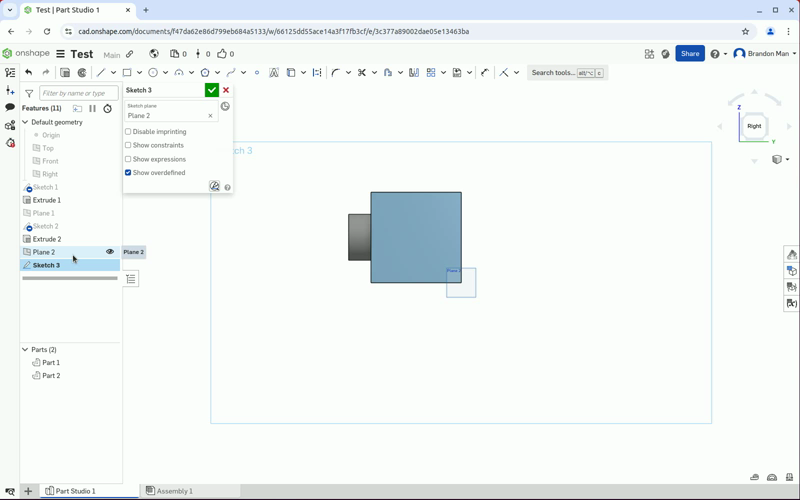
mouse_move(73, 352)
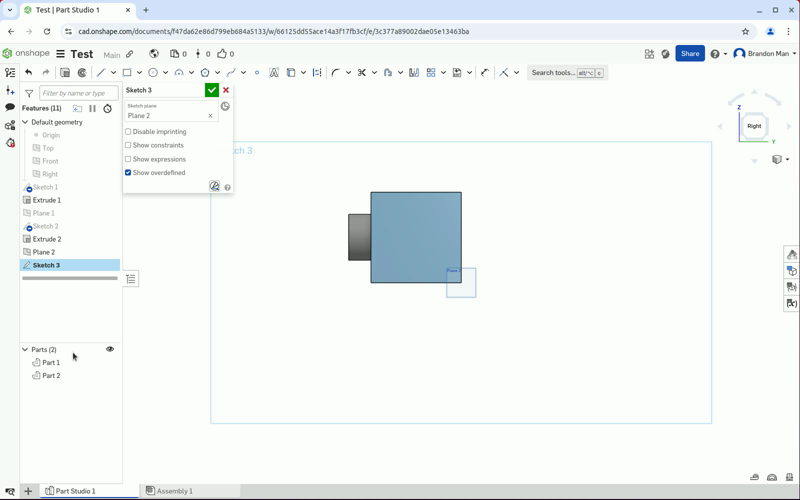
key(y)
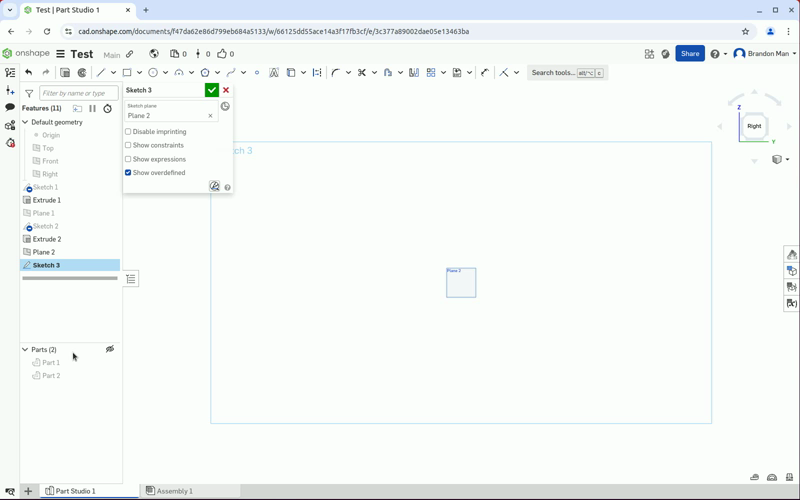
key(l)
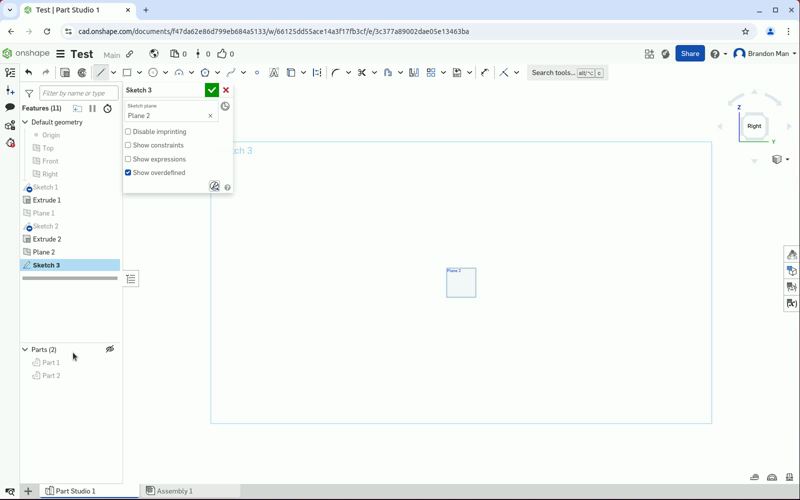
key_down(shift)
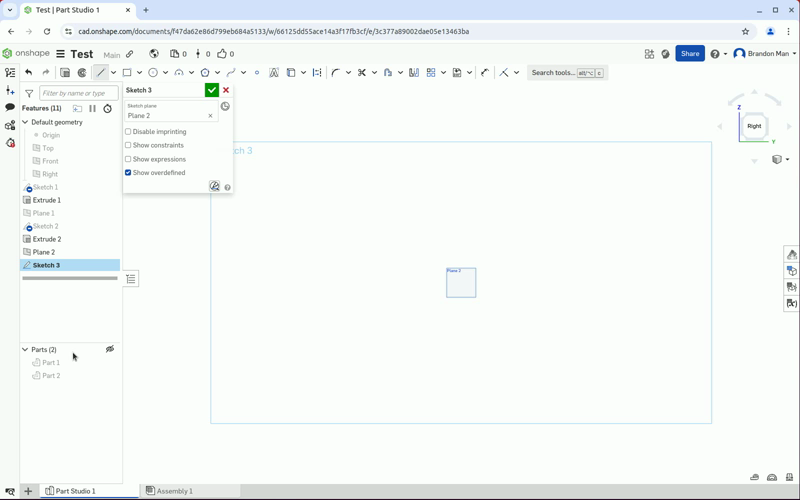
mouse_move(396, 252)
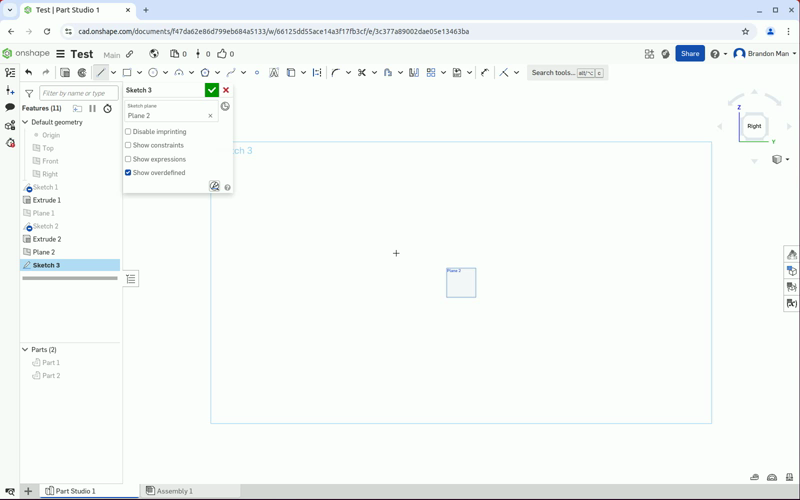
click(396, 252)
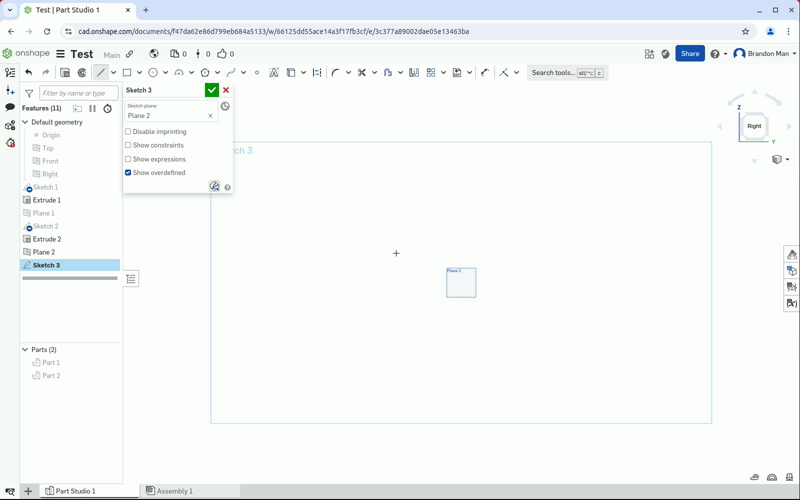
key_up(shift)
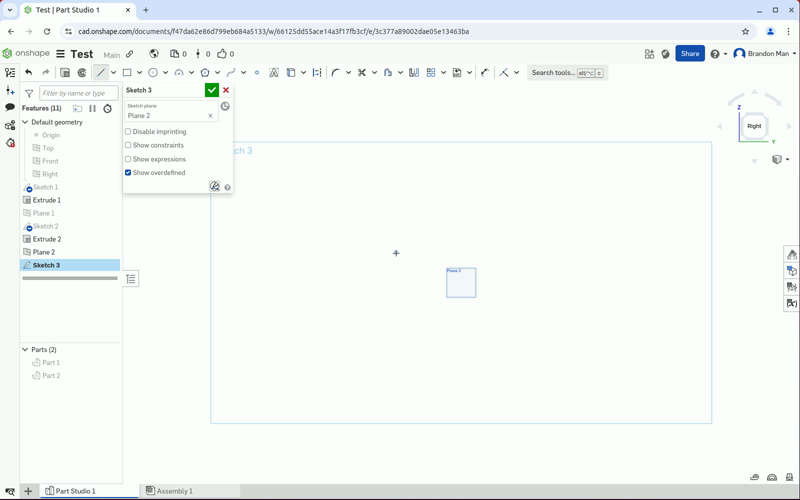
key_down(shift)
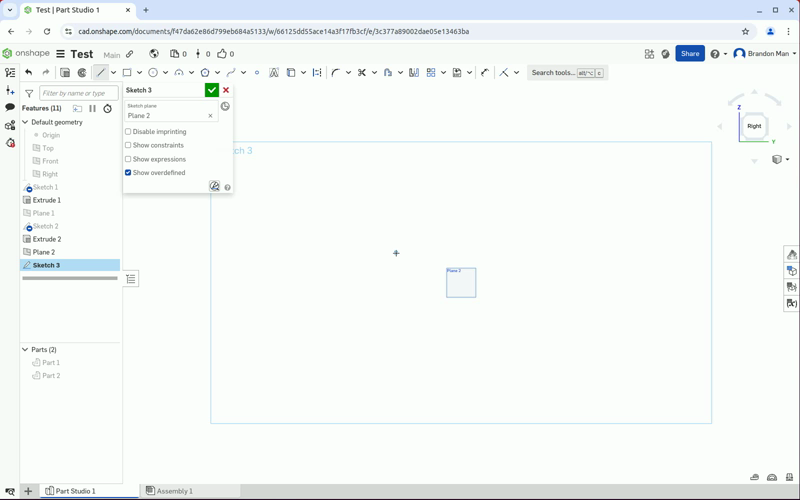
mouse_move(426, 252)
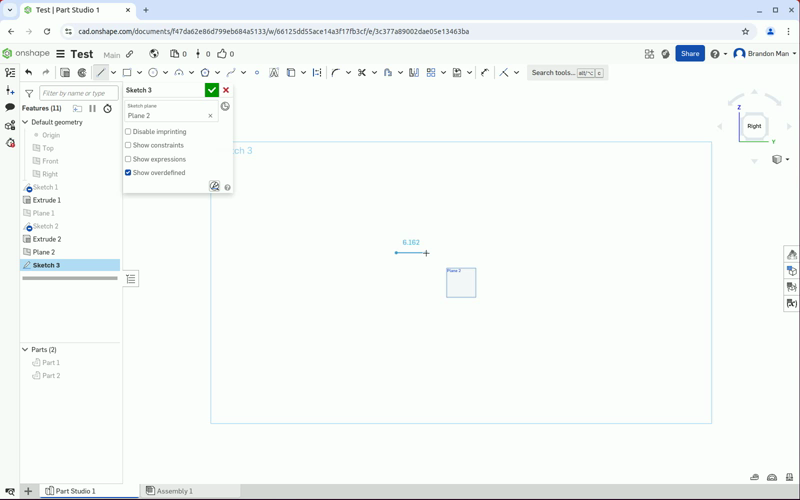
mouse_move(432, 252)
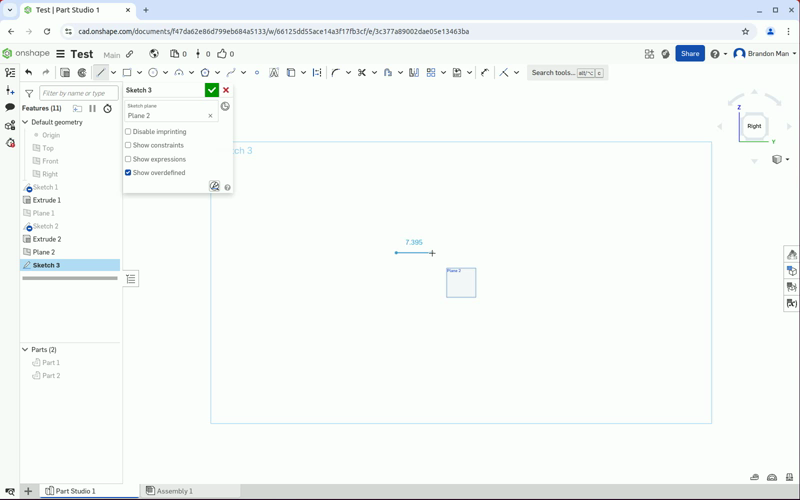
click(432, 252)
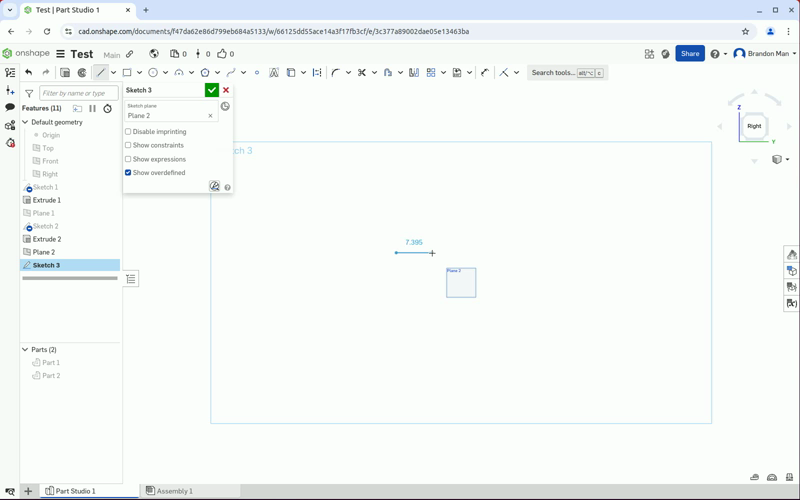
key_up(shift)
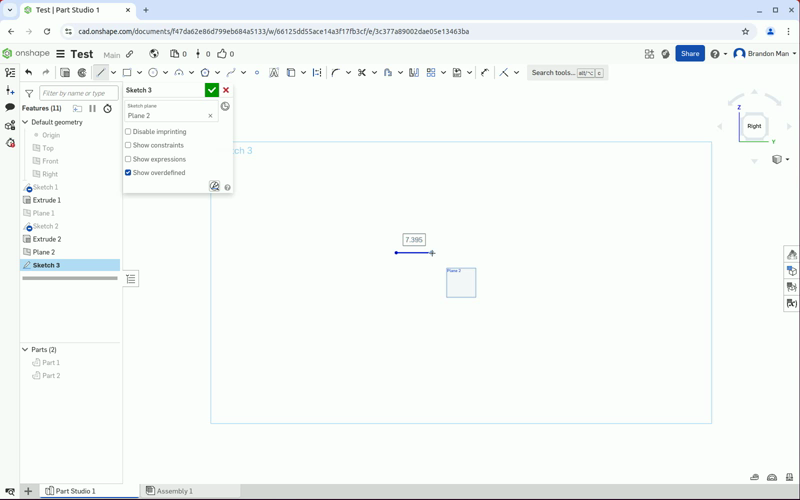
key_down(shift)
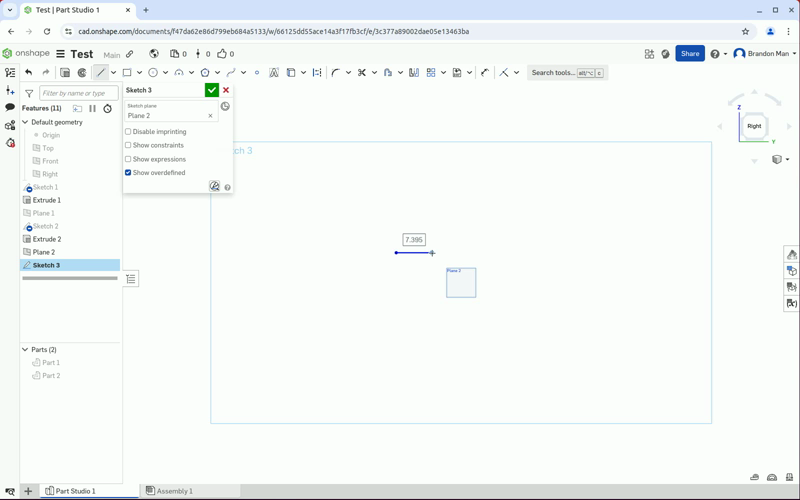
mouse_move(462, 252)
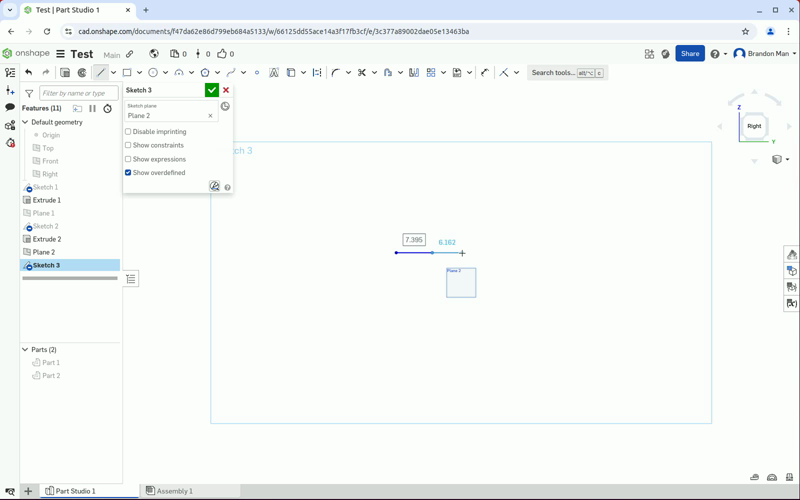
mouse_move(432, 219)
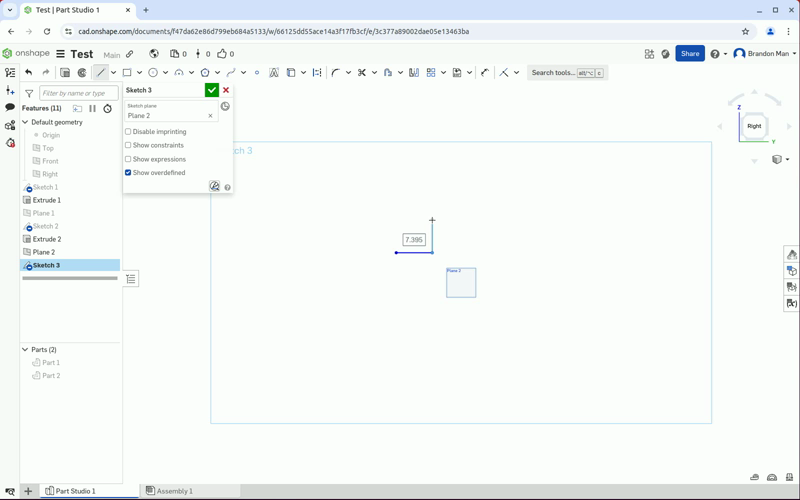
click(432, 219)
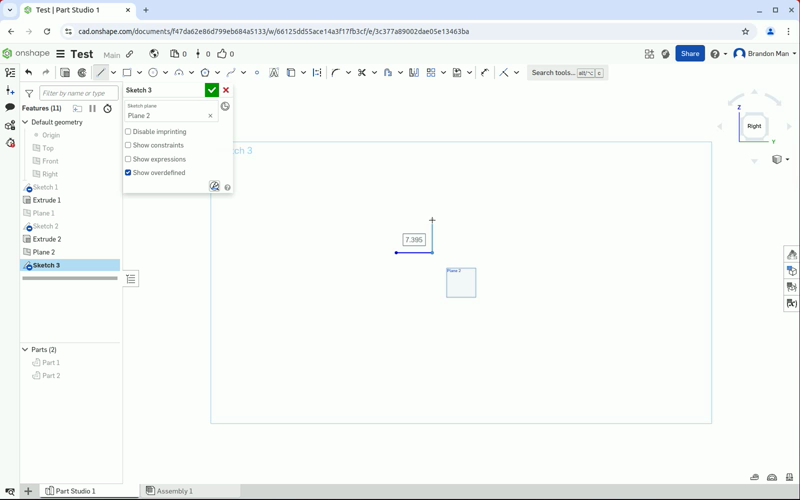
key_up(shift)
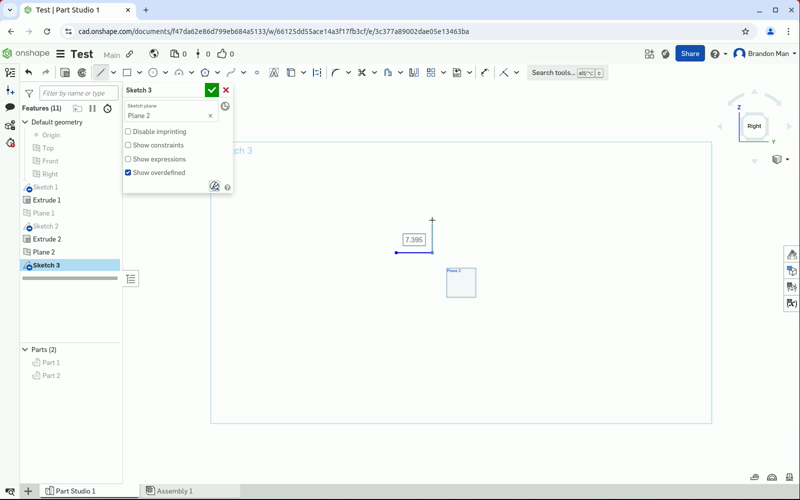
key_down(shift)
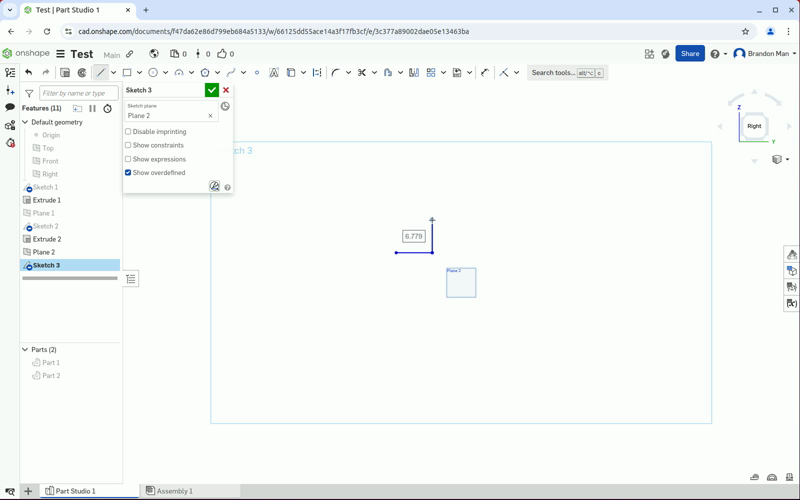
mouse_move(462, 219)
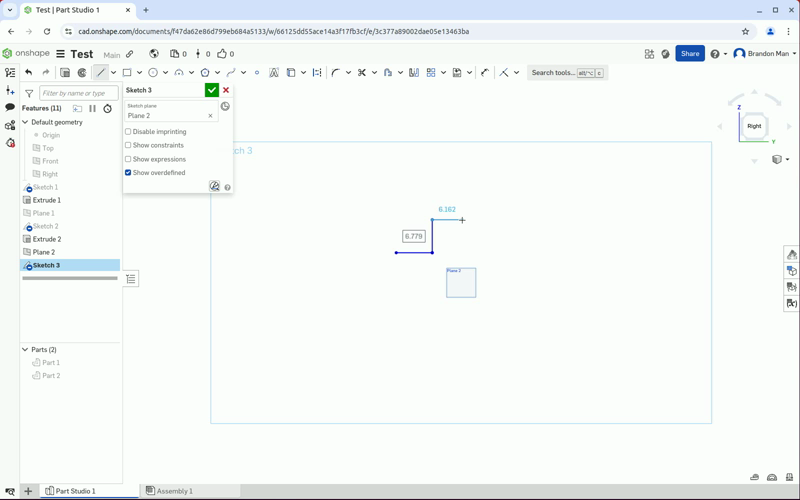
mouse_move(396, 219)
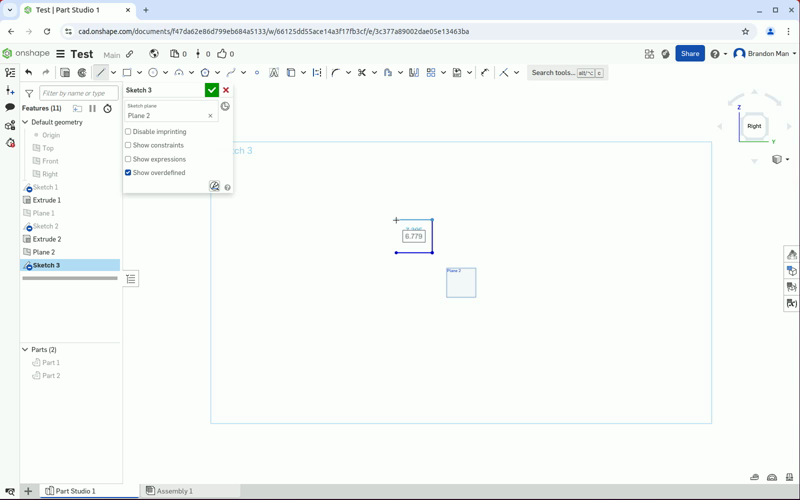
click(396, 219)
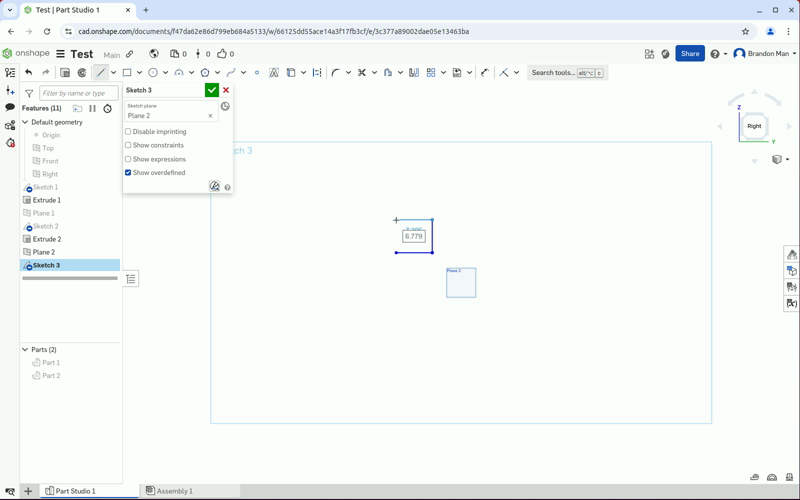
key_up(shift)
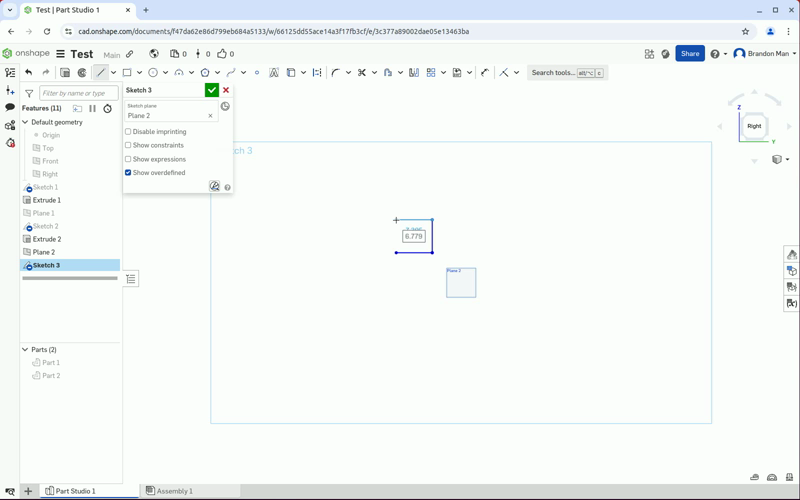
mouse_move(426, 219)
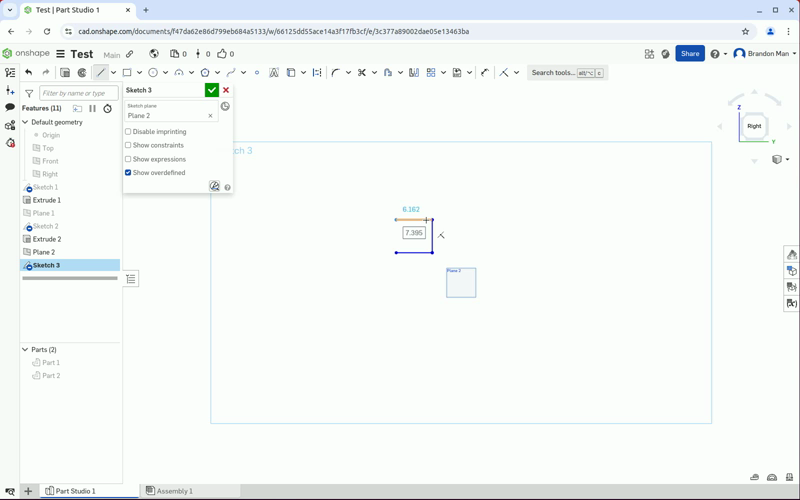
key_down(shift)
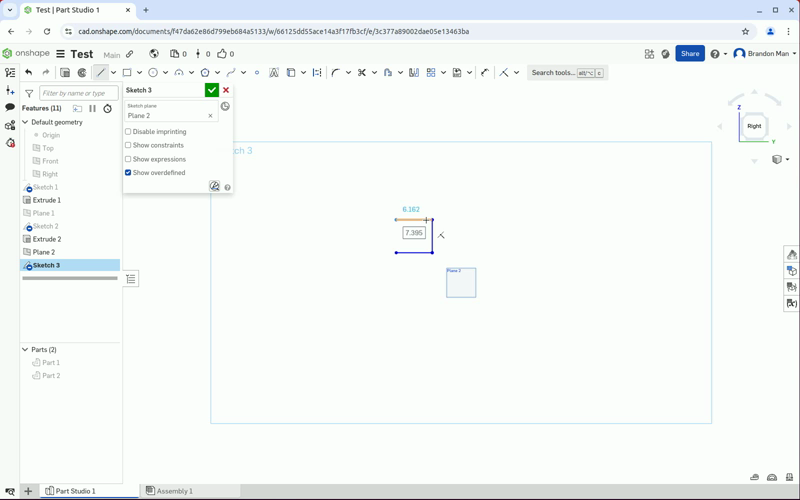
mouse_move(396, 252)
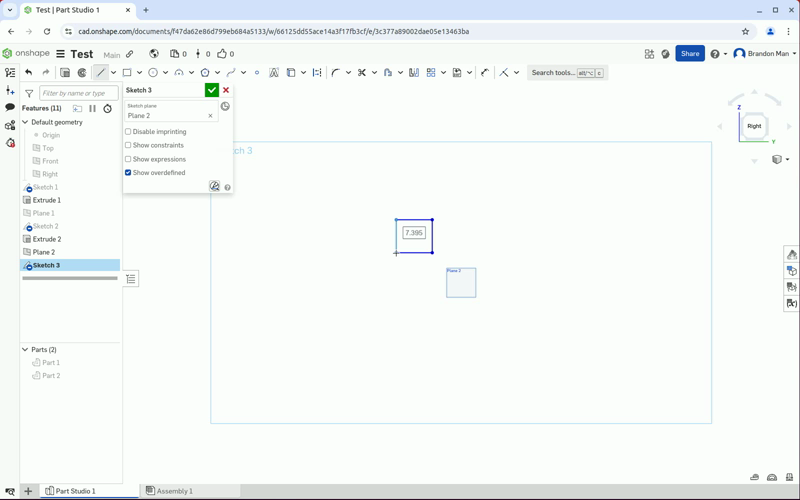
key_up(shift)
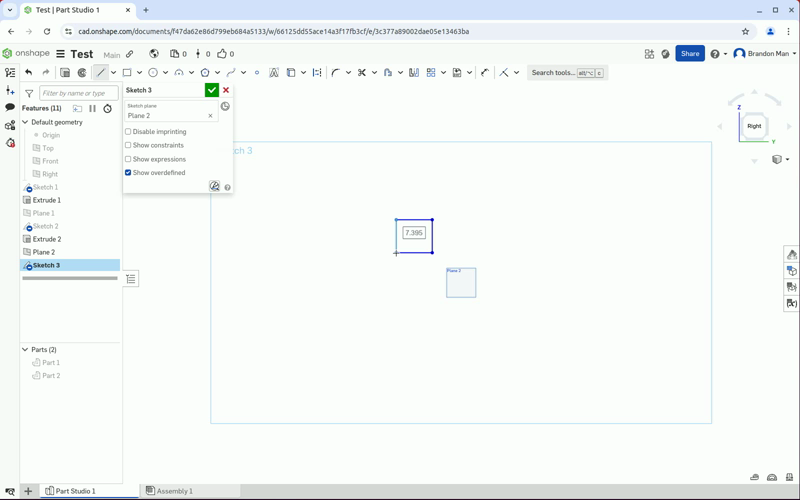
click(396, 252)
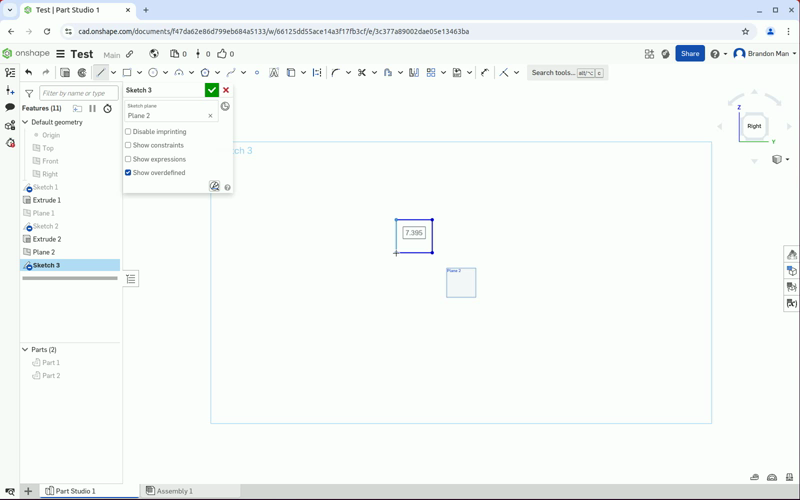
key(esc)
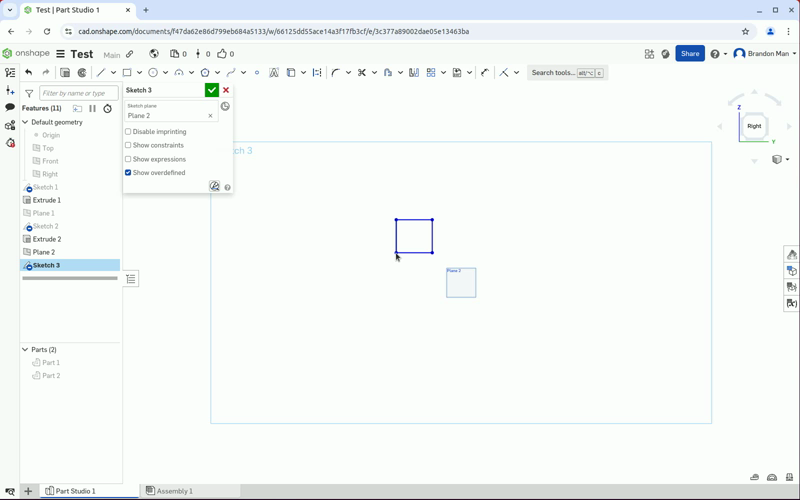
mouse_move(416, 249)
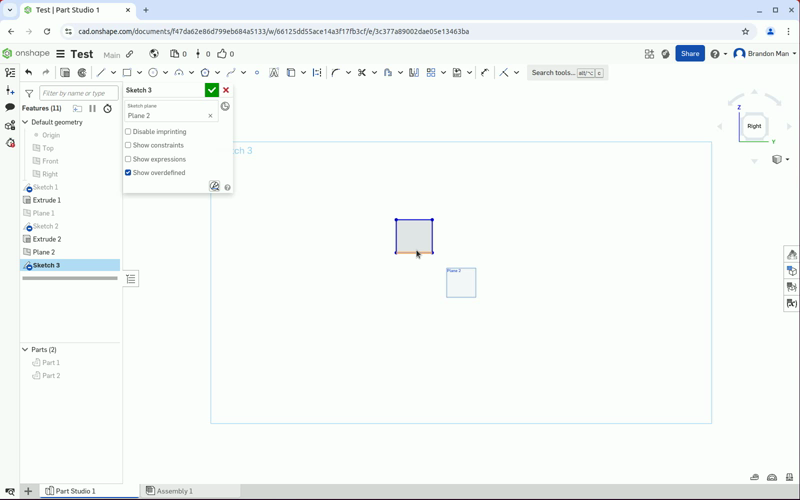
scroll(6)
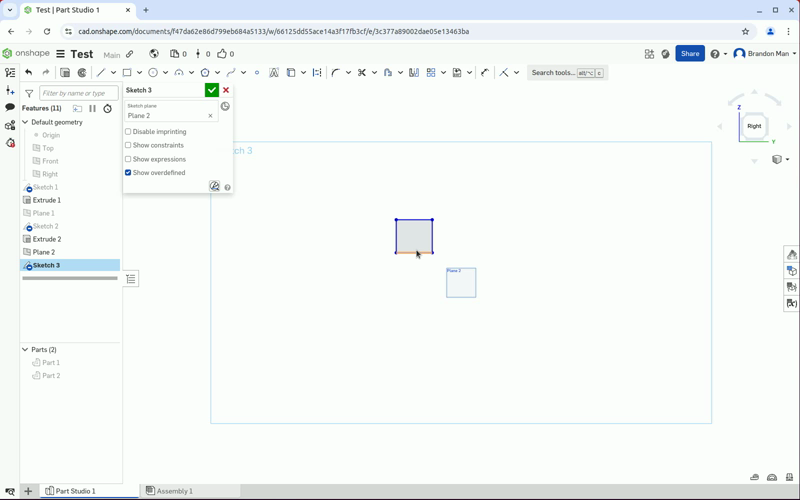
scroll(6)
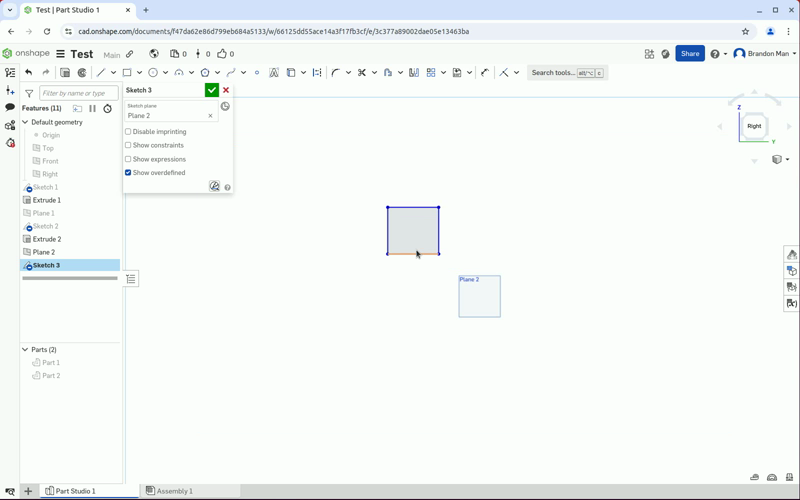
scroll(6)
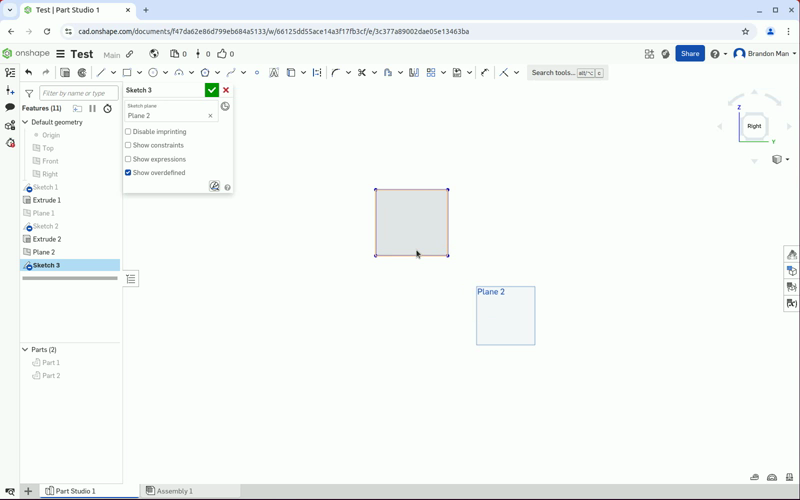
scroll(6)
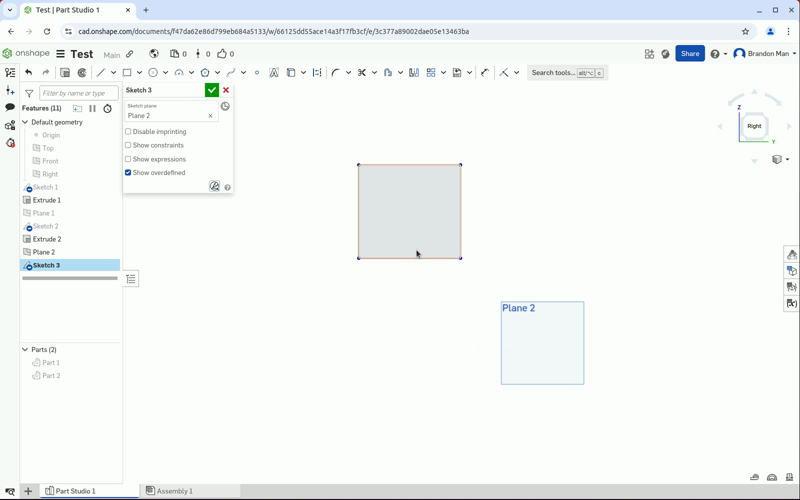
scroll(6)
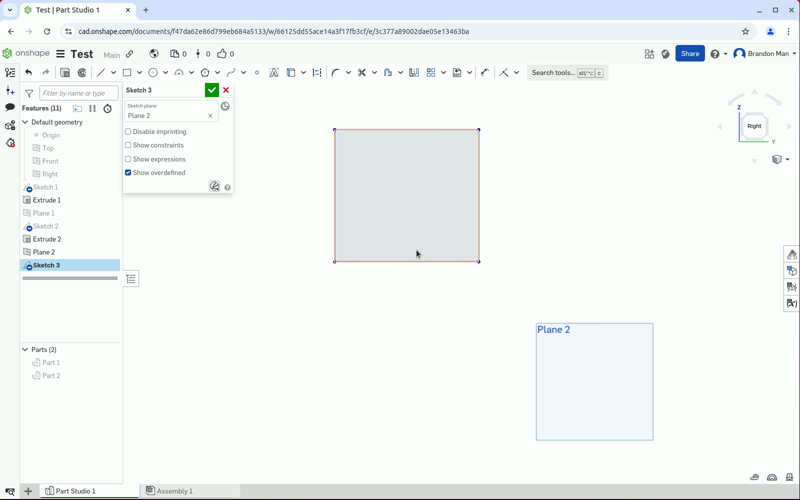
scroll(6)
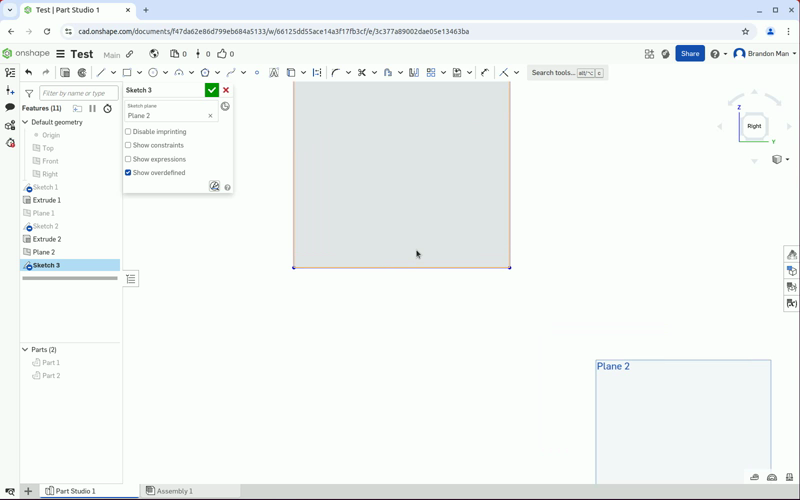
scroll(6)
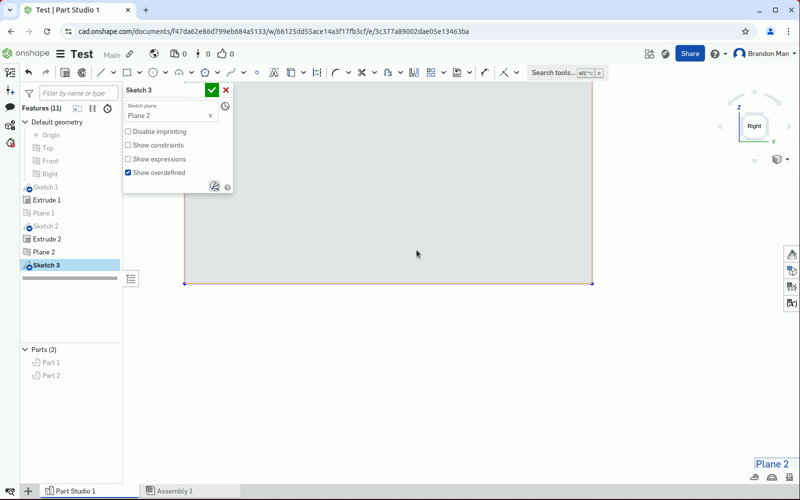
click(416, 249)
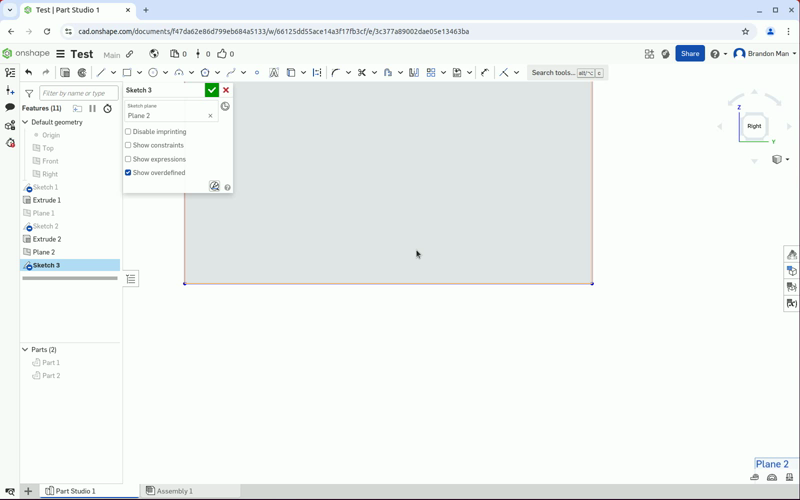
scroll(-6)
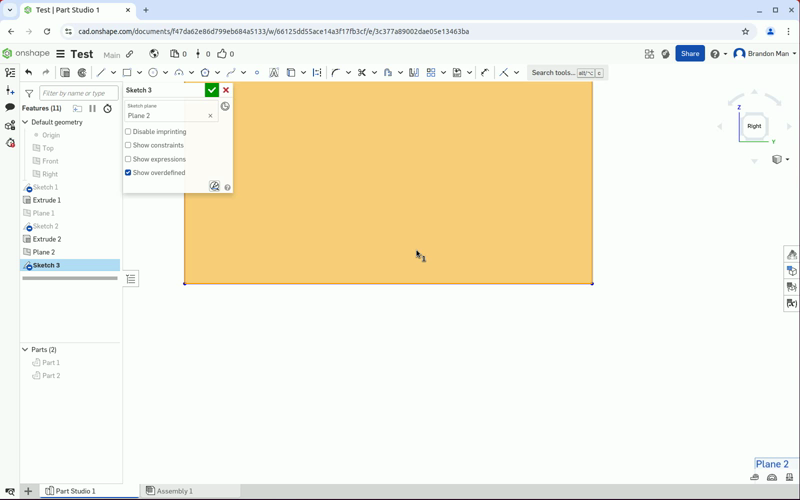
scroll(-6)
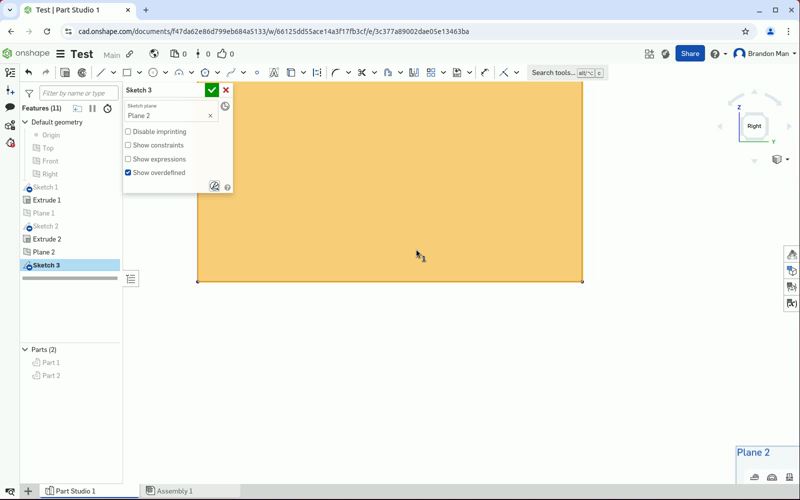
scroll(-6)
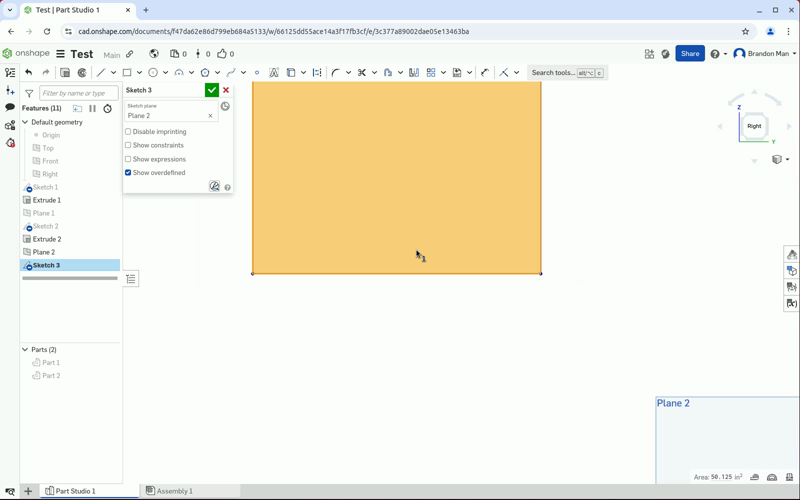
scroll(-6)
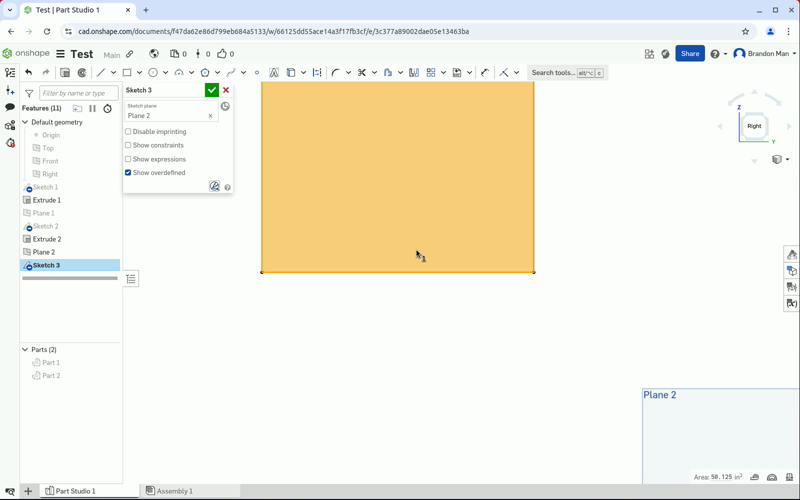
scroll(-6)
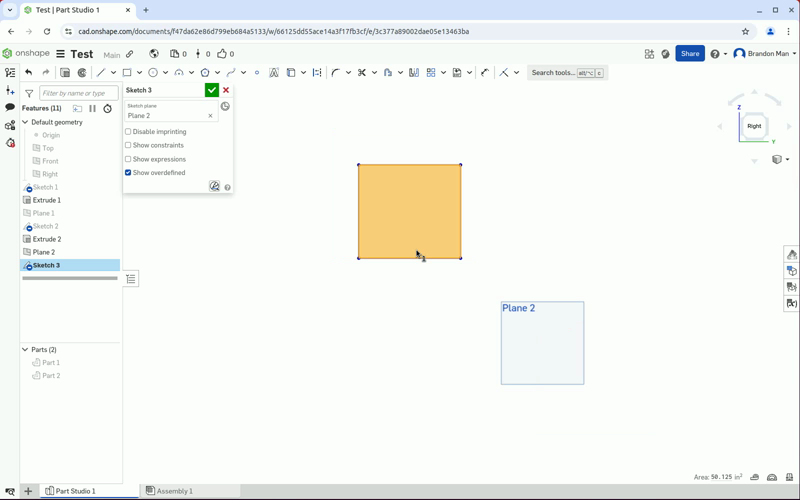
scroll(-6)
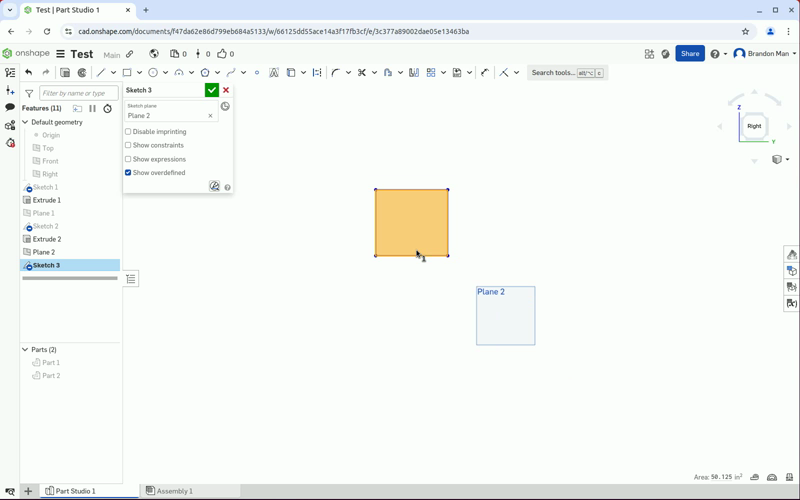
scroll(-6)
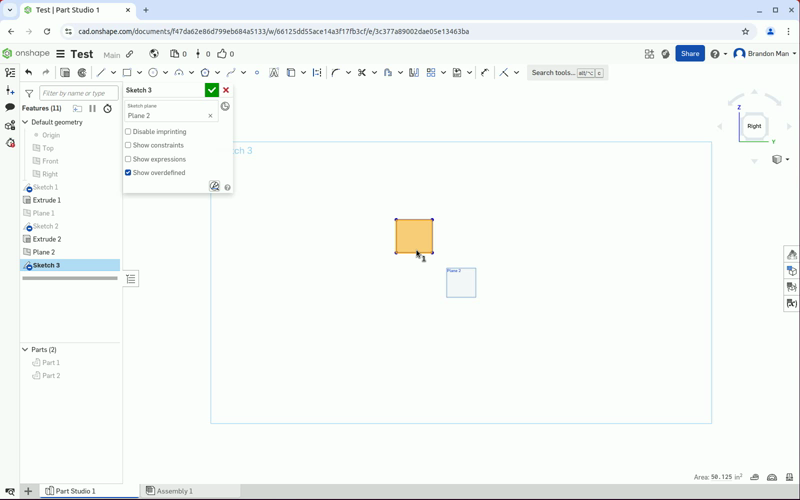
mouse_move(73, 352)
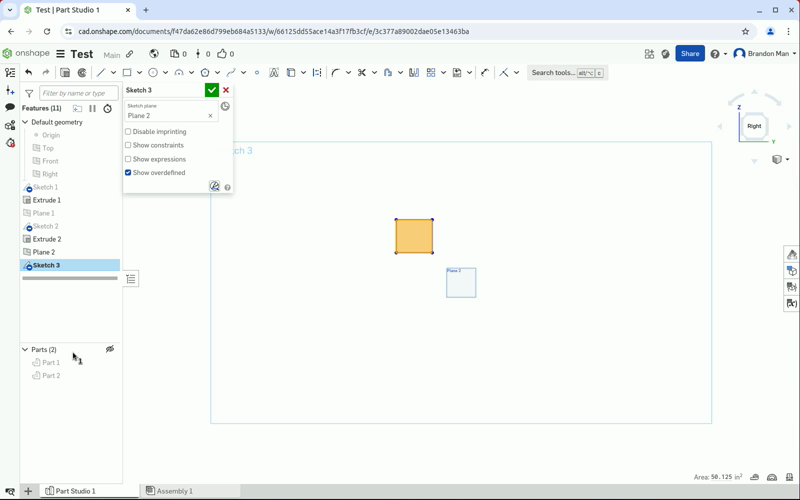
key(shift+y)
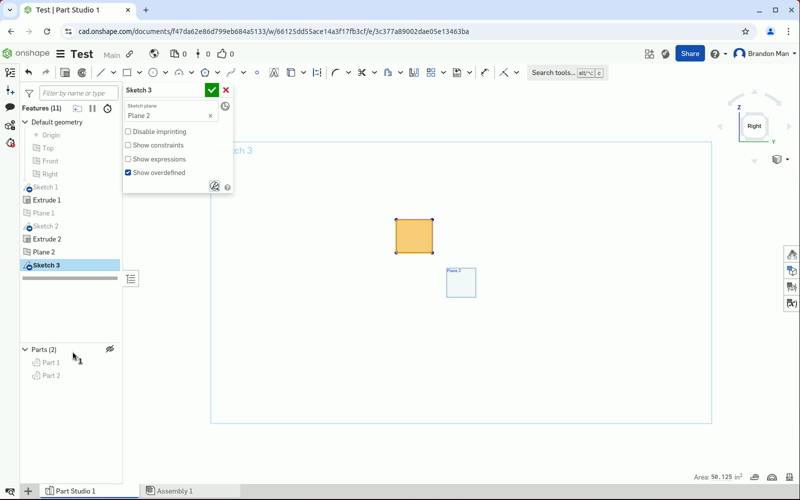
key(shift+e)
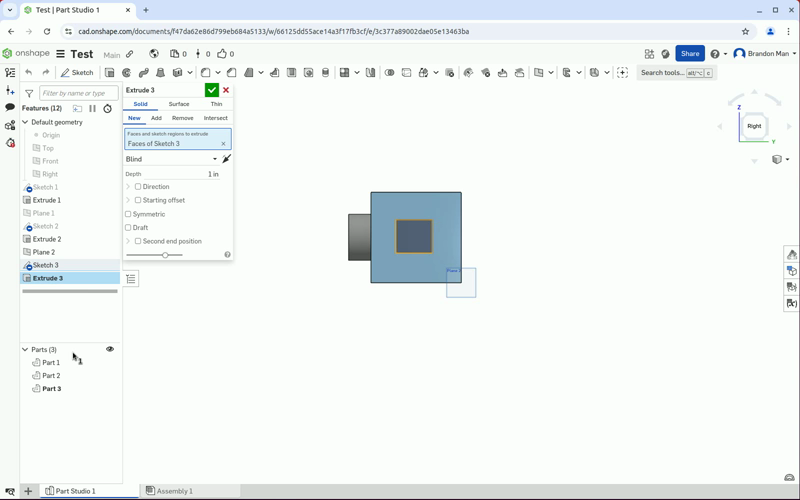
mouse_move(143, 106)
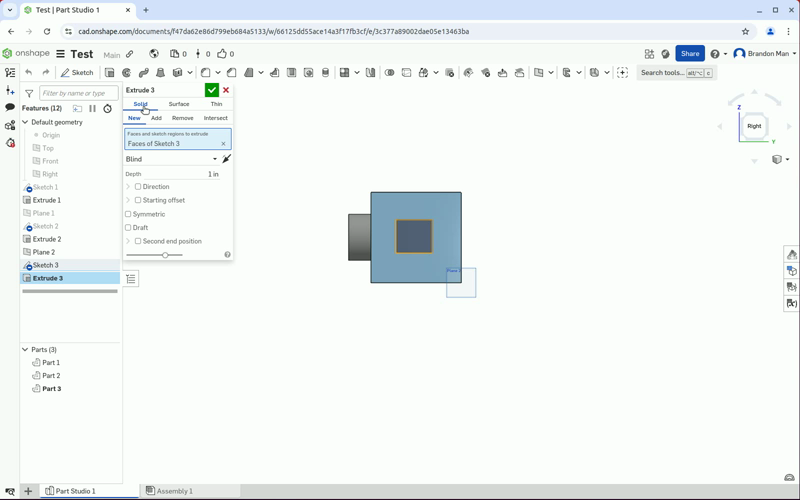
click(143, 106)
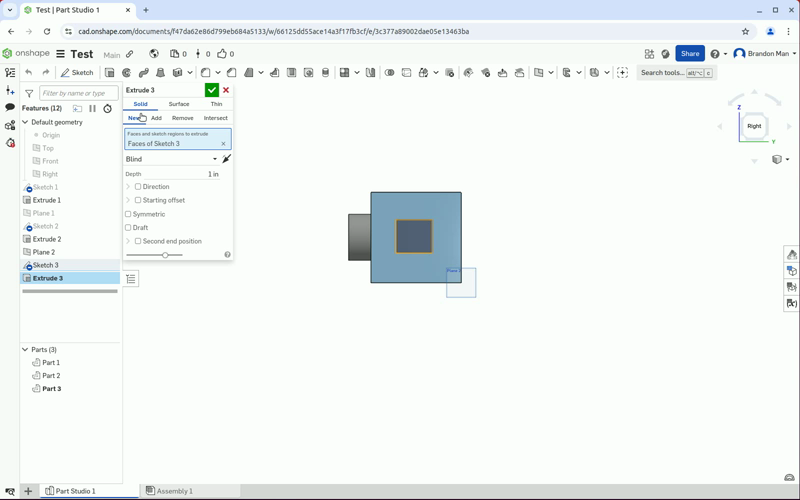
mouse_move(137, 120)
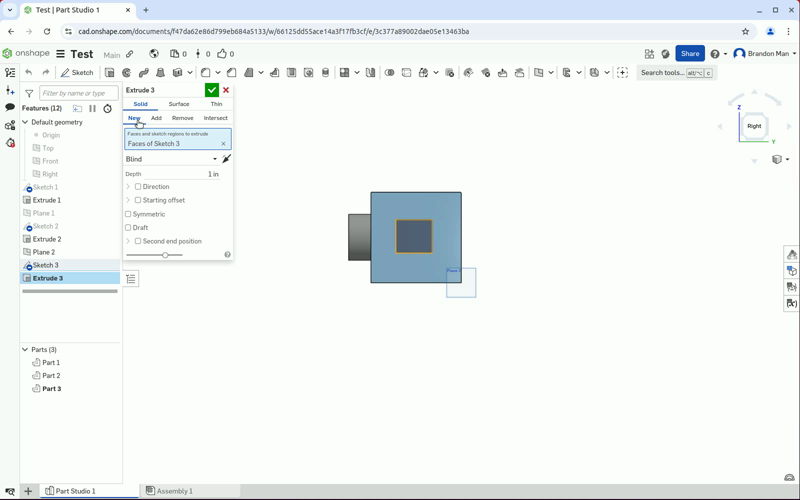
click(137, 120)
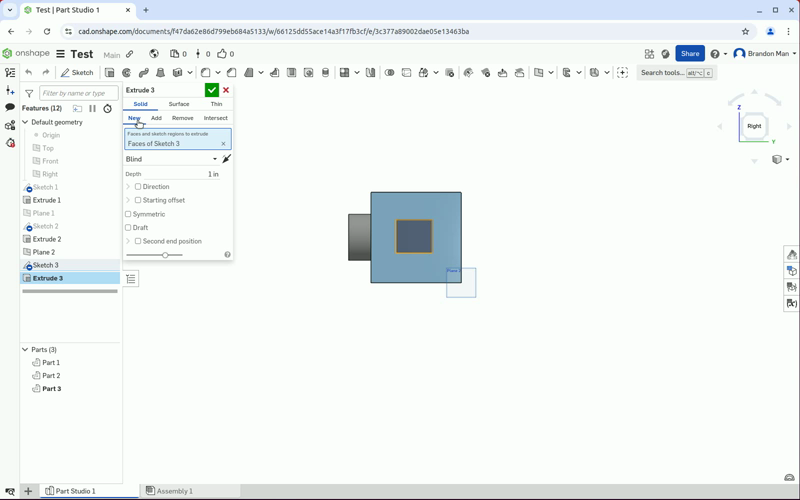
key(tab, 4)
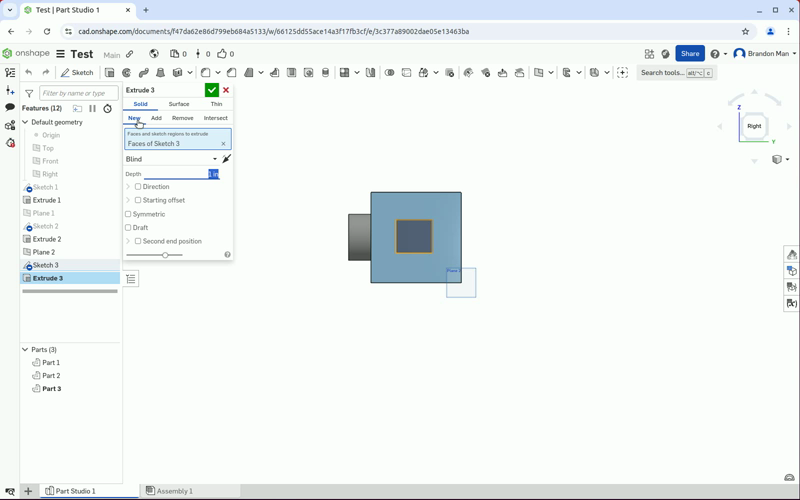
text(4.574)
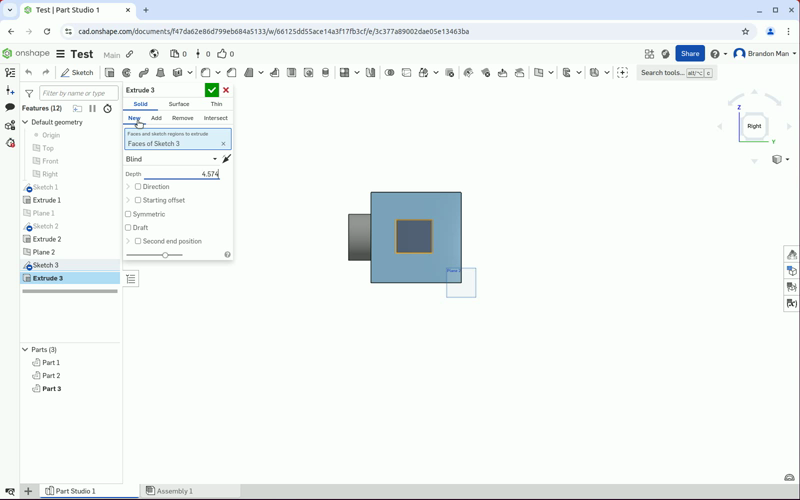
key(enter)
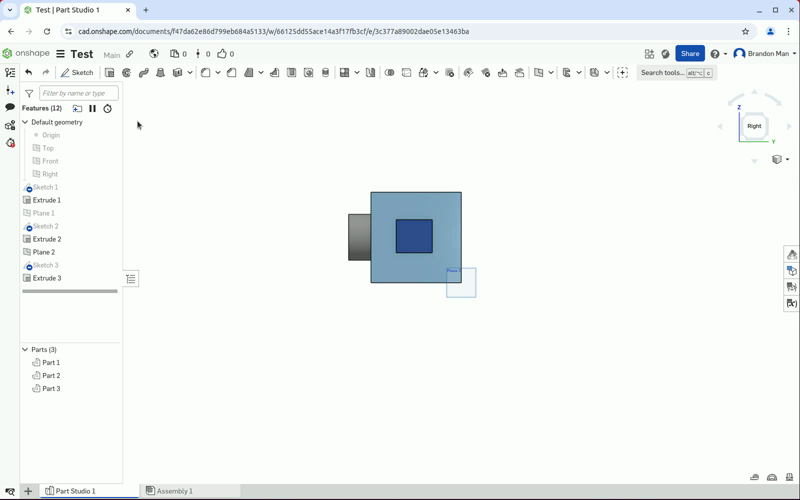
key(shift+h)
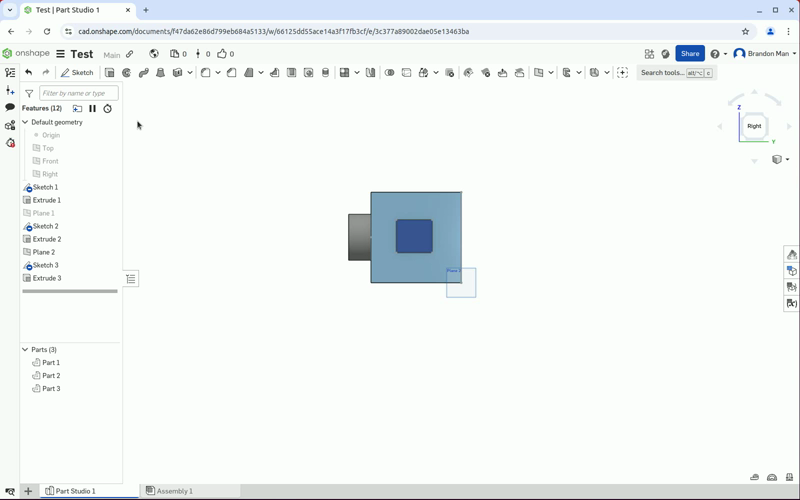
key(shift+h)
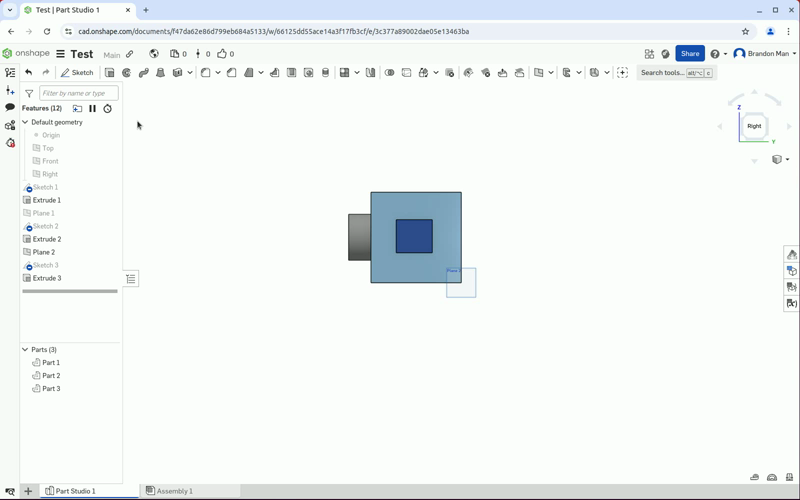
mouse_move(73, 189)
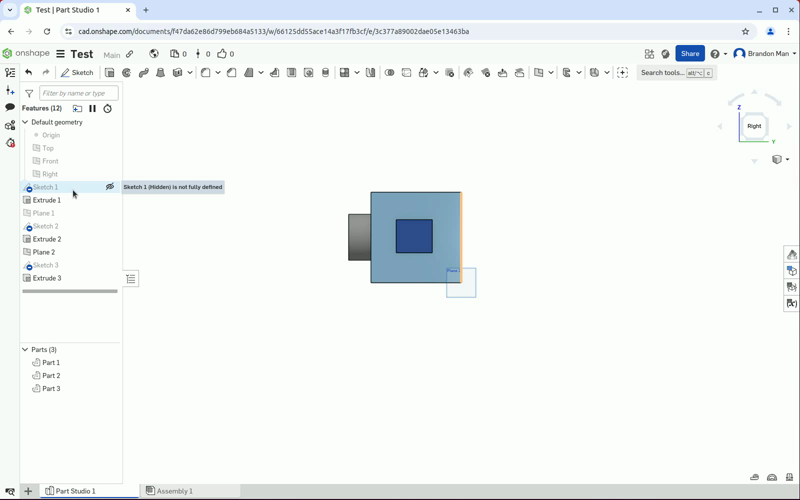
click(73, 189)
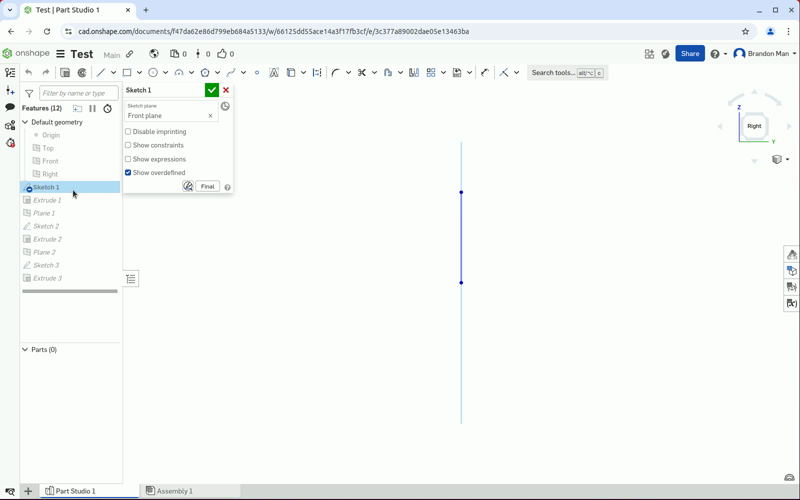
mouse_move(229, 92)
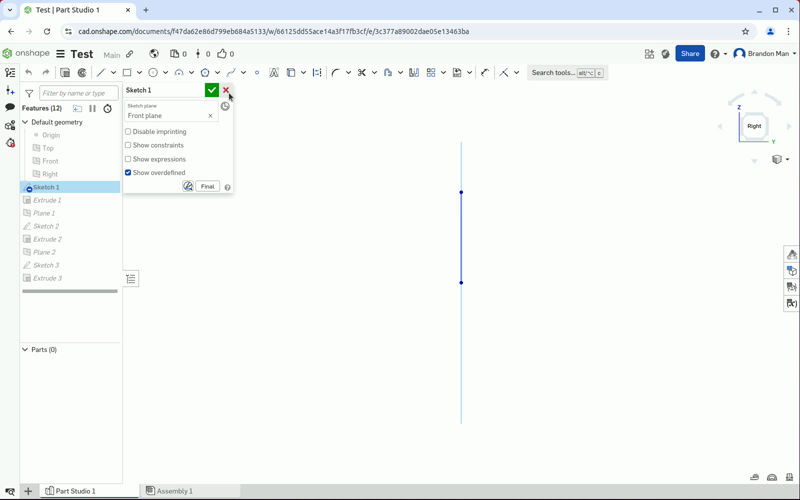
click(229, 92)
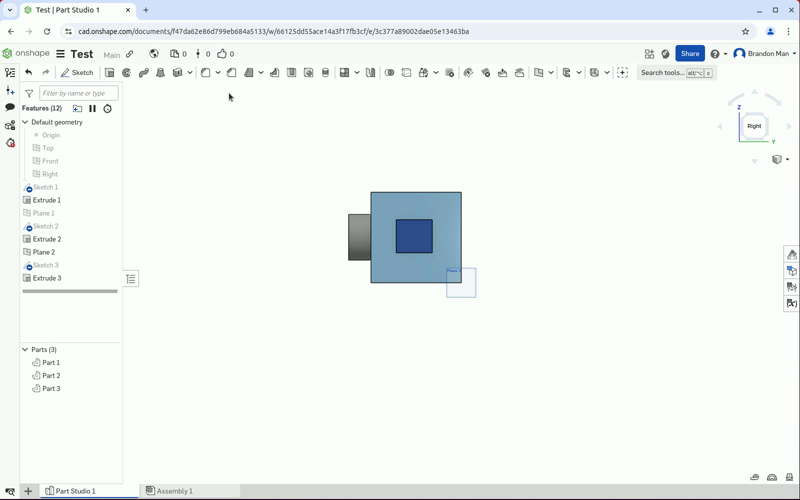
mouse_move(73, 352)
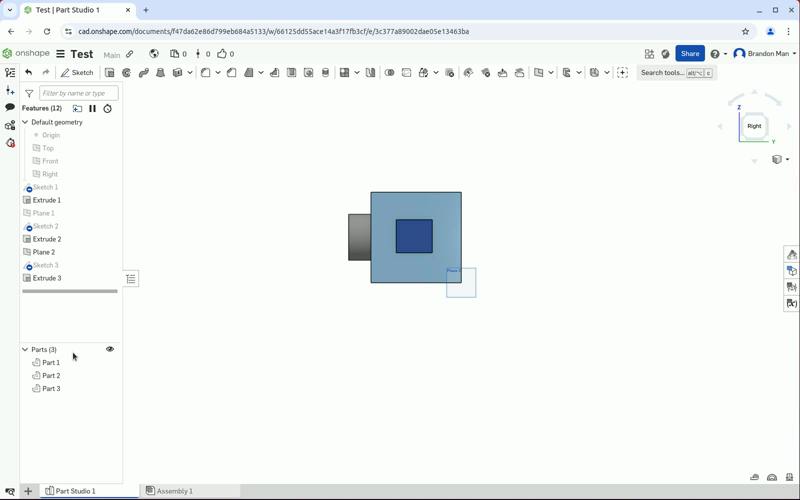
key(y)
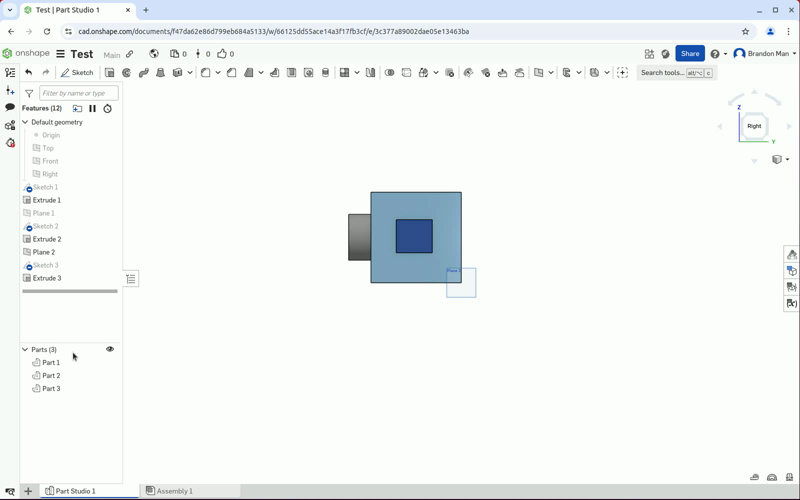
key(shift+p)
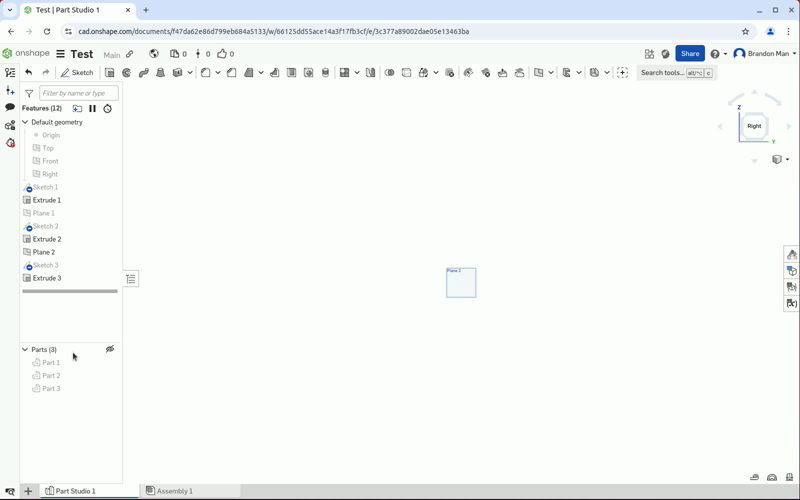
key(space)
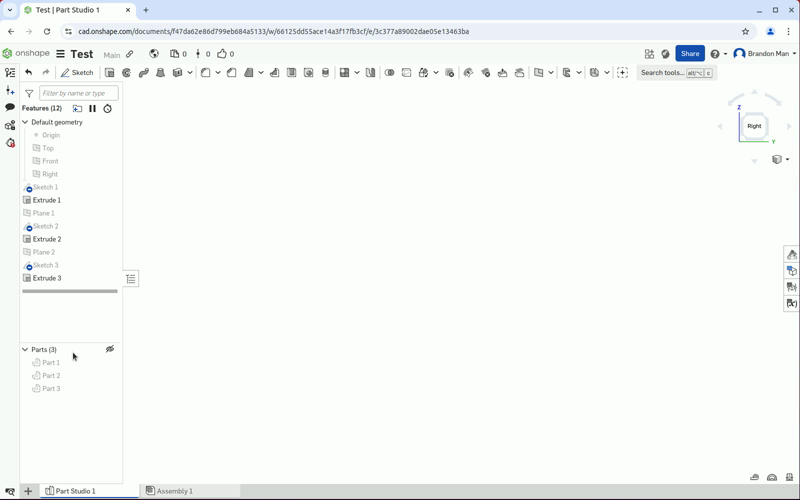
key_down(shift)
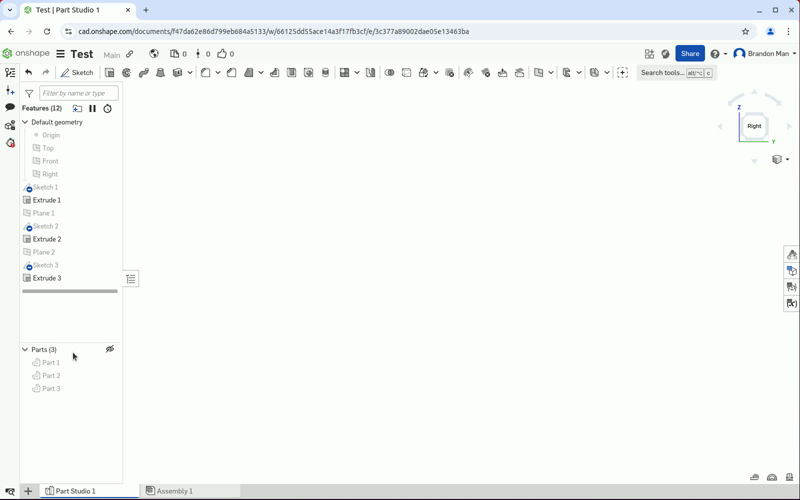
key(right)
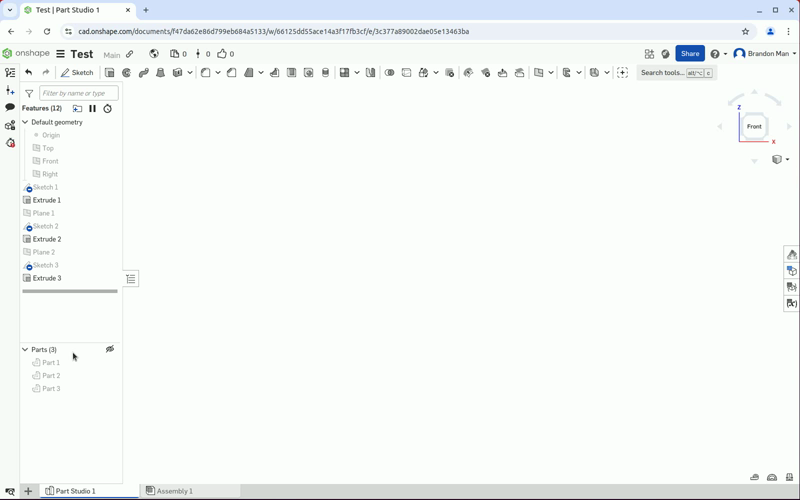
key_up(shift)
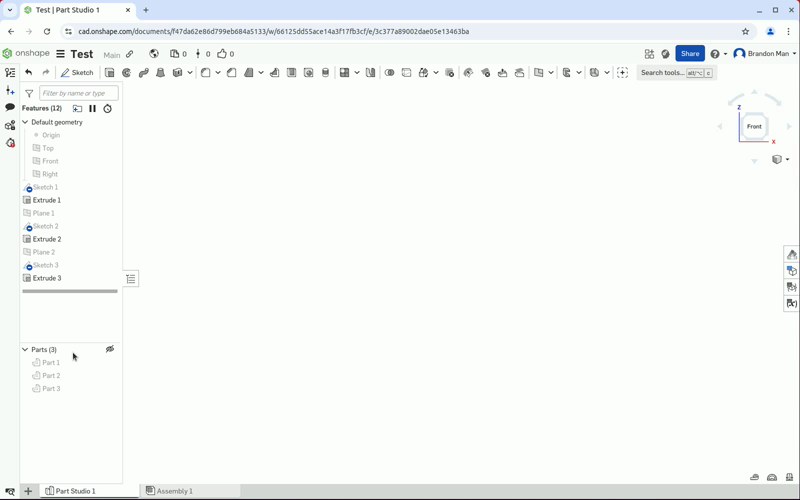
key(space)
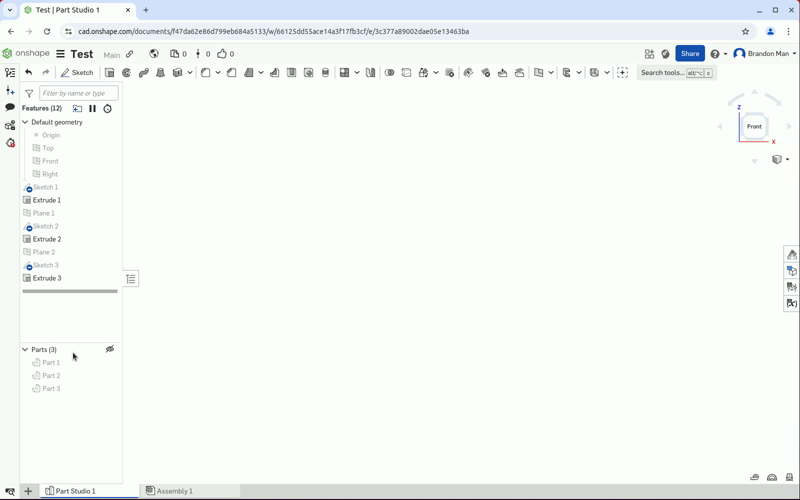
key_down(shift)
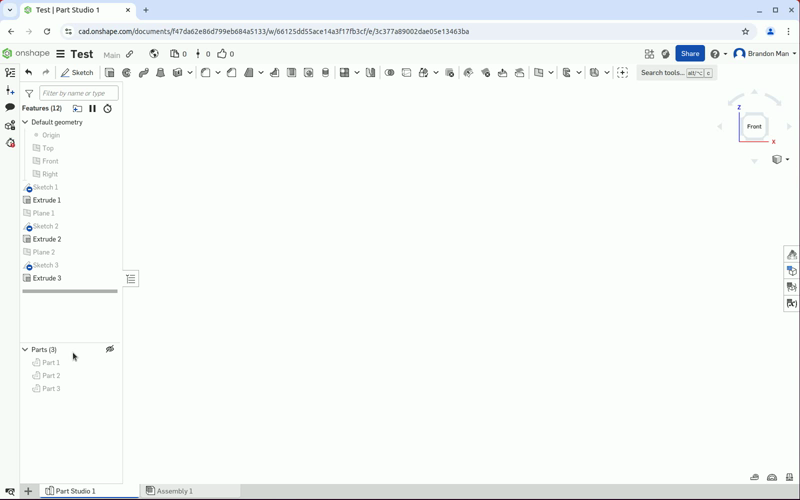
key(down)
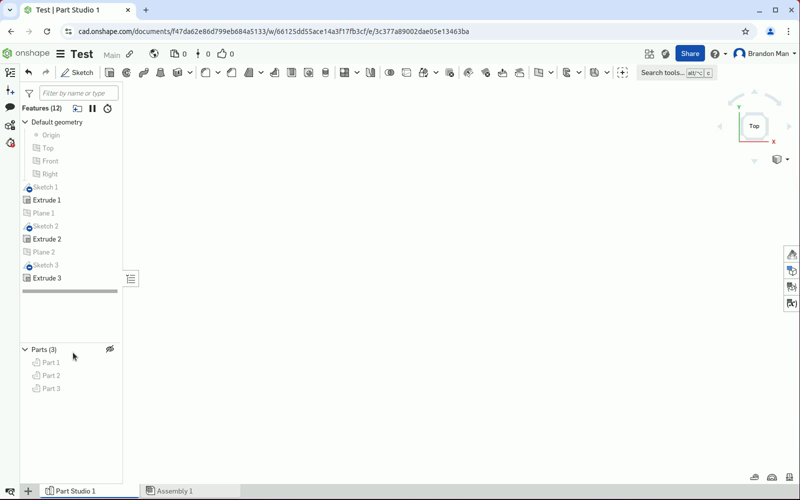
key_up(shift)
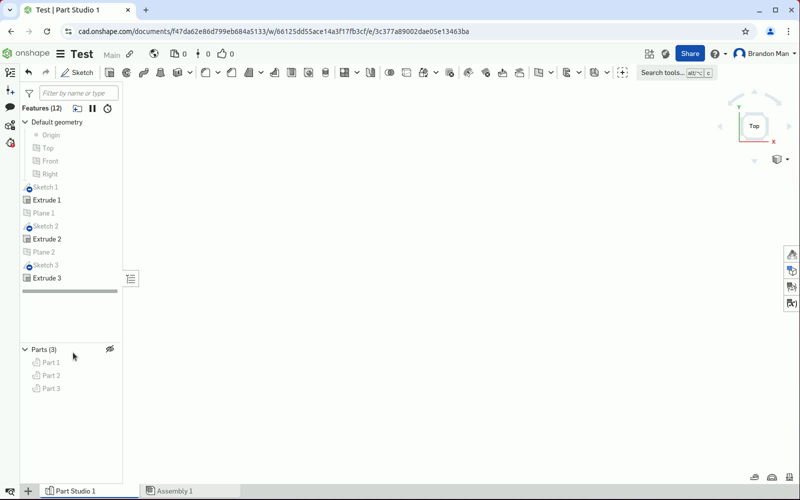
mouse_move(73, 352)
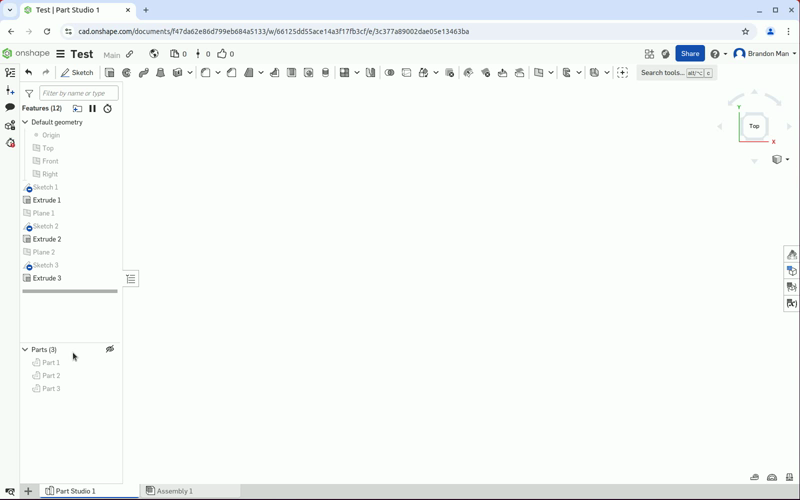
key(shift+y)
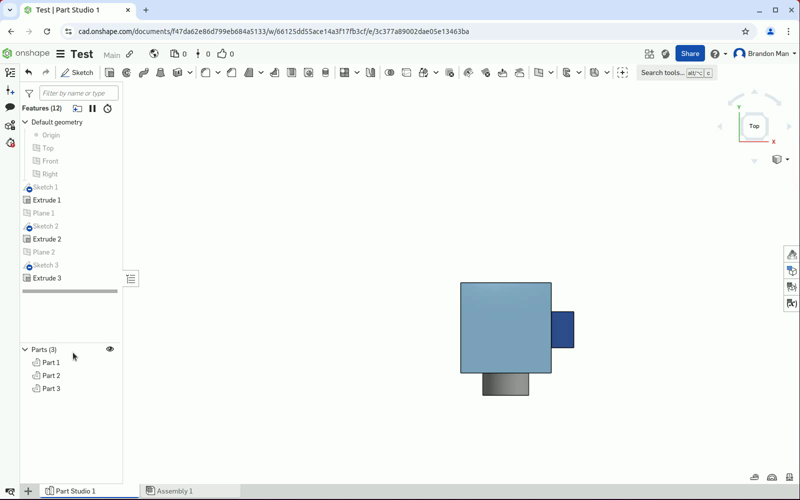
mouse_move(541, 75)
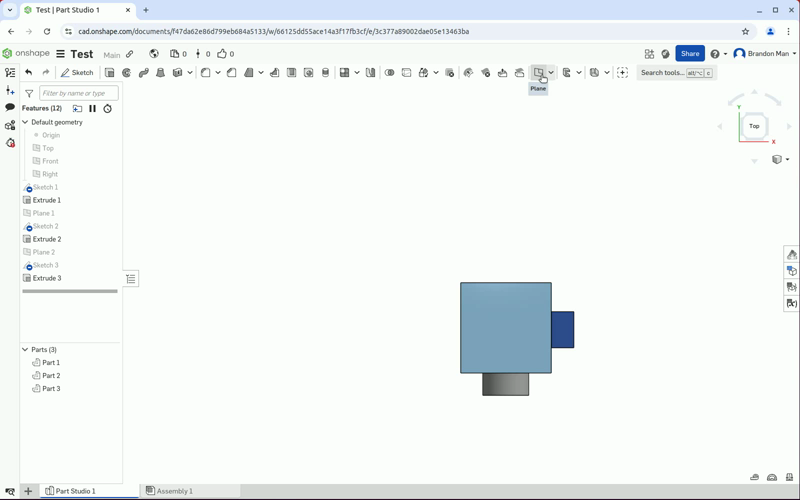
click(541, 75)
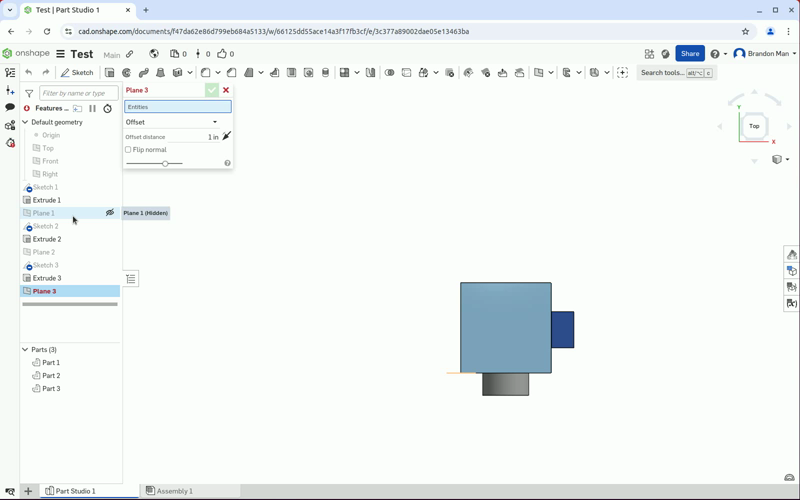
scroll(3)
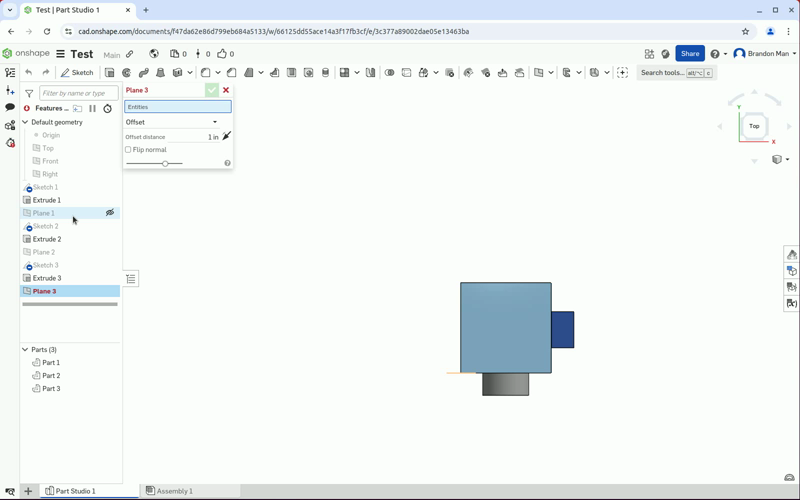
mouse_move(73, 150)
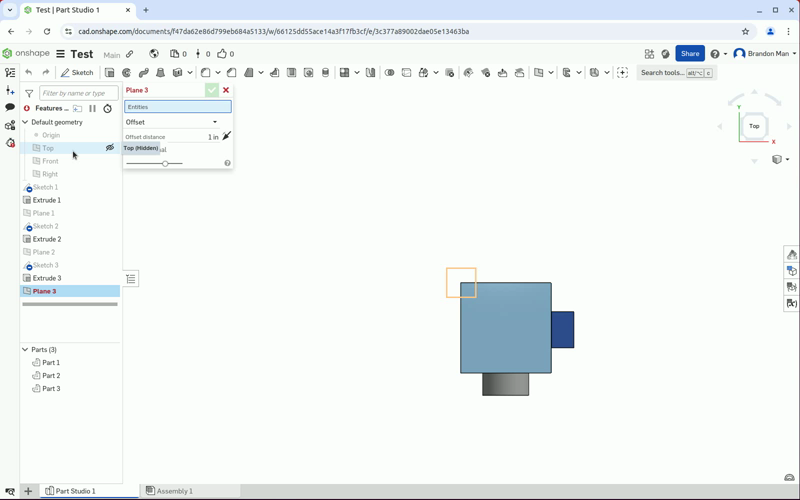
click(73, 150)
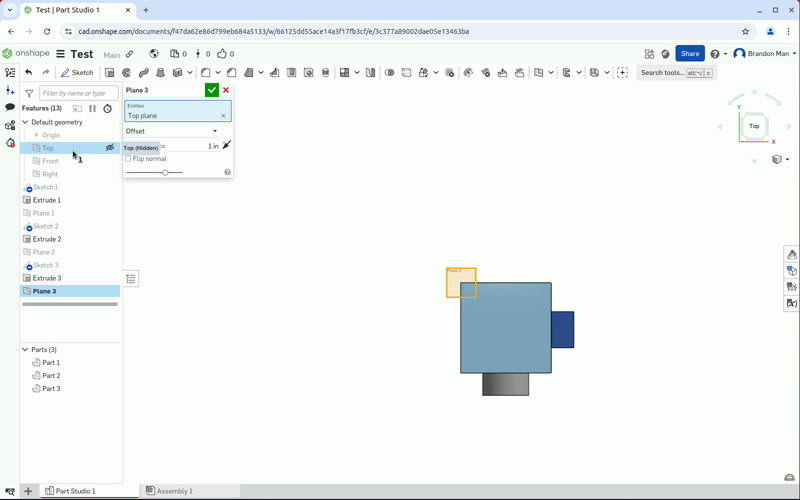
key(tab, 2)
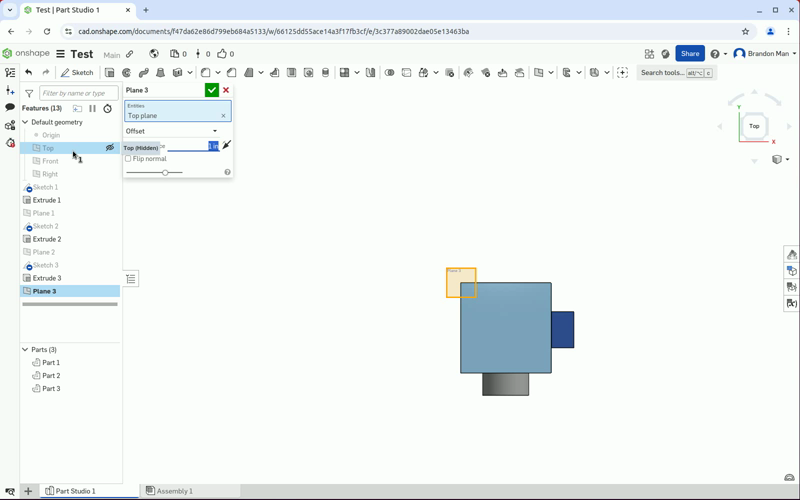
text(18.548)
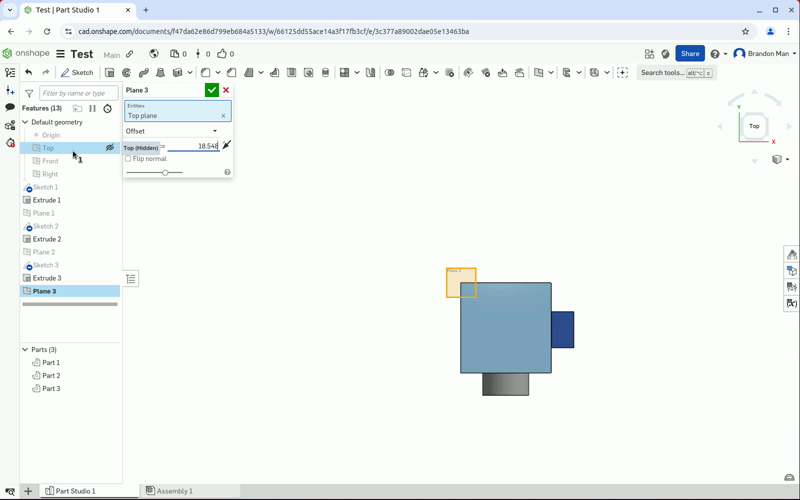
key(enter, 2)
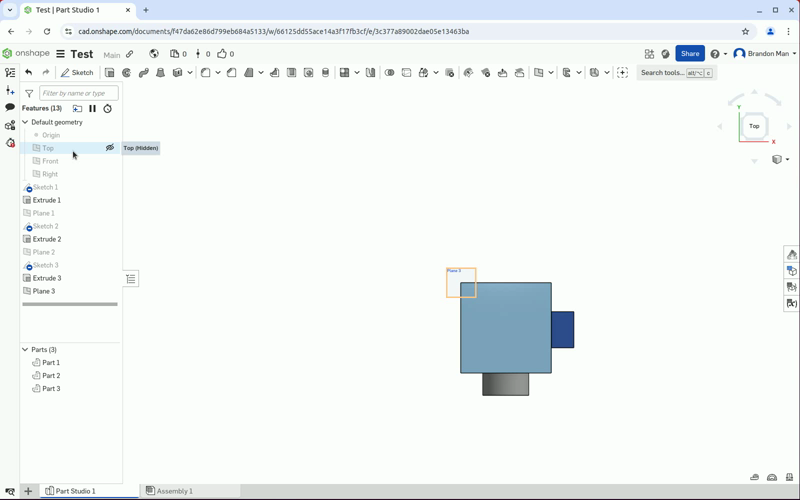
key(shift+s)
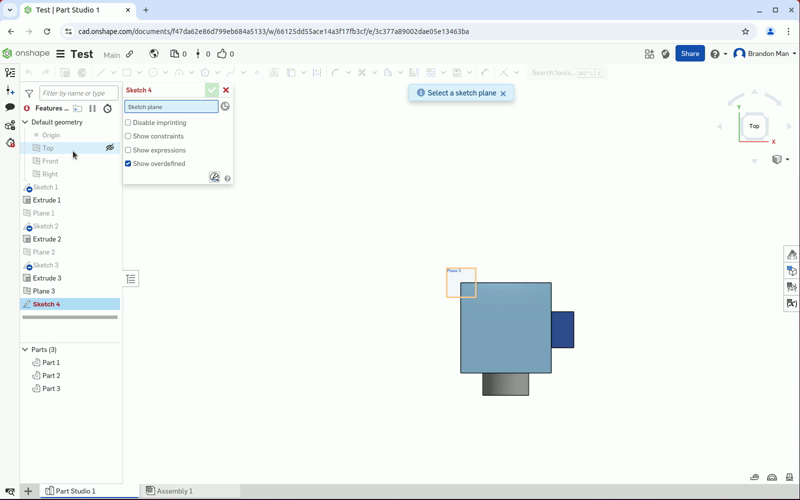
mouse_move(73, 293)
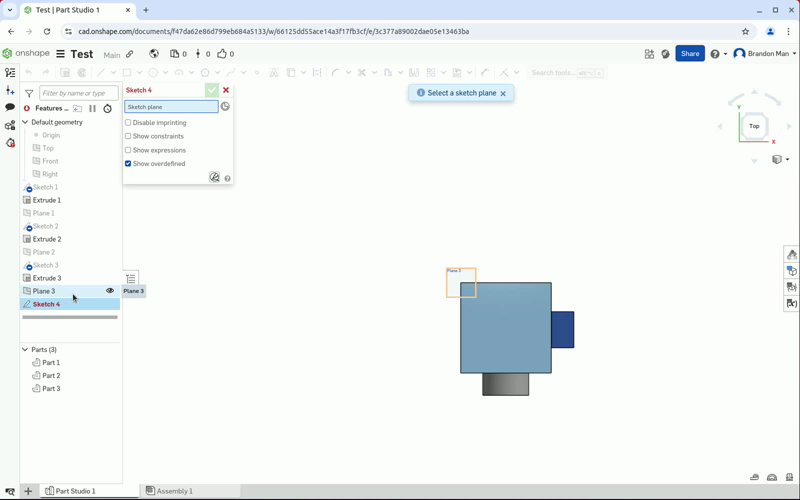
click(73, 293)
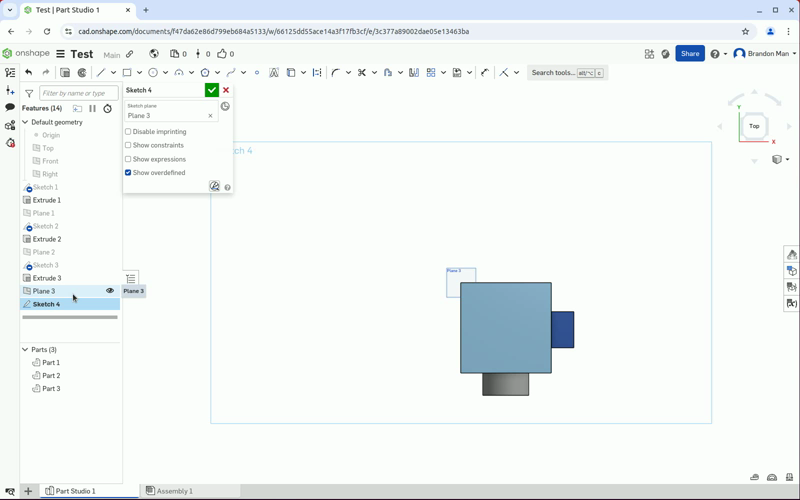
mouse_move(73, 352)
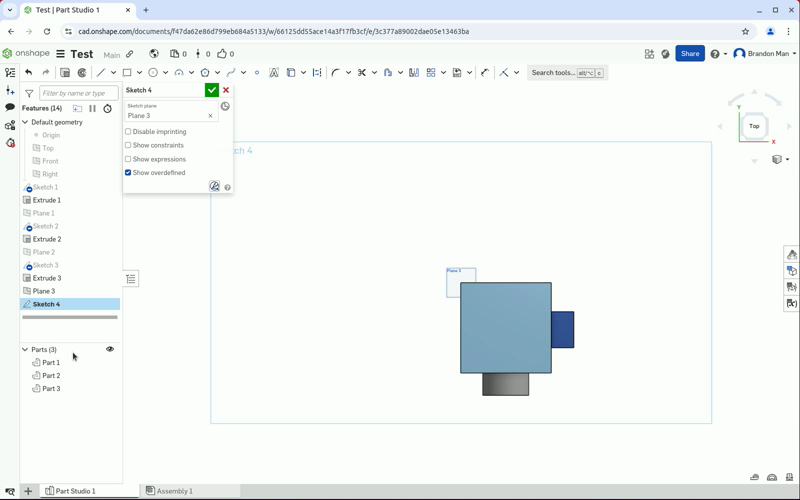
key(y)
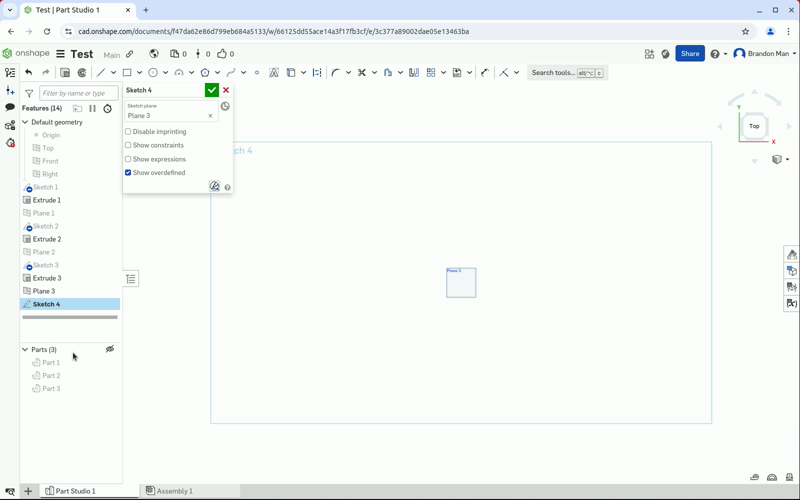
key(c)
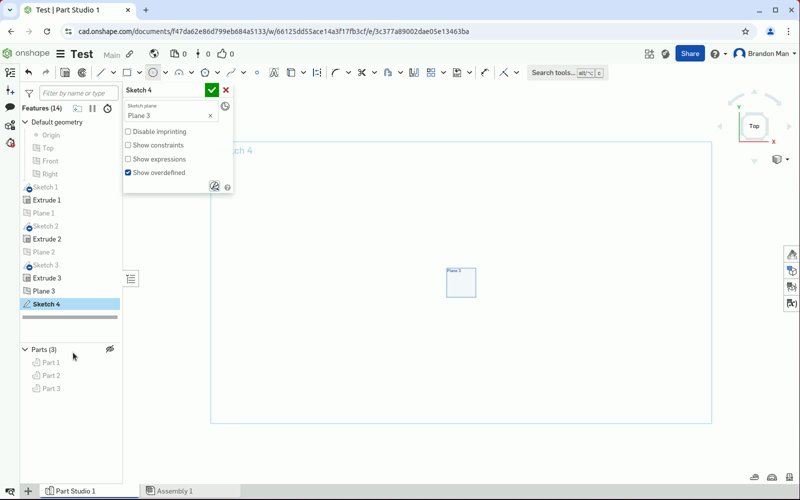
key_down(shift)
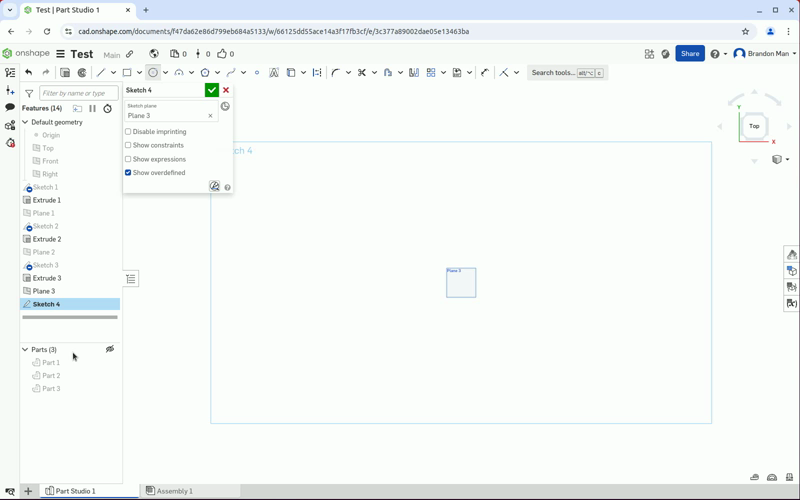
mouse_move(508, 328)
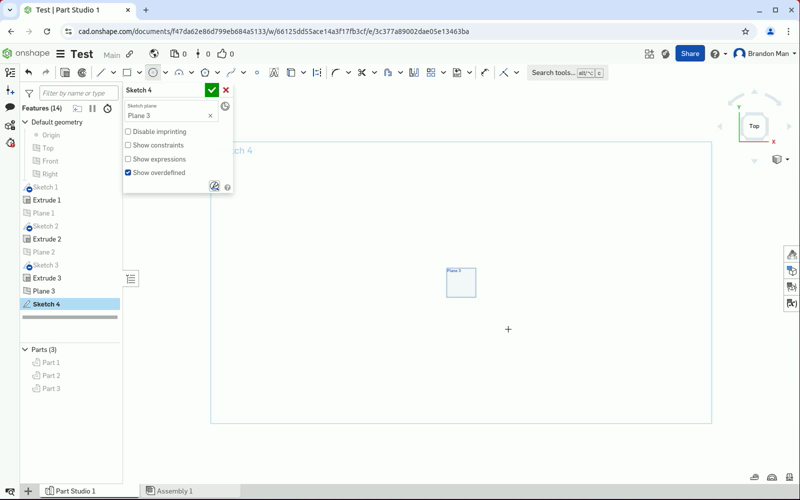
click(508, 328)
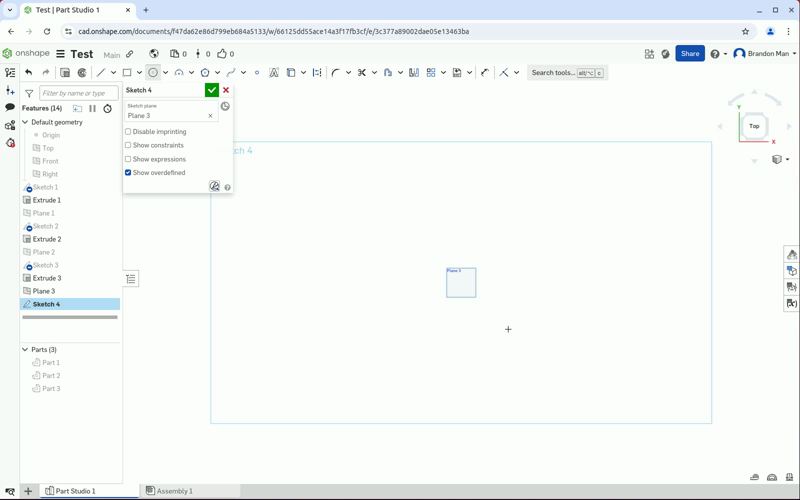
key_up(shift)
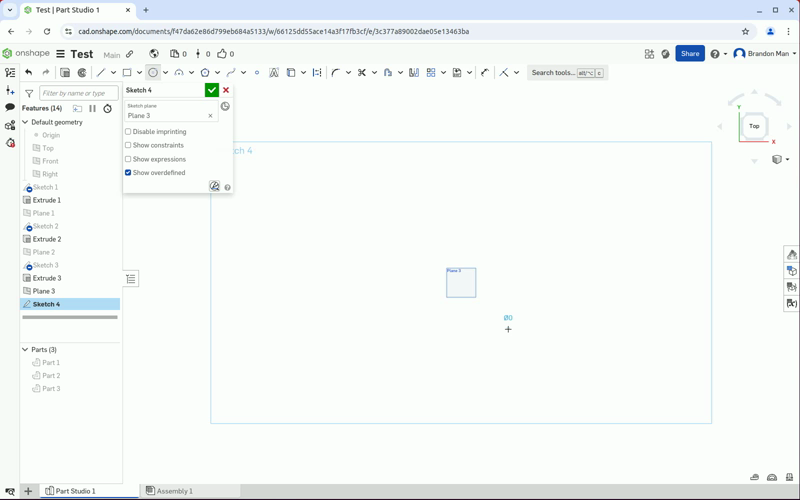
mouse_move(531, 328)
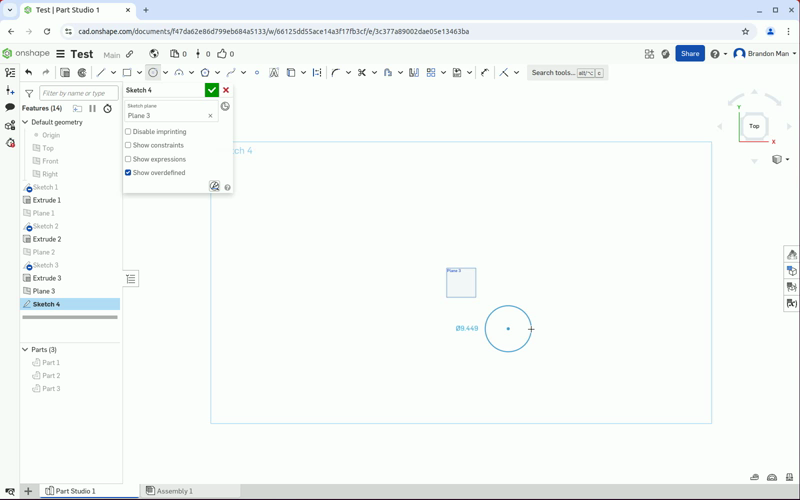
click(531, 328)
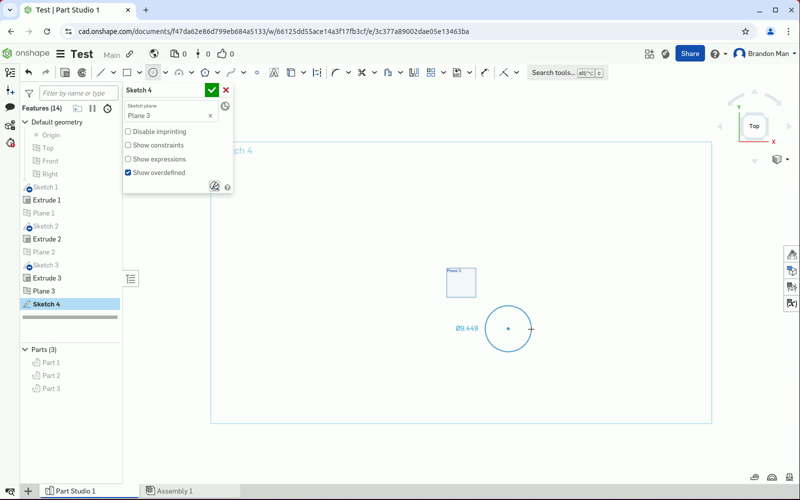
key(esc)
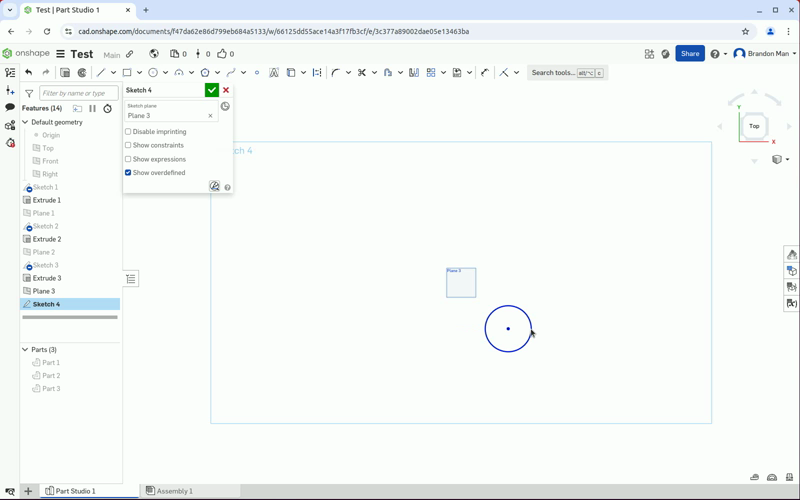
mouse_move(527, 322)
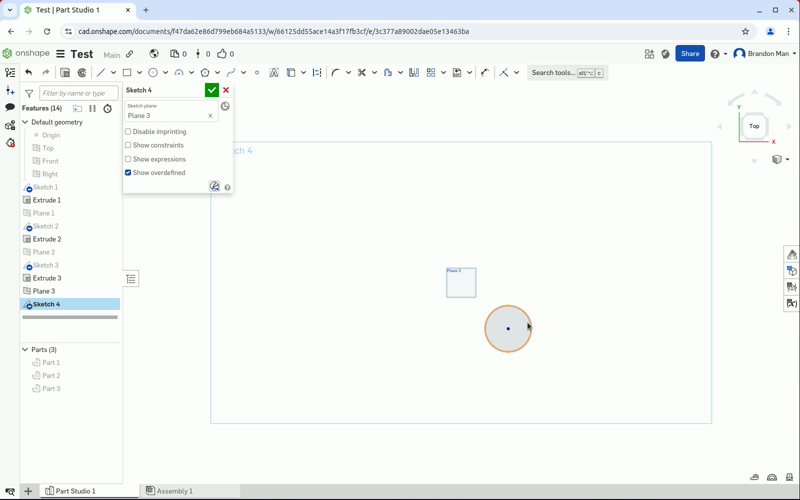
scroll(6)
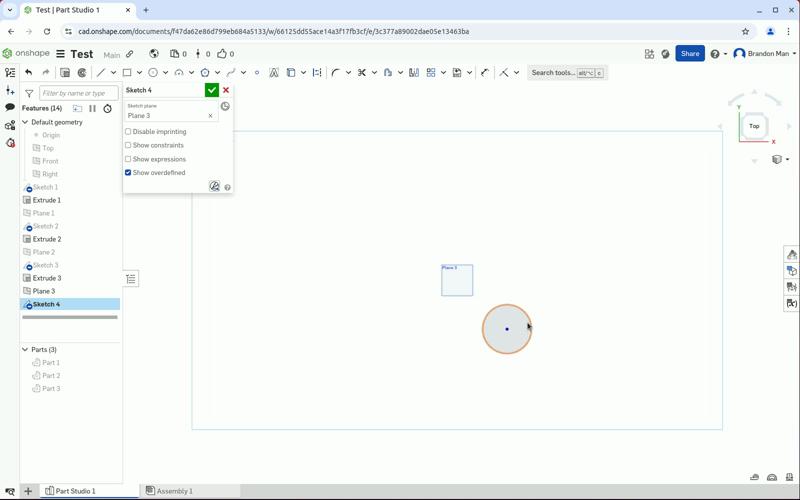
scroll(6)
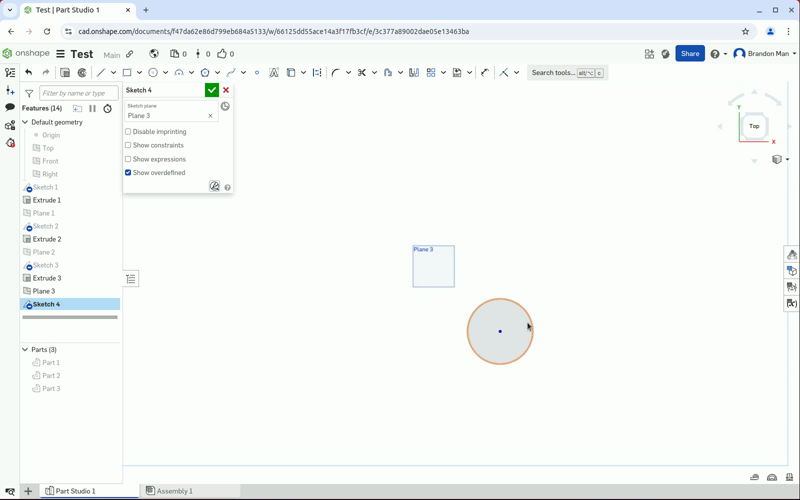
scroll(6)
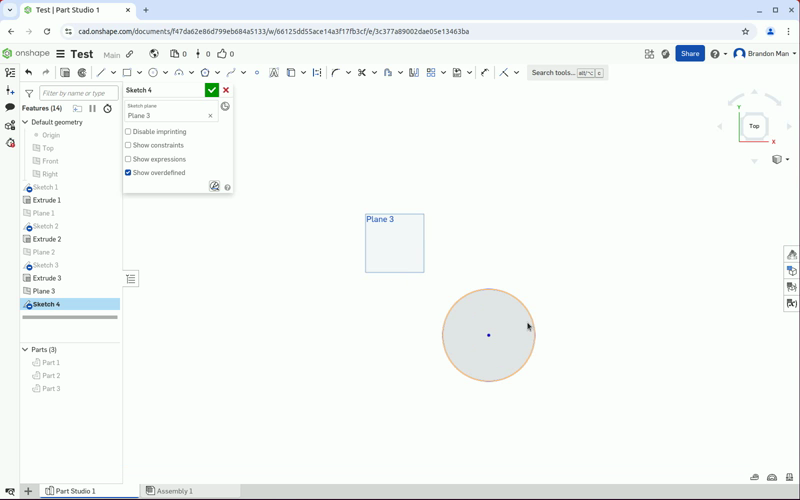
scroll(6)
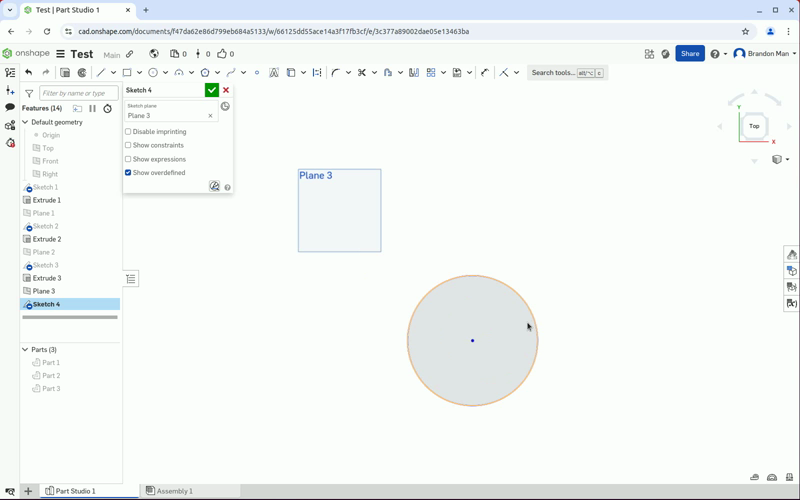
scroll(6)
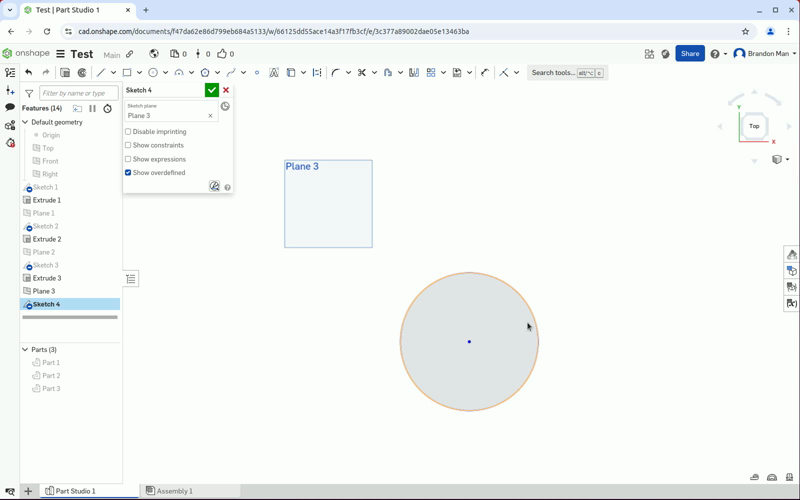
scroll(6)
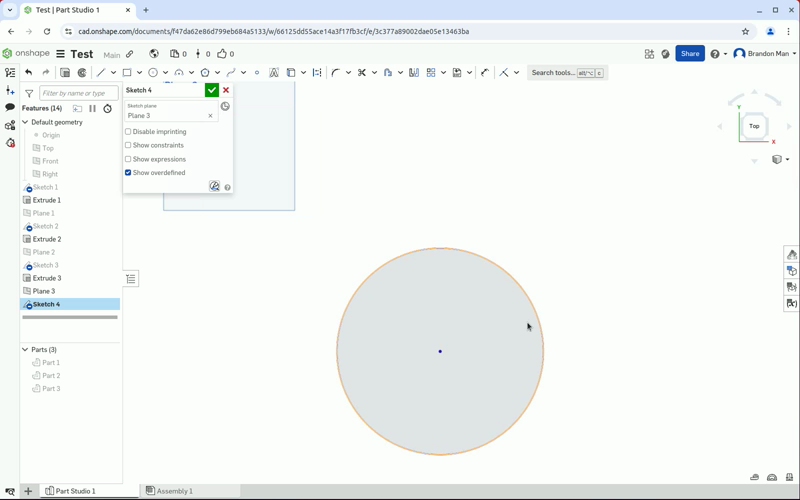
scroll(6)
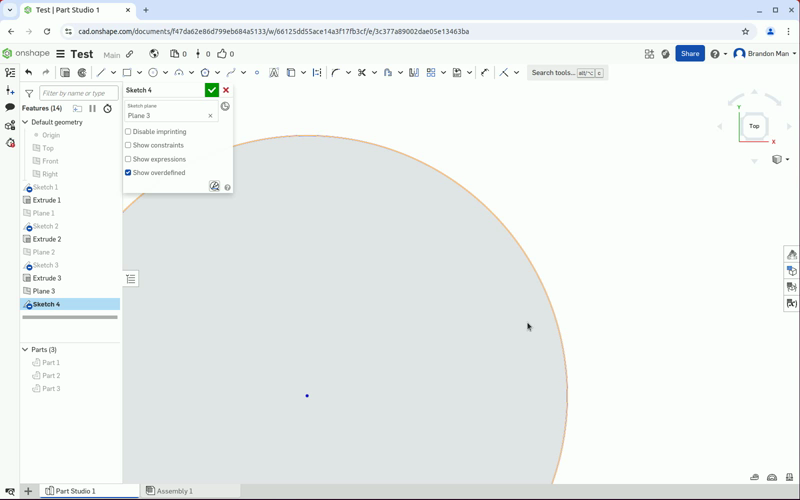
click(527, 322)
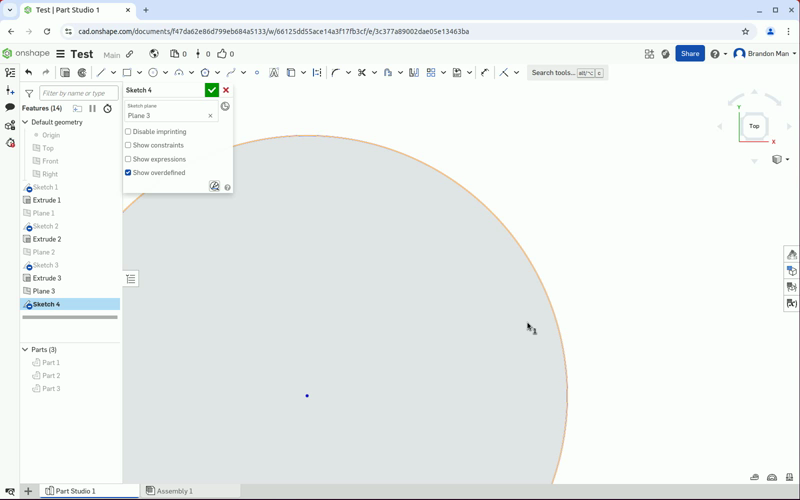
scroll(-6)
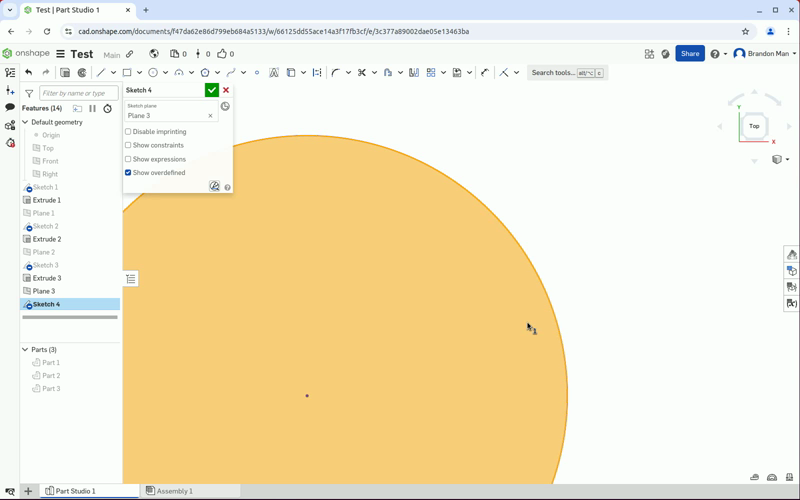
scroll(-6)
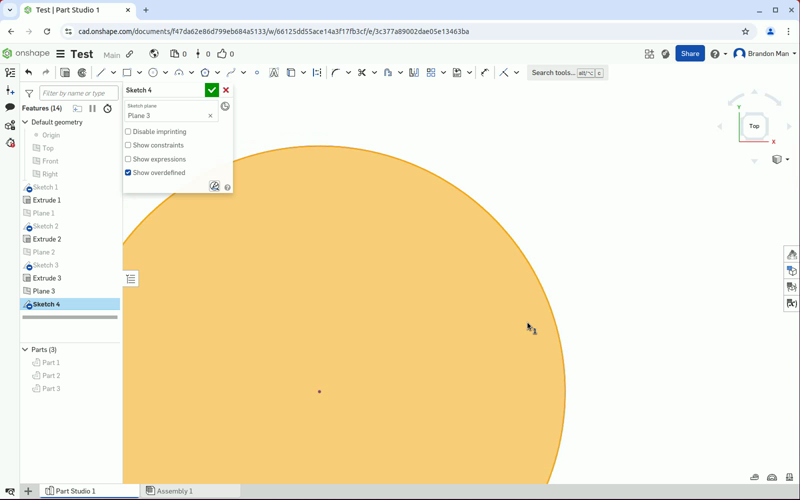
scroll(-6)
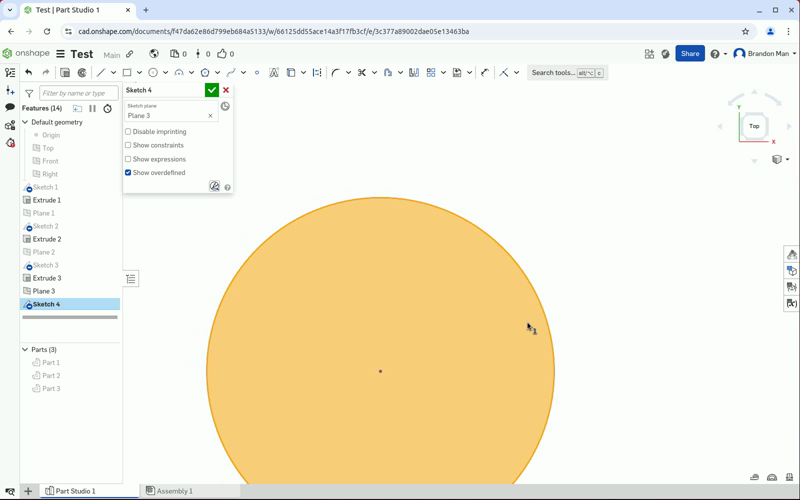
scroll(-6)
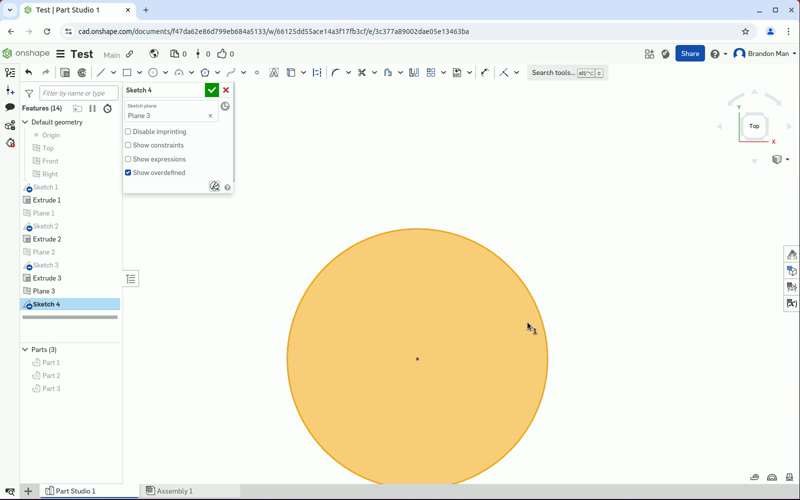
scroll(-6)
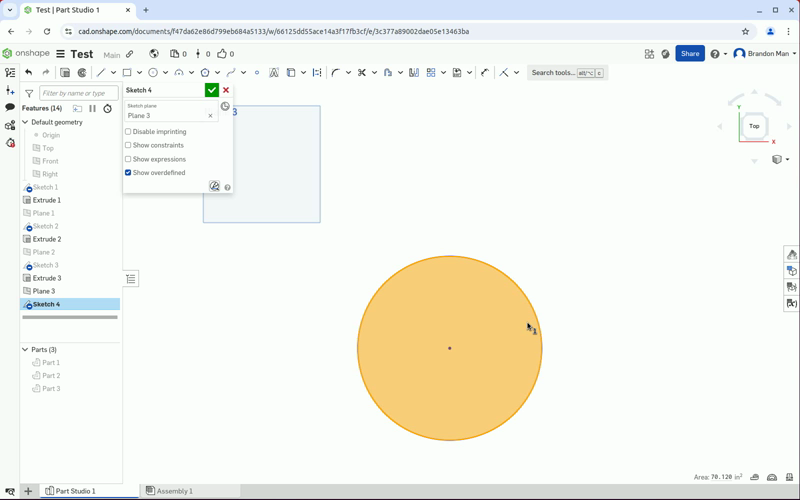
scroll(-6)
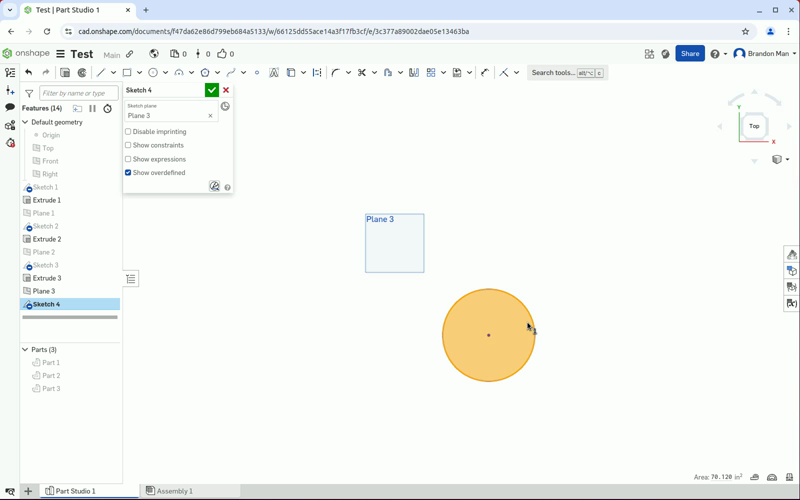
scroll(-6)
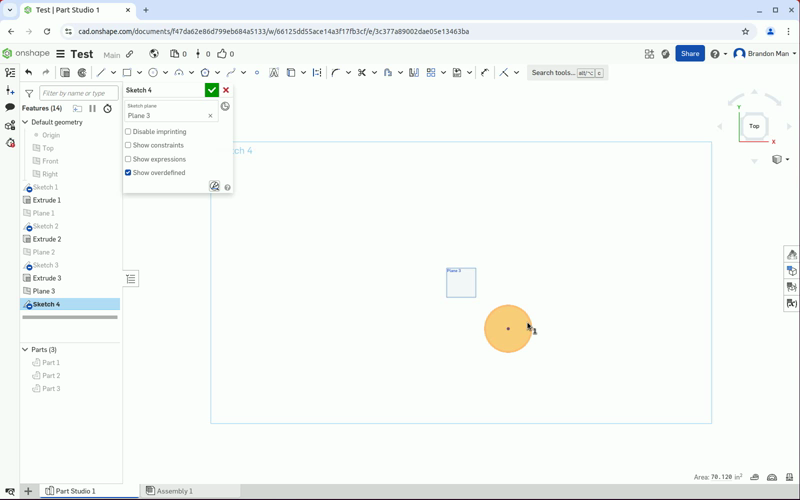
mouse_move(73, 352)
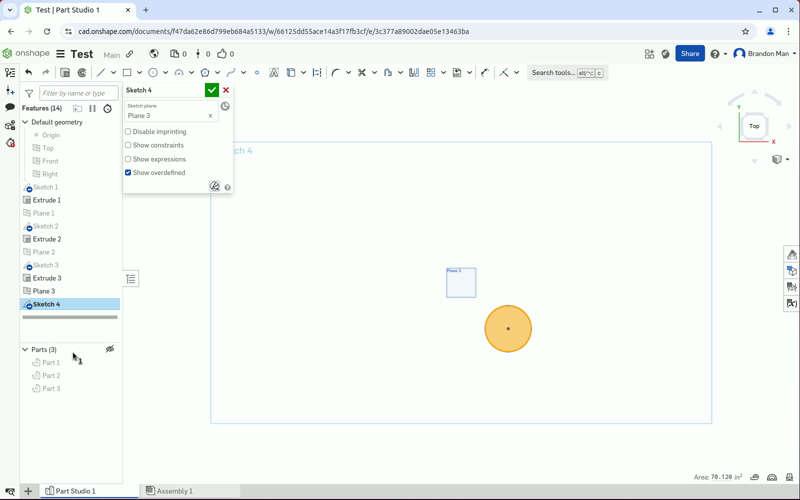
key(shift+y)
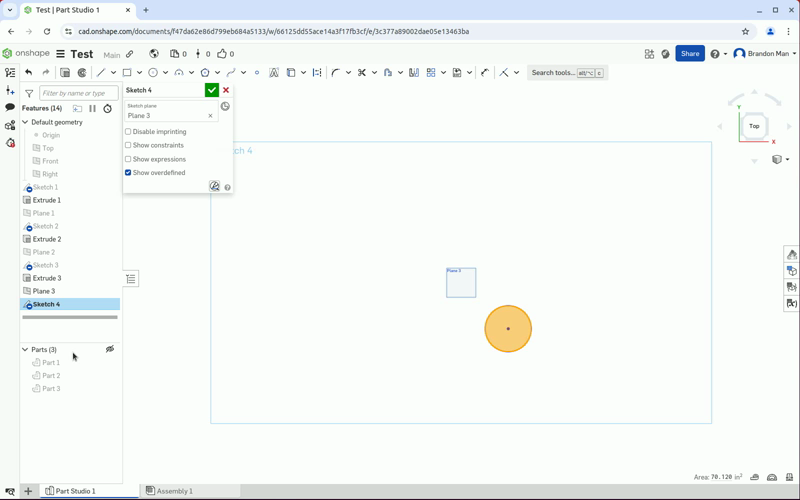
key(shift+e)
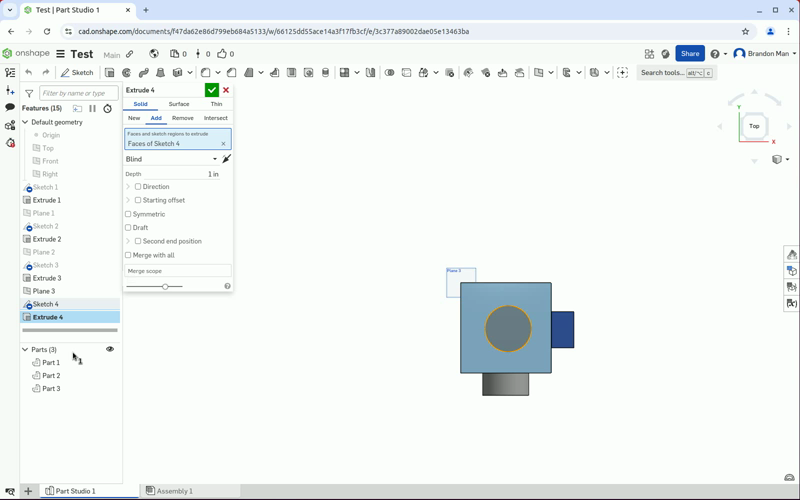
mouse_move(143, 106)
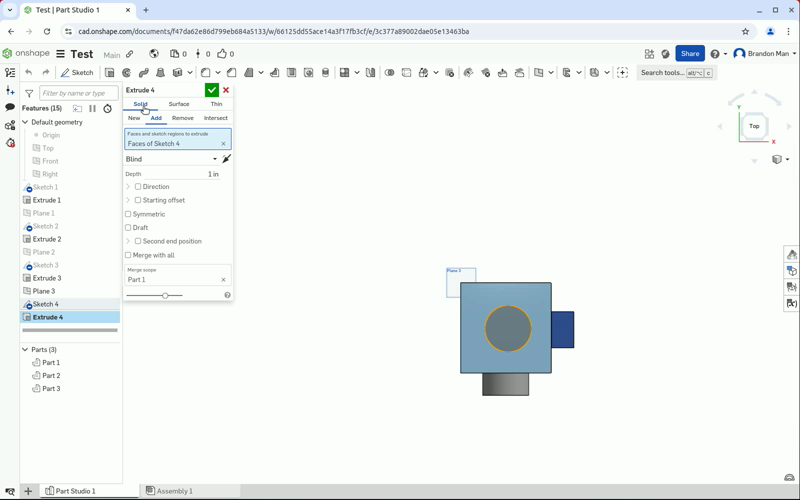
click(143, 106)
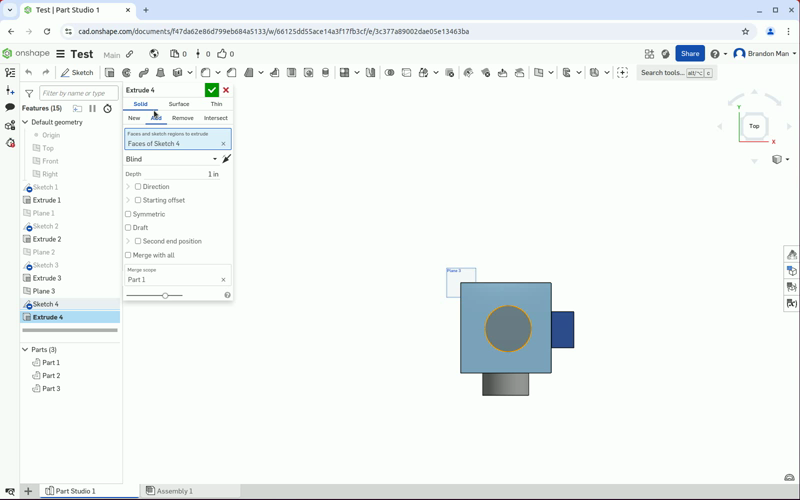
mouse_move(186, 120)
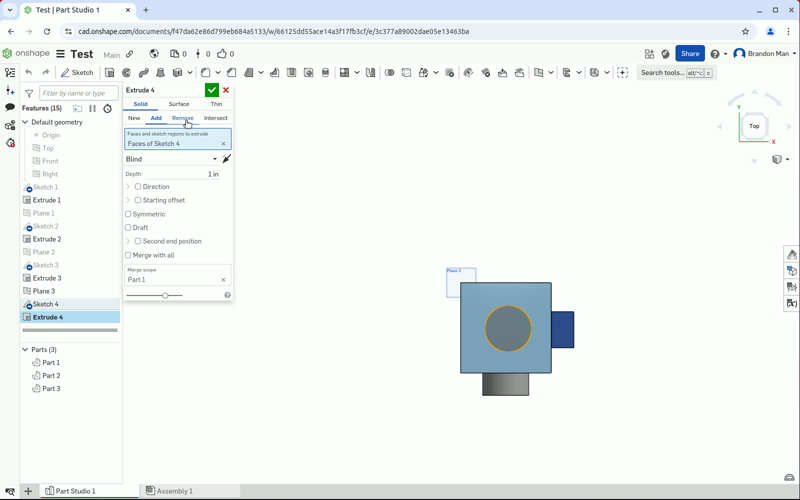
click(186, 120)
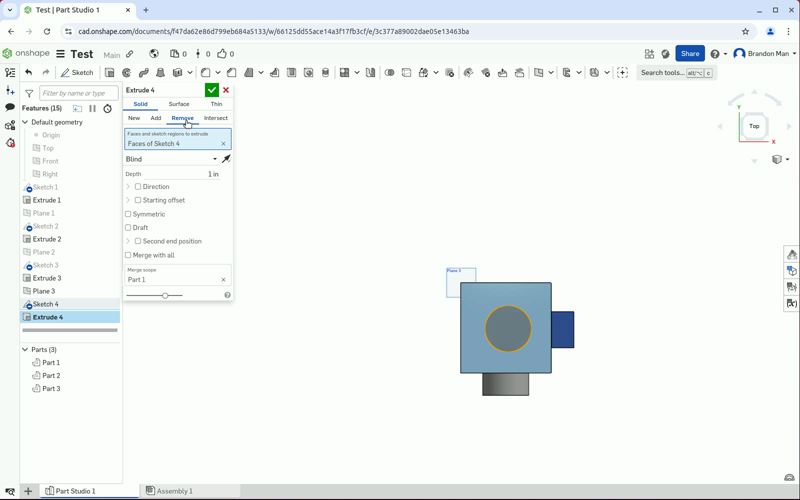
key(tab, 4)
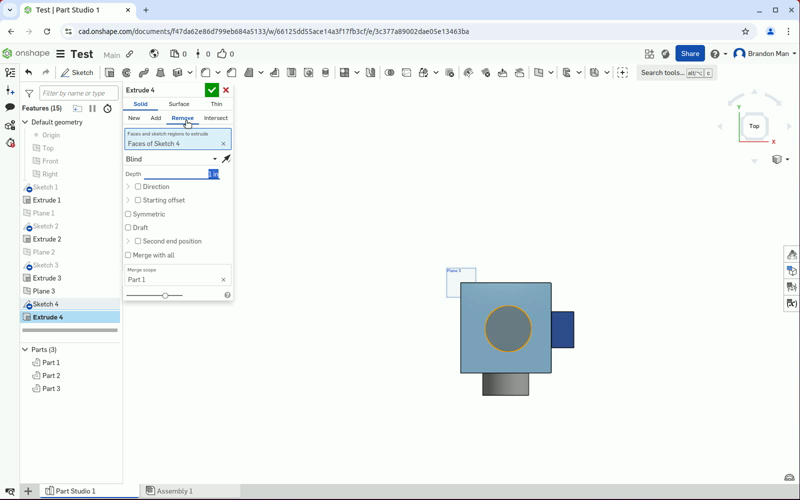
text(18.535)
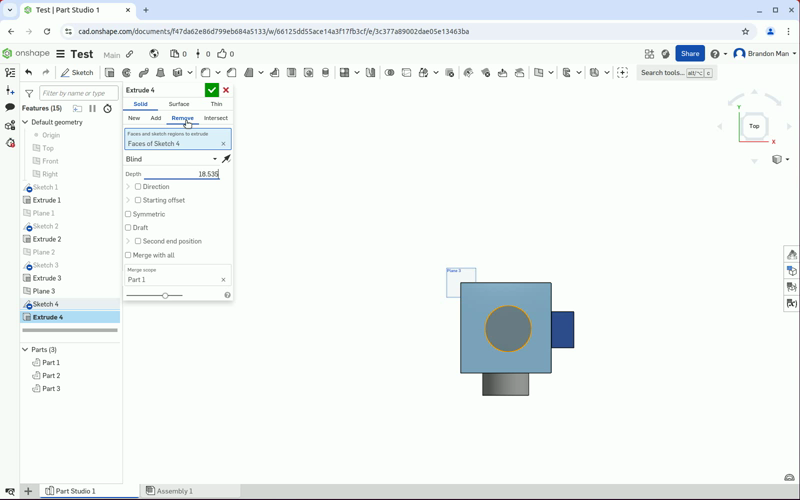
key(tab, 6)
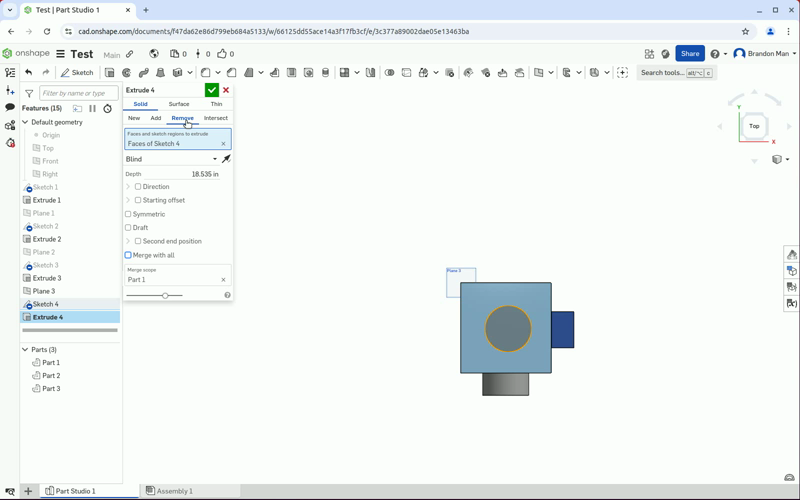
key(space)
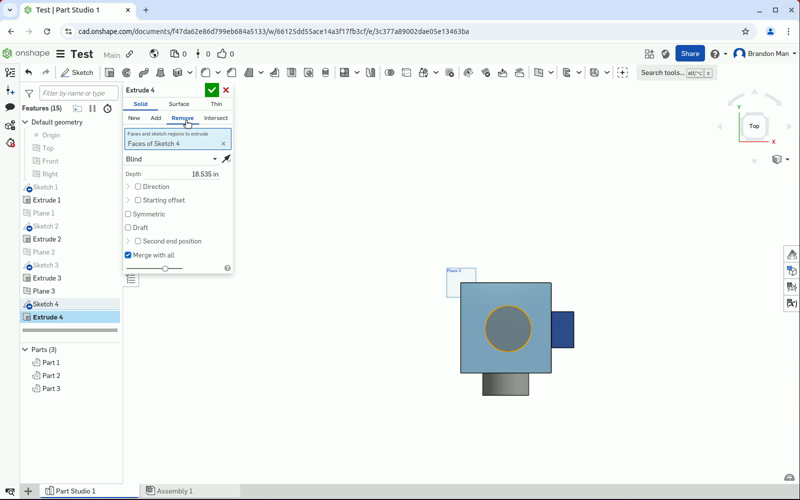
key(enter)
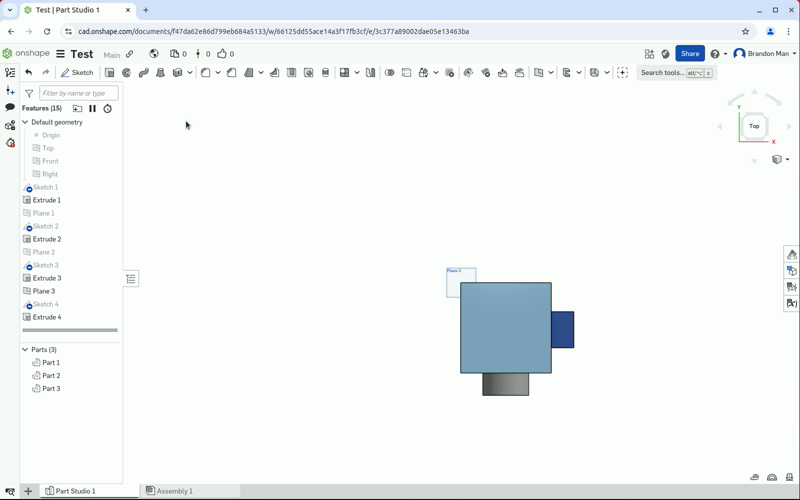
key(shift+h)
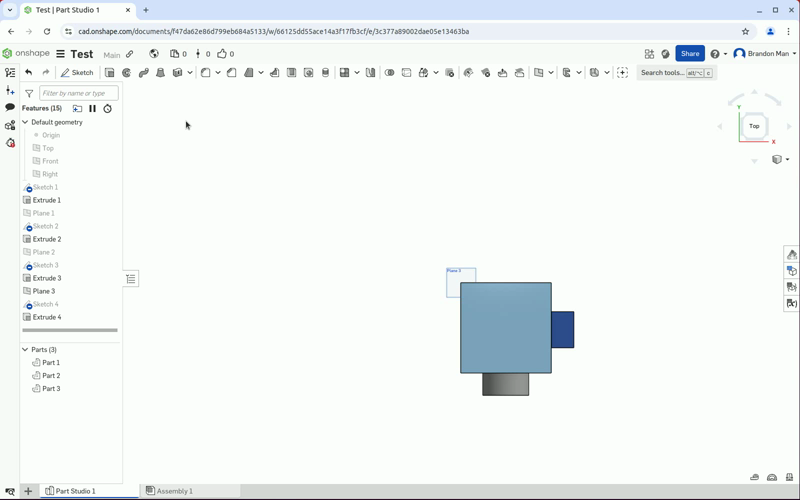
key(shift+h)
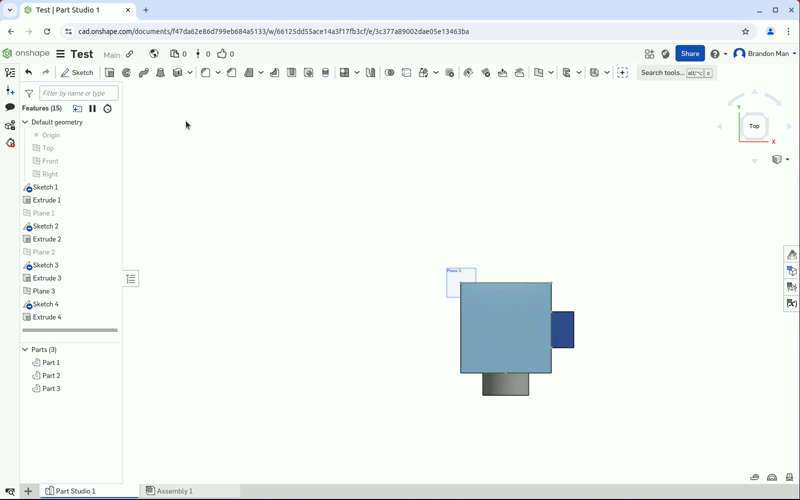
key(shift+7)
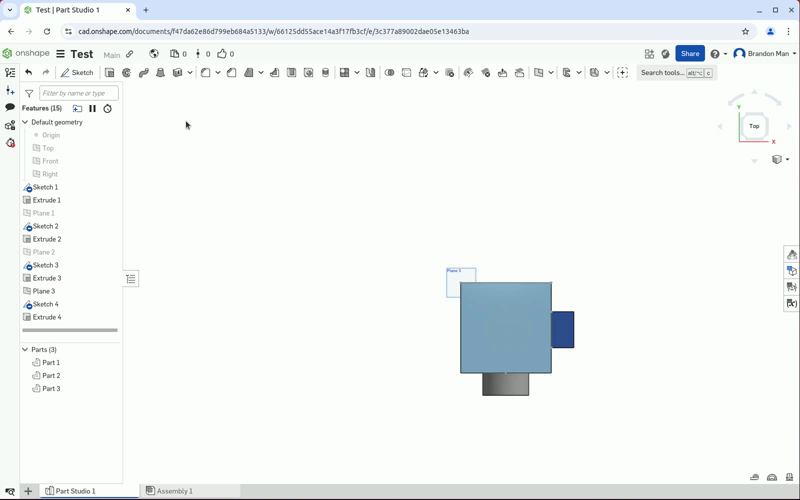
key(up, 3)
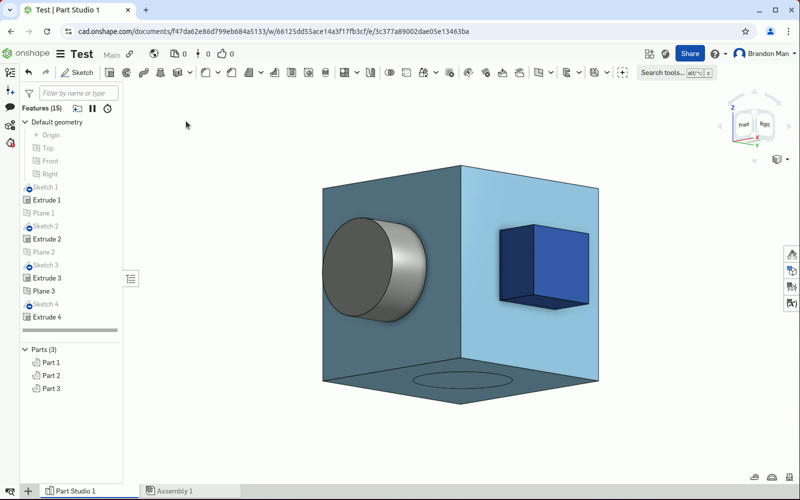
key(left, 3)
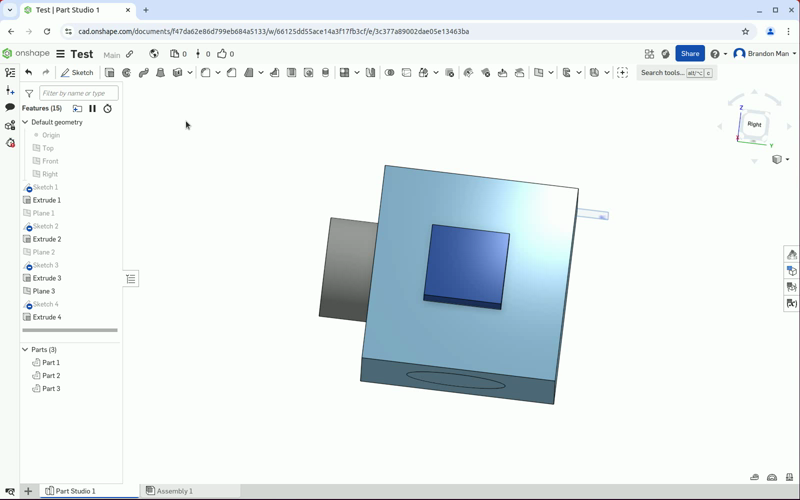
key(right, 3)
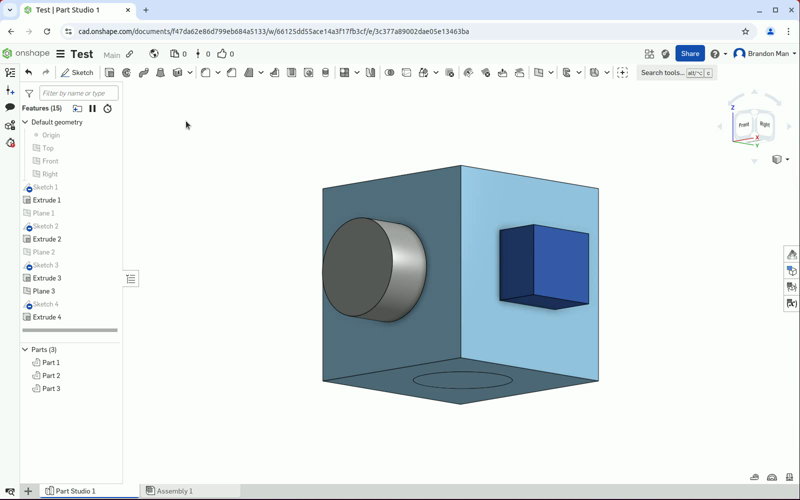
key(down, 3)
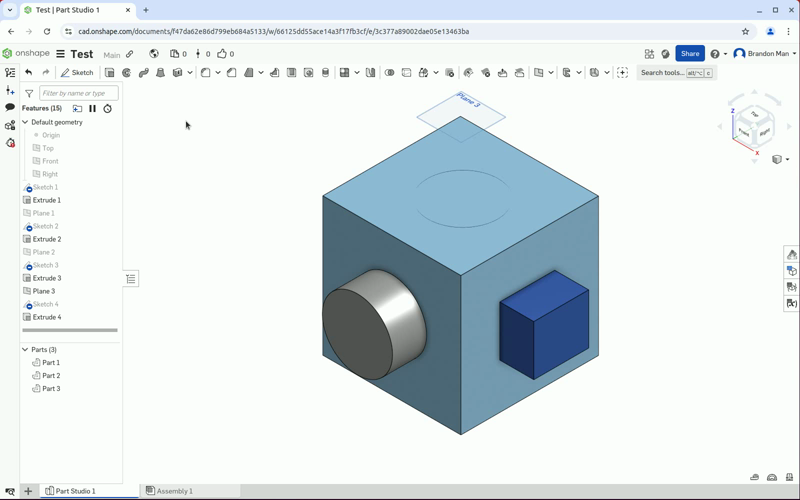
mouse_move(73, 189)
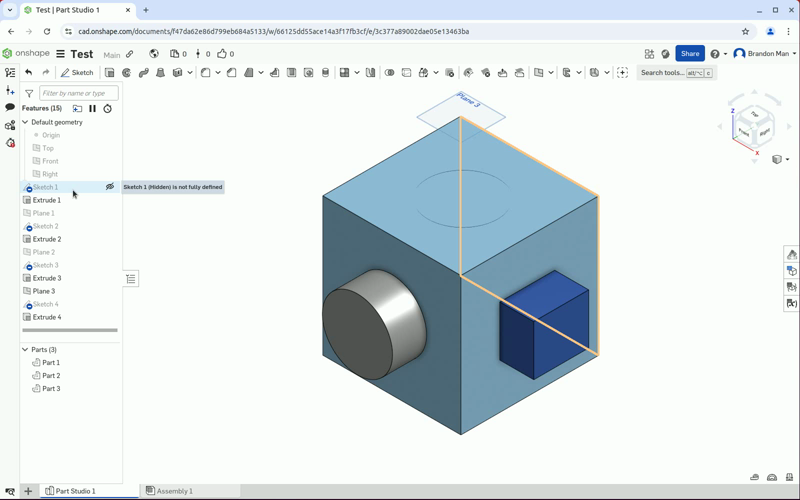
click(73, 189)